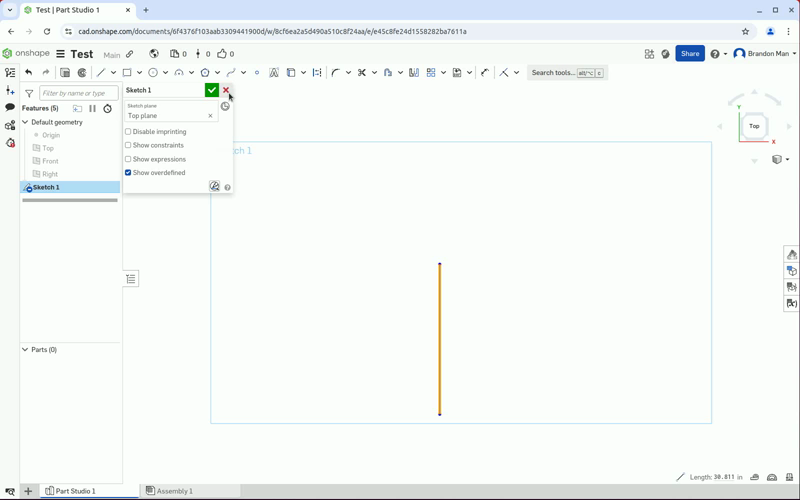
key(shift+h)
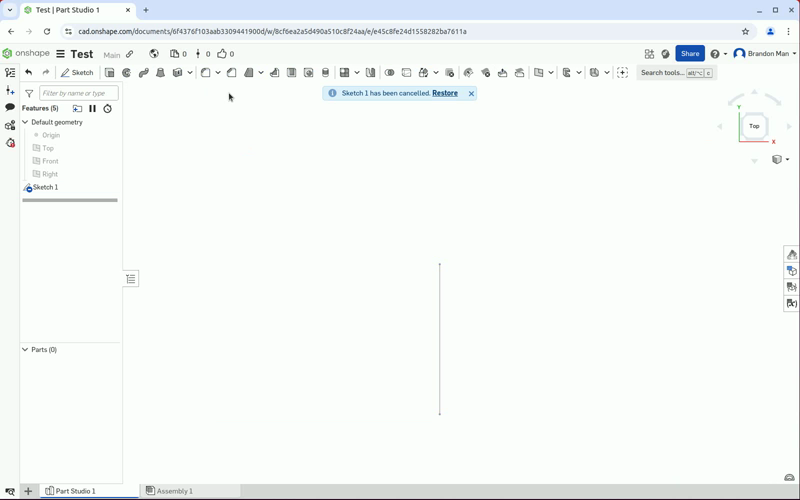
key(shift+s)
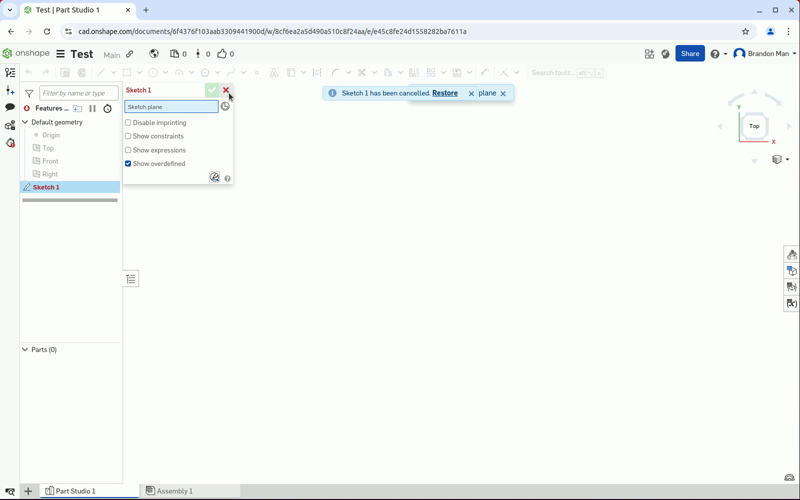
mouse_move(73, 150)
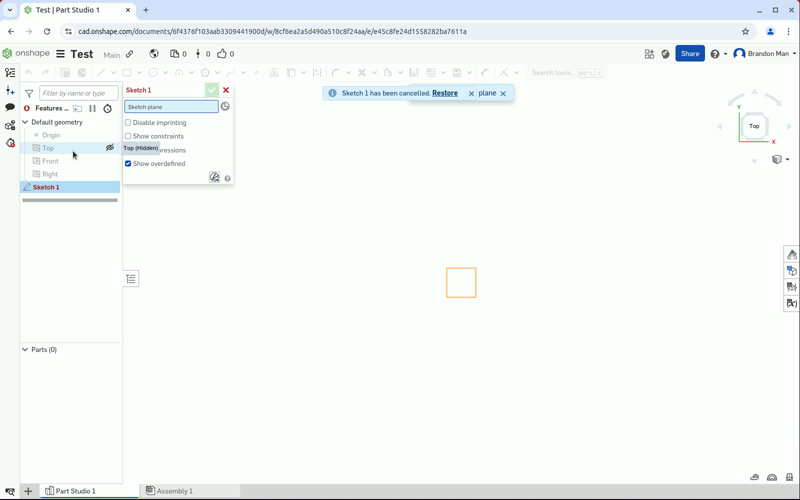
click(73, 150)
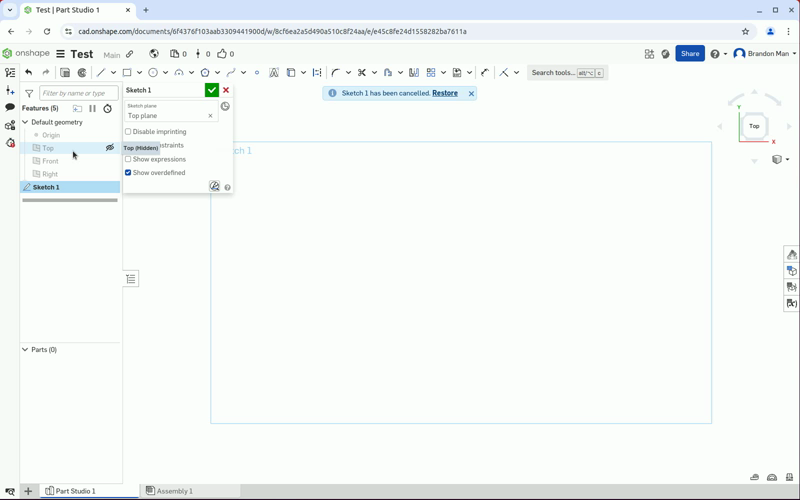
mouse_move(73, 352)
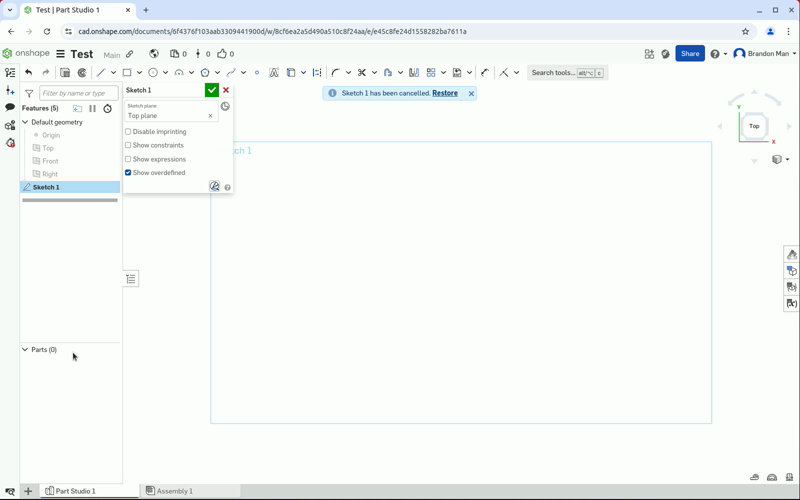
key(y)
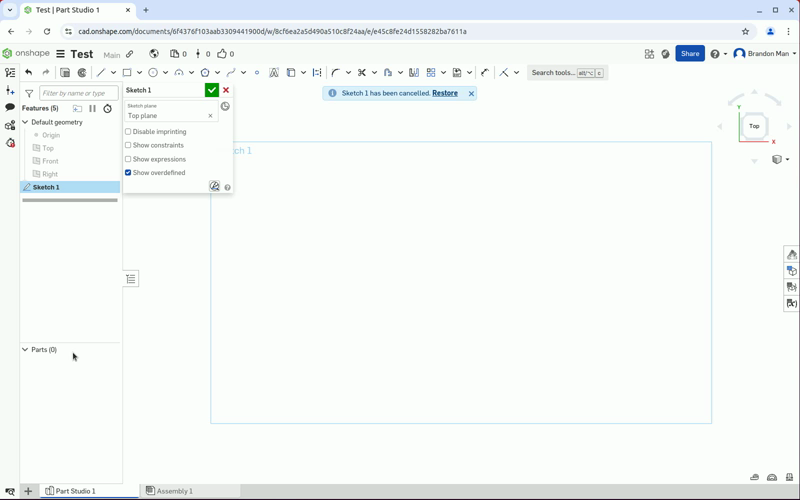
key(l)
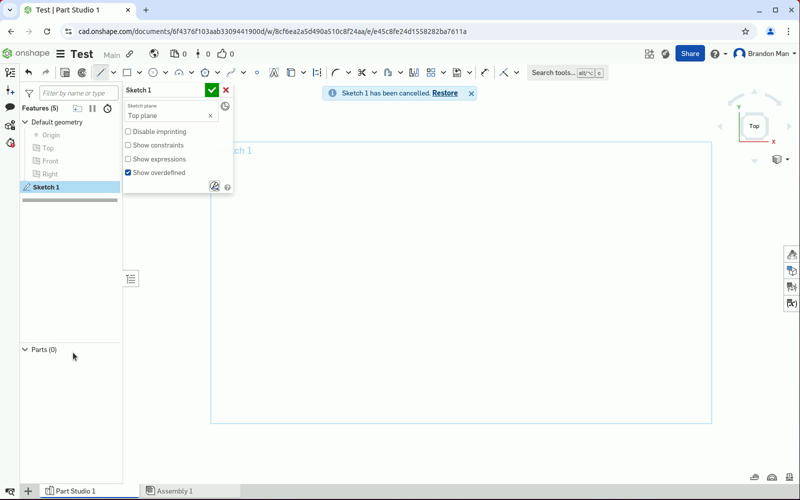
key_down(shift)
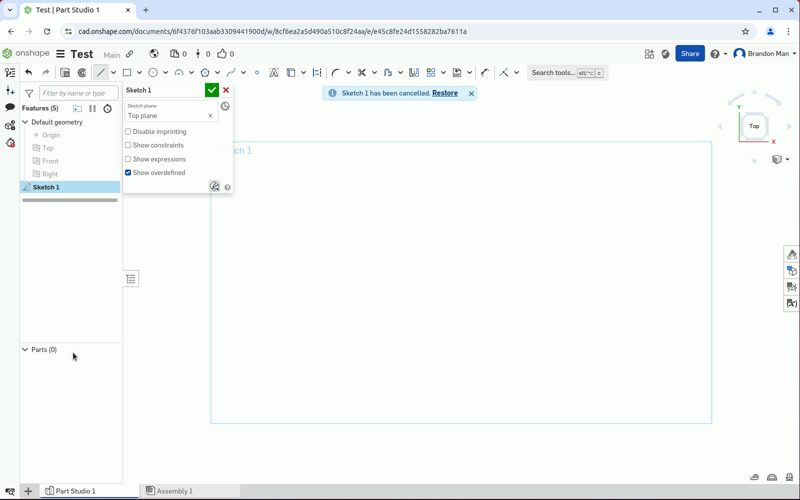
mouse_move(393, 340)
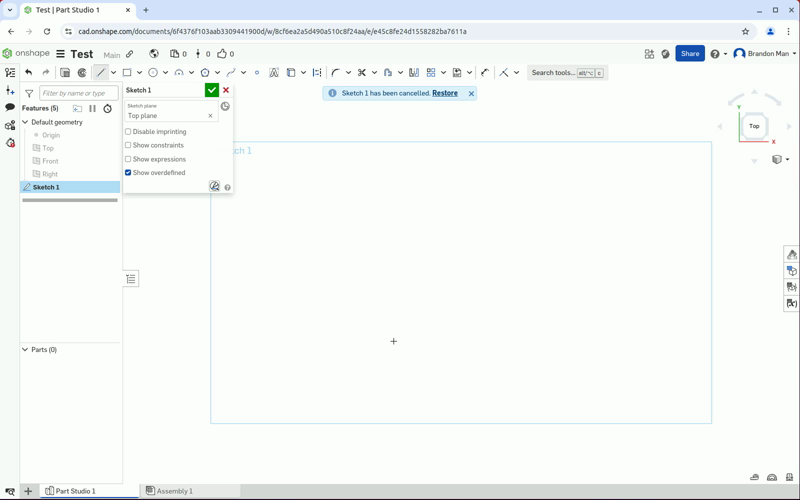
click(393, 340)
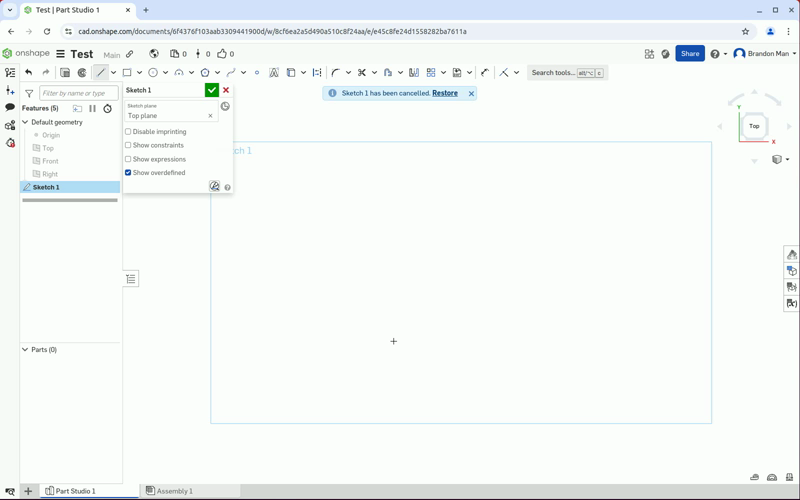
key_up(shift)
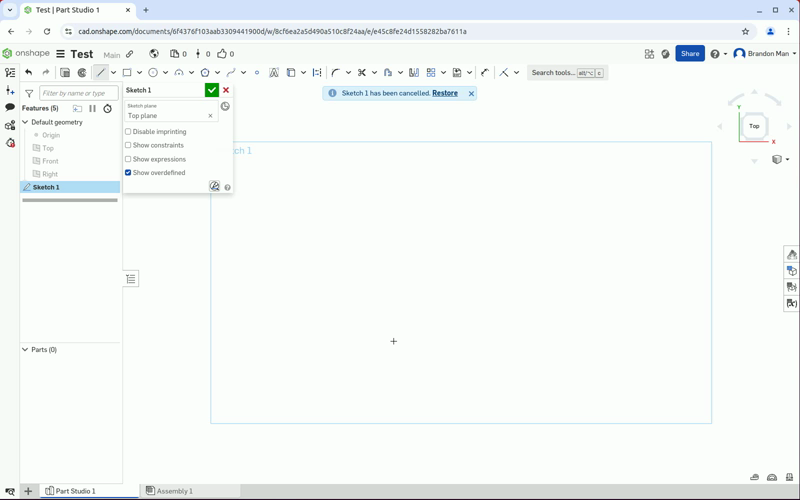
key_down(shift)
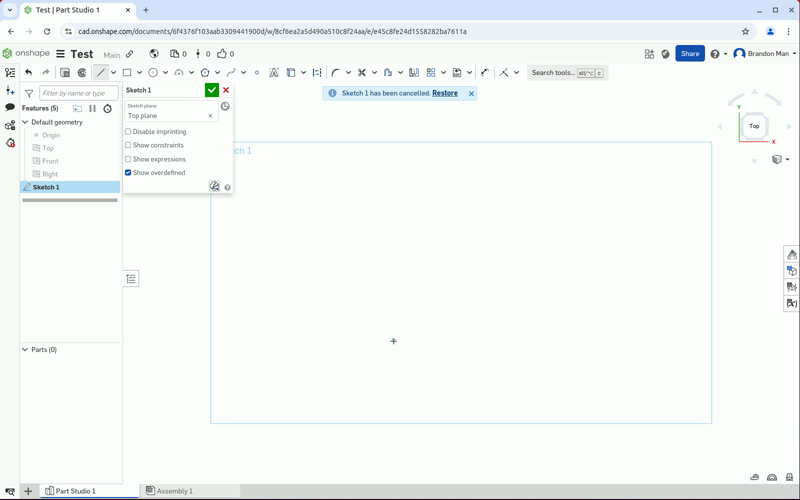
mouse_move(550, 340)
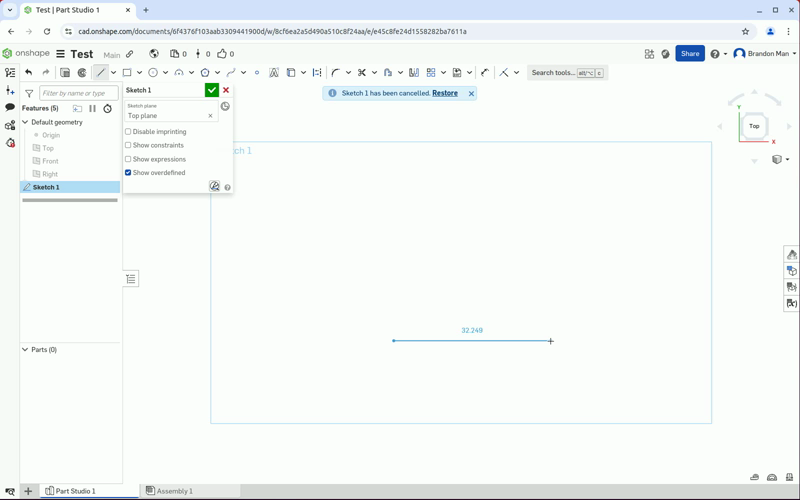
click(550, 340)
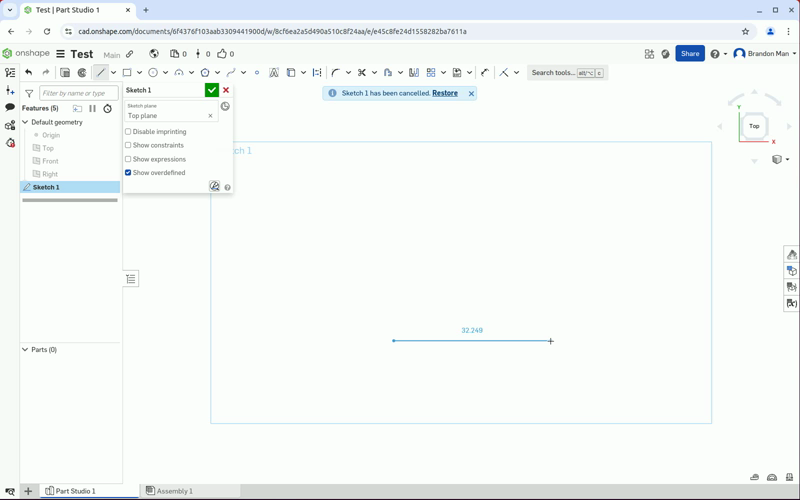
key_up(shift)
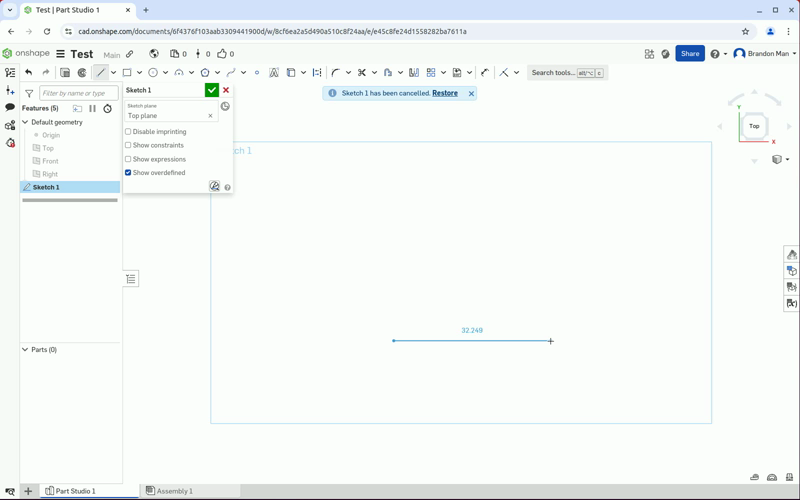
key_down(shift)
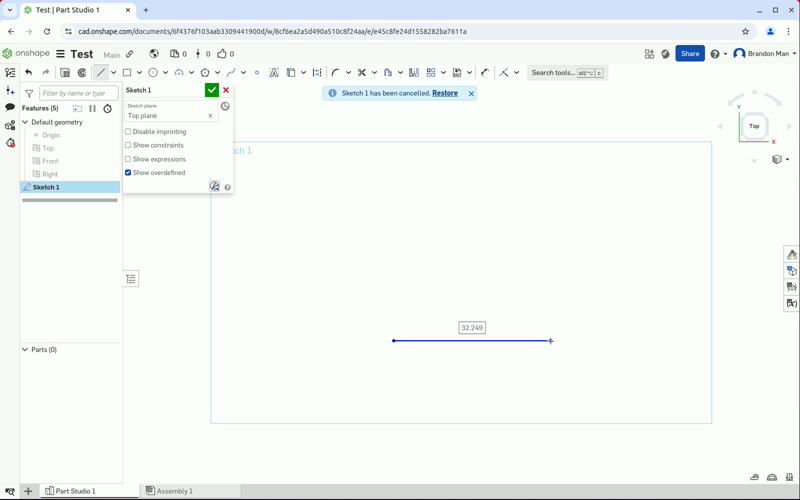
mouse_move(550, 251)
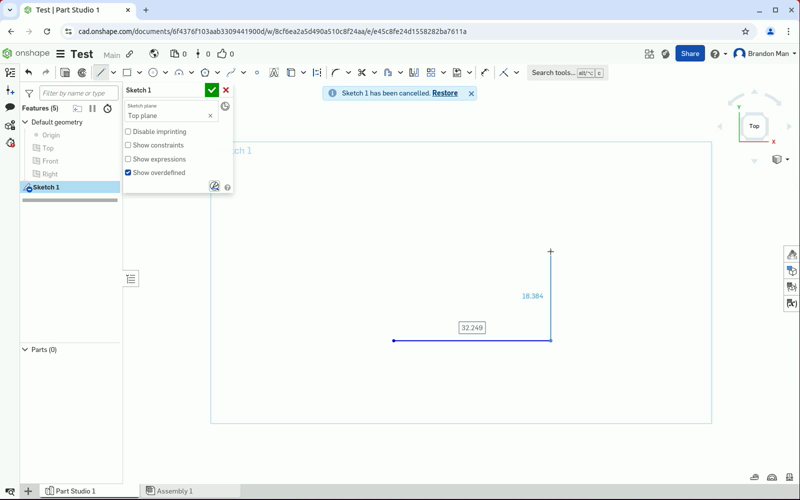
click(550, 251)
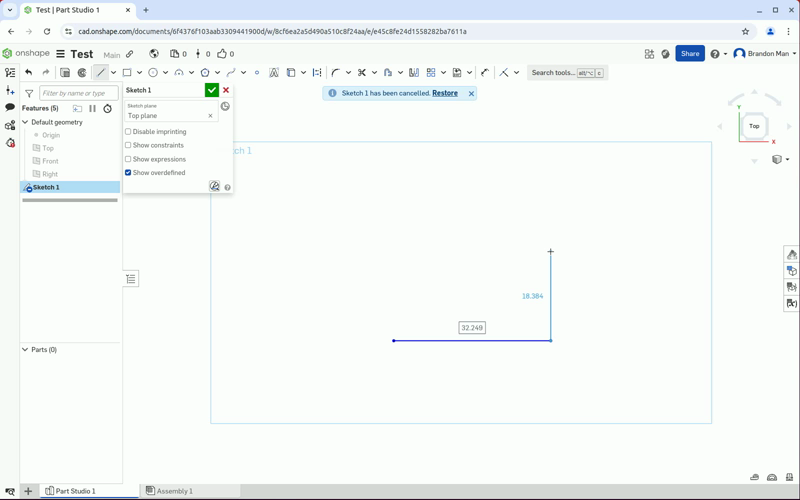
key_up(shift)
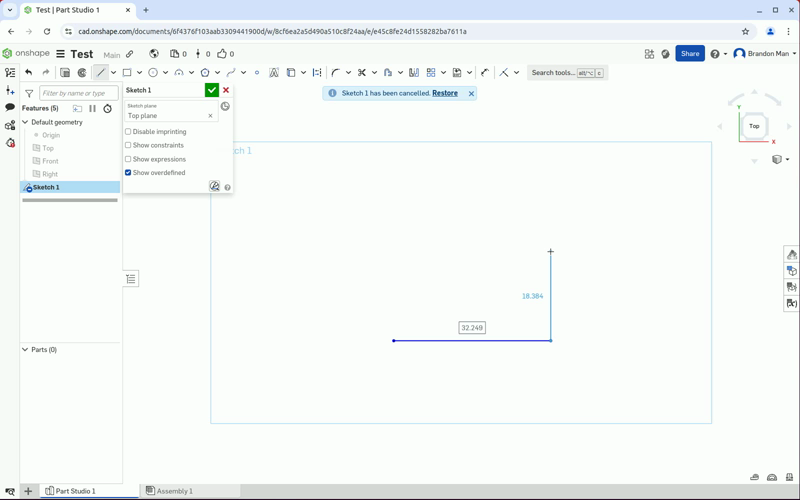
key_down(shift)
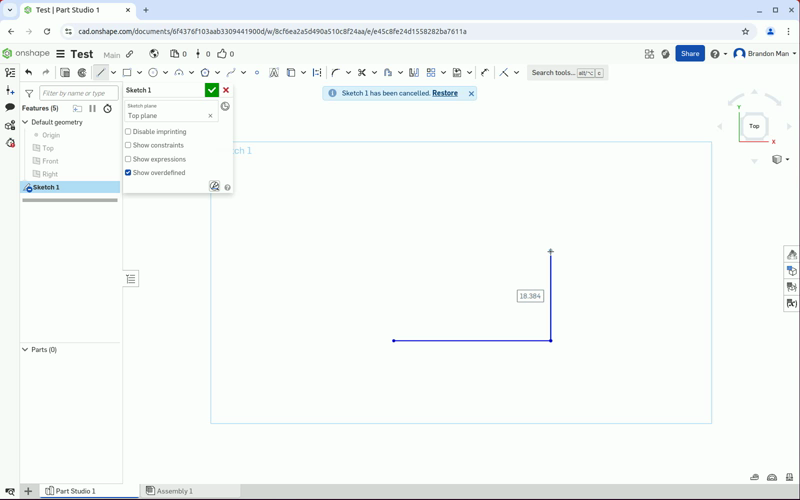
mouse_move(393, 251)
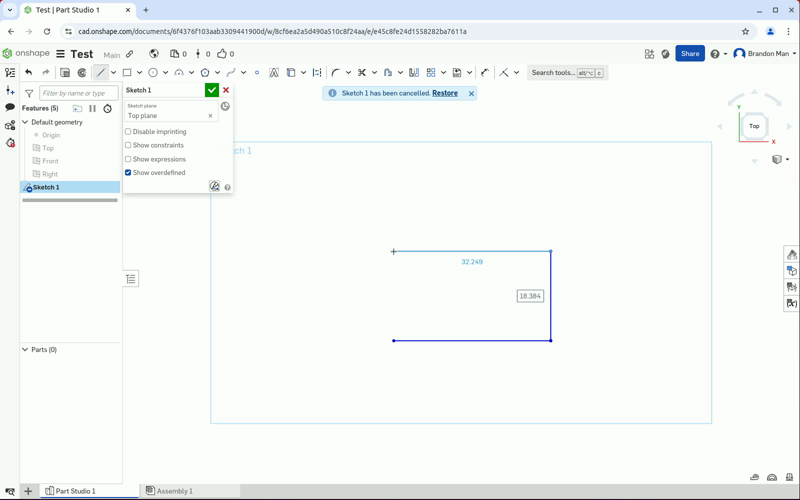
click(393, 251)
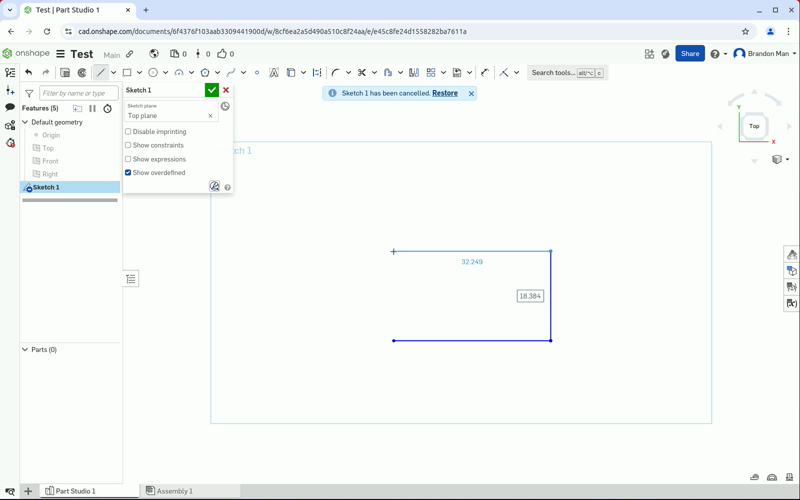
key_up(shift)
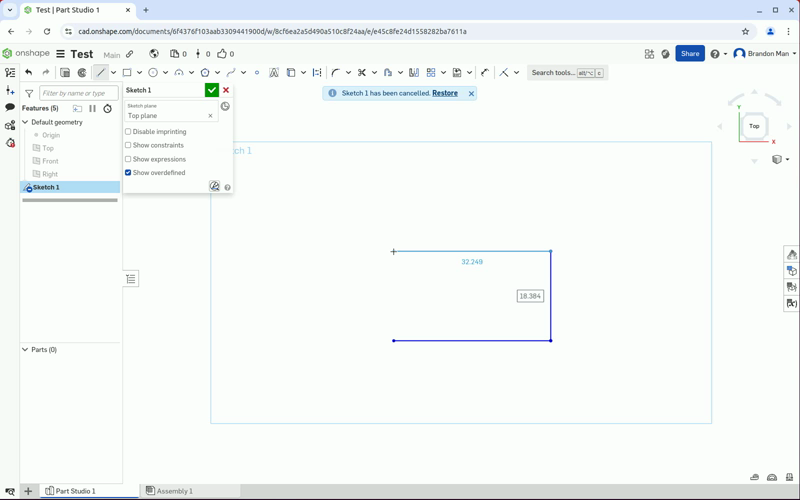
key_down(shift)
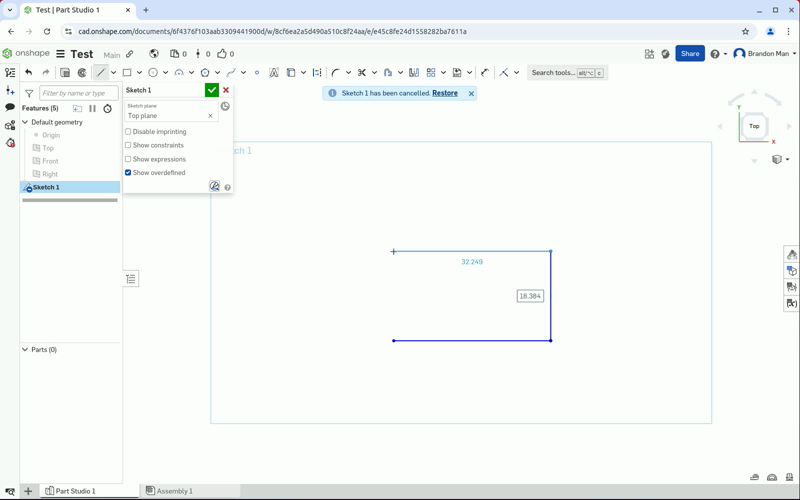
mouse_move(393, 340)
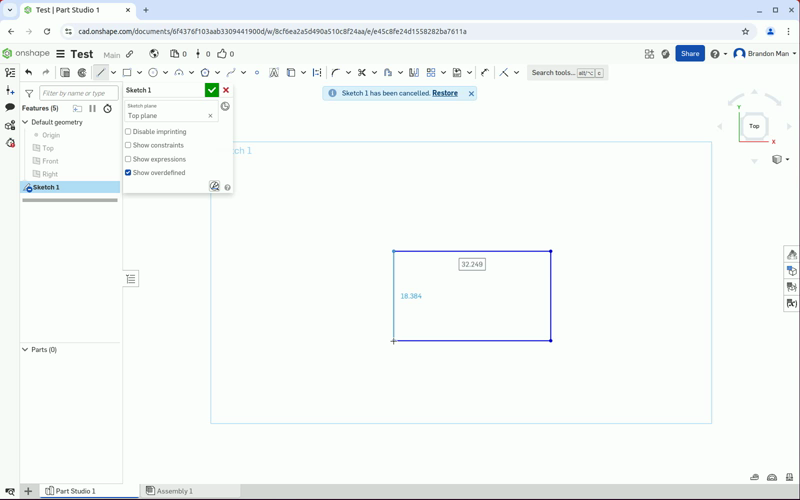
key_up(shift)
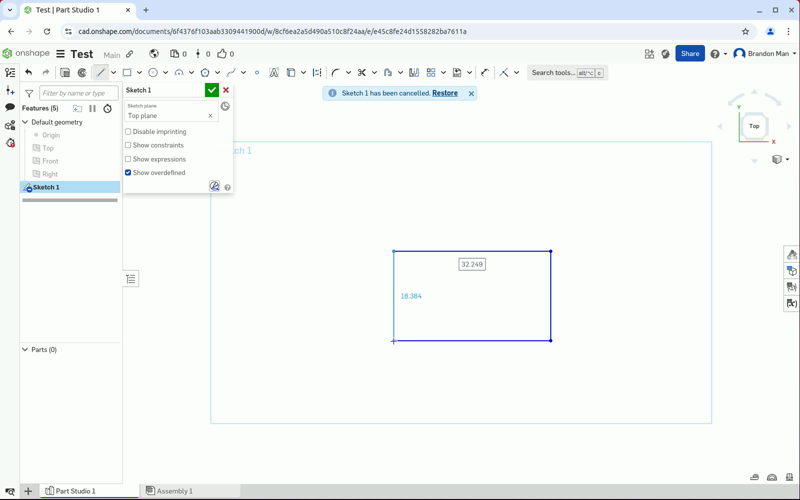
click(393, 340)
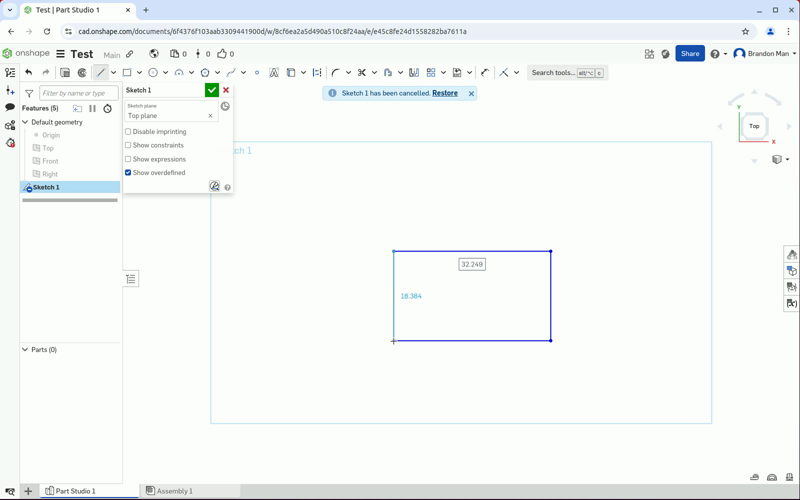
key(esc)
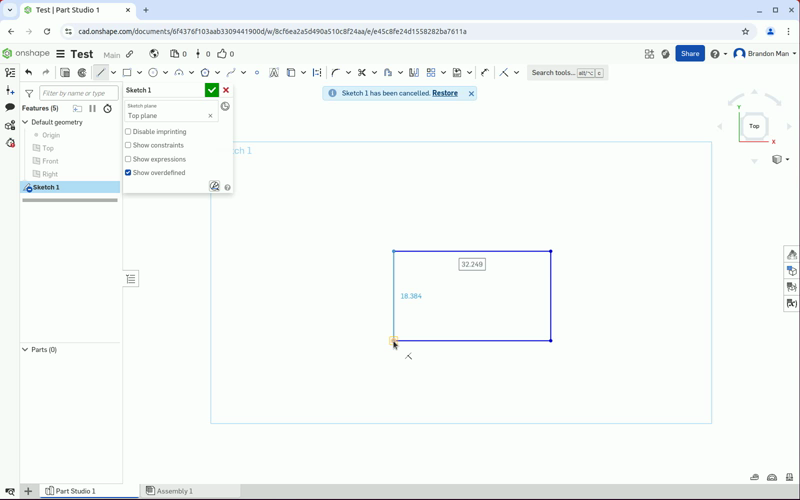
mouse_move(410, 288)
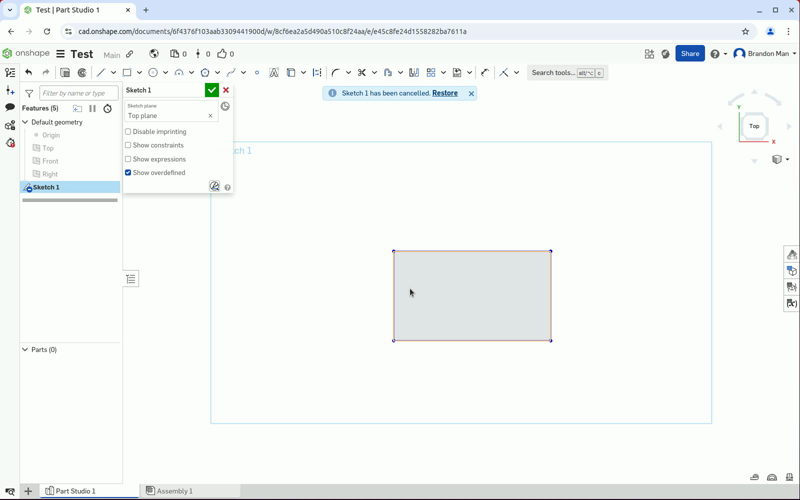
click(410, 288)
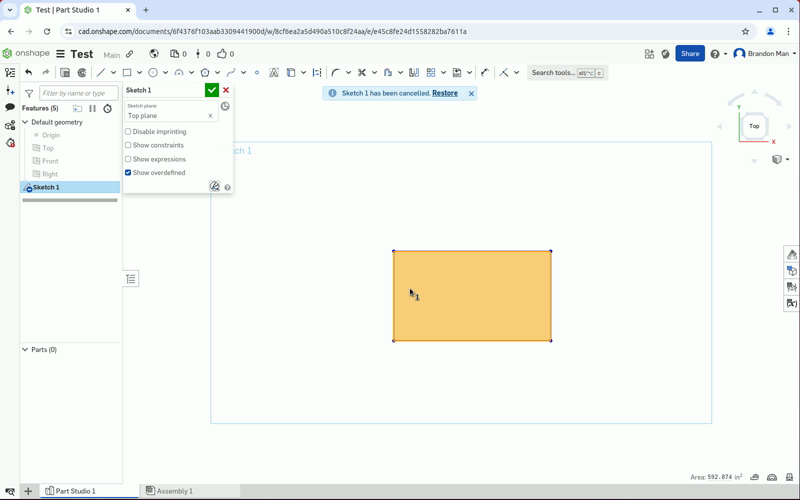
mouse_move(73, 352)
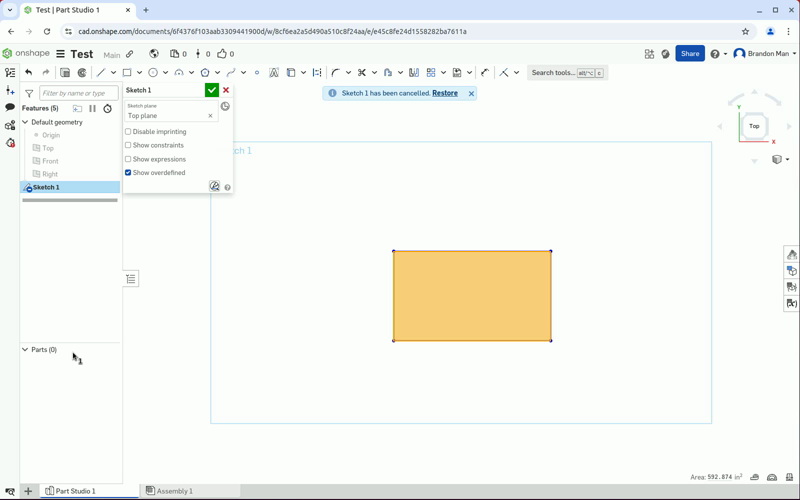
key(shift+y)
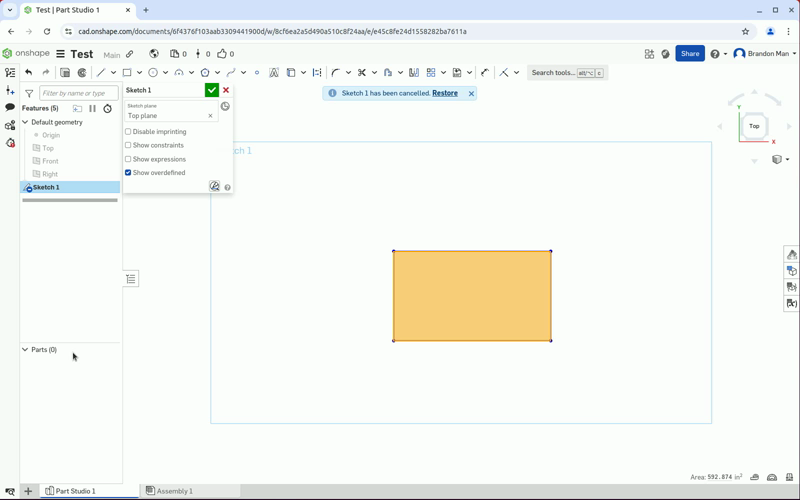
key(shift+e)
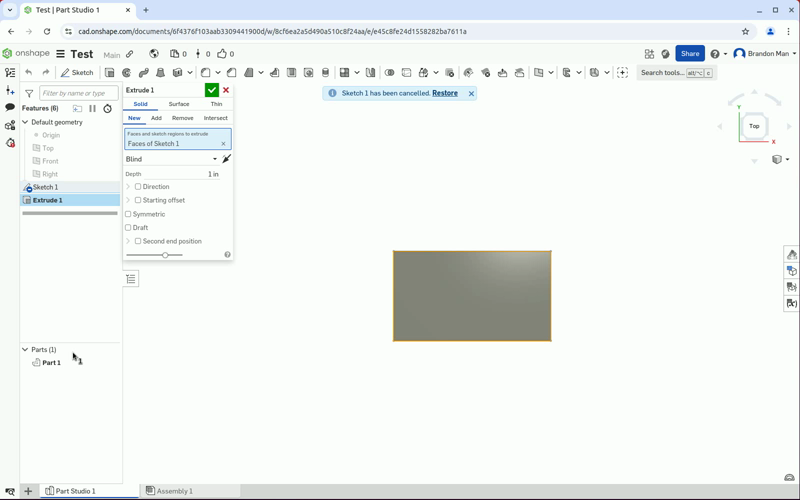
mouse_move(143, 106)
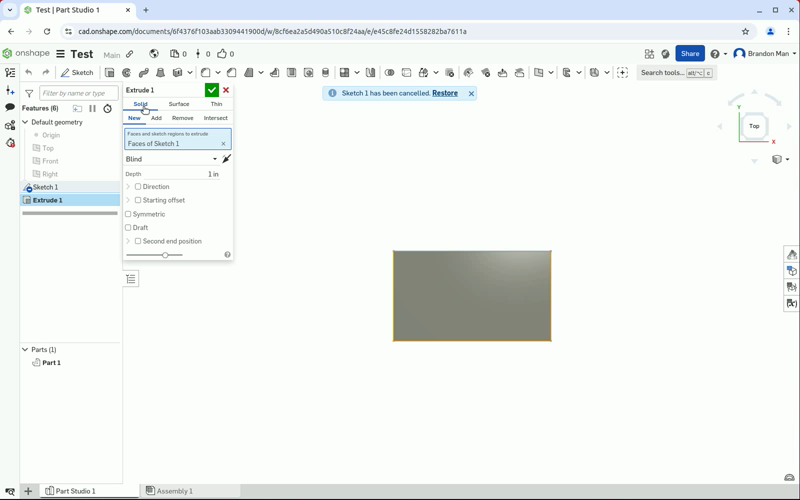
click(143, 106)
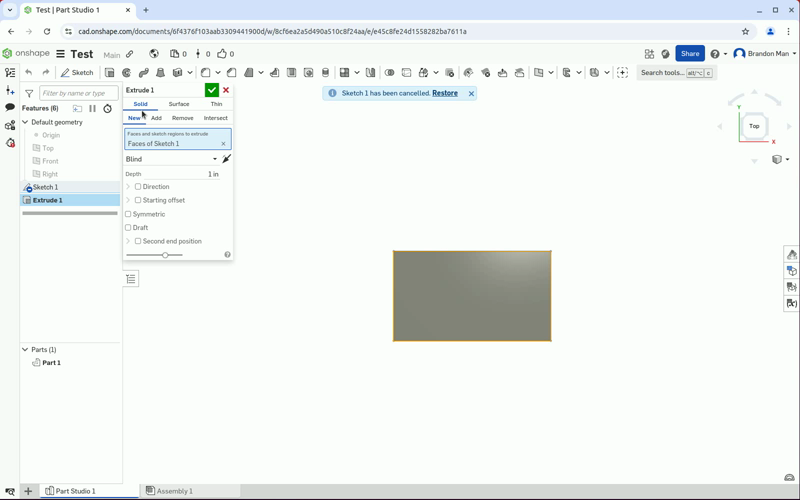
mouse_move(137, 120)
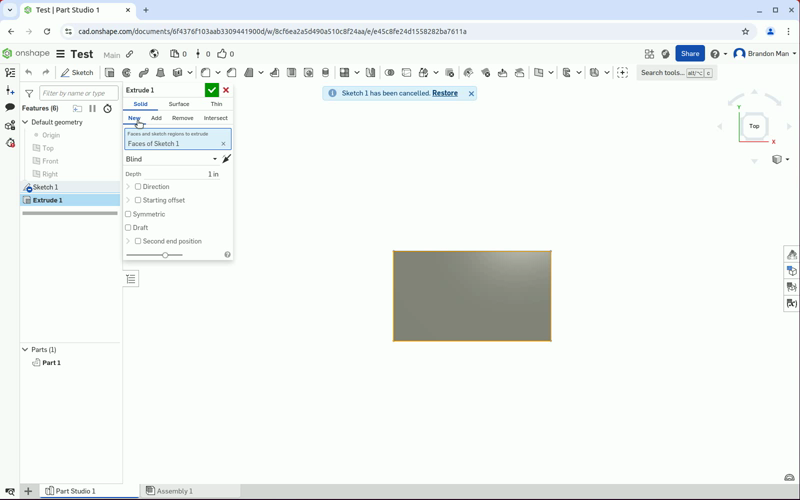
click(137, 120)
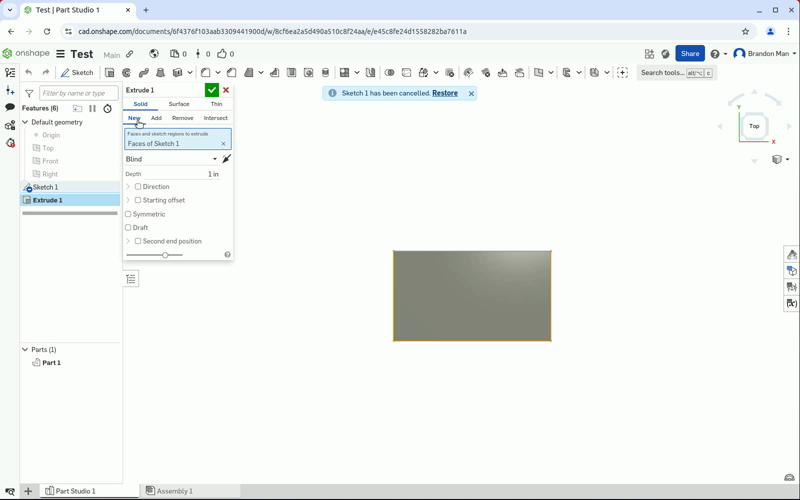
key(tab, 4)
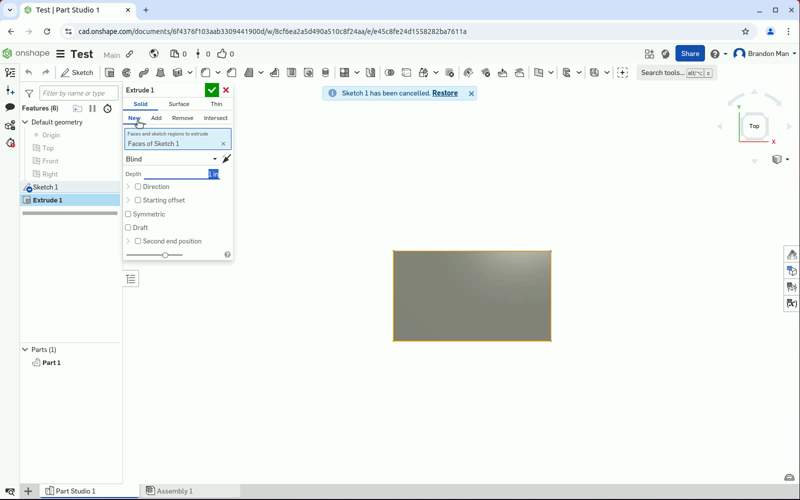
text(23.108)
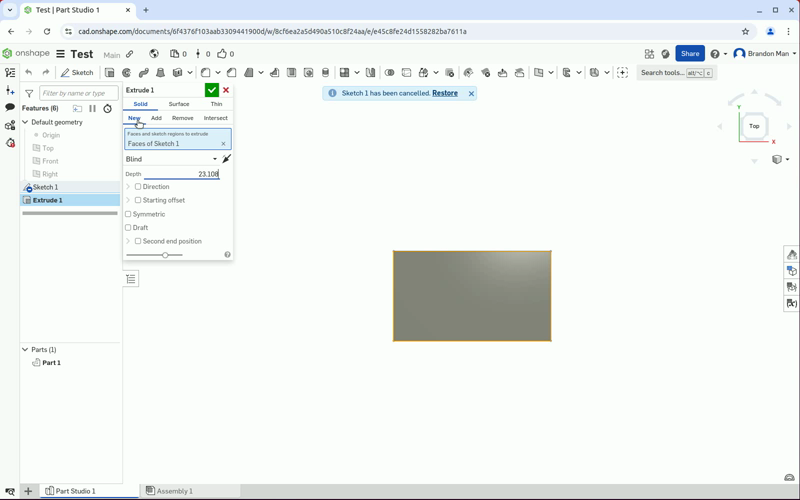
key(enter)
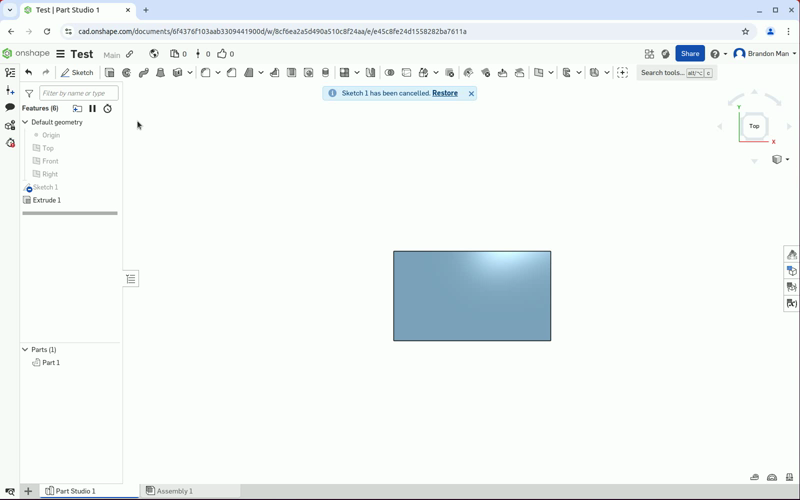
key(shift+h)
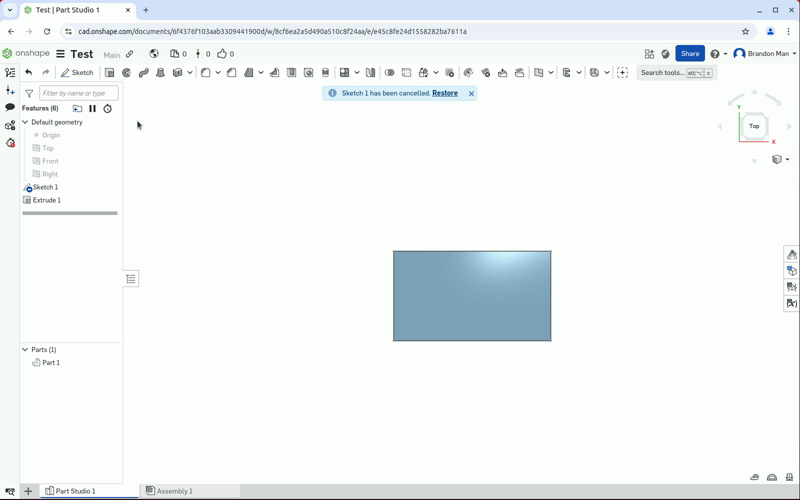
key(shift+h)
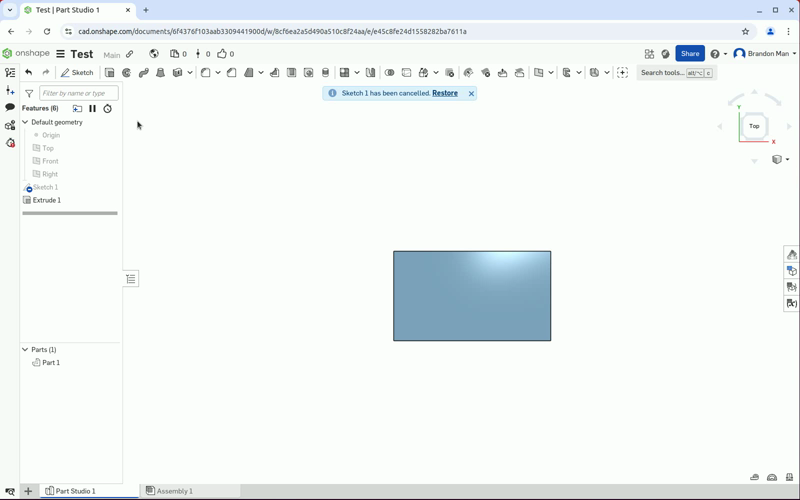
mouse_move(73, 189)
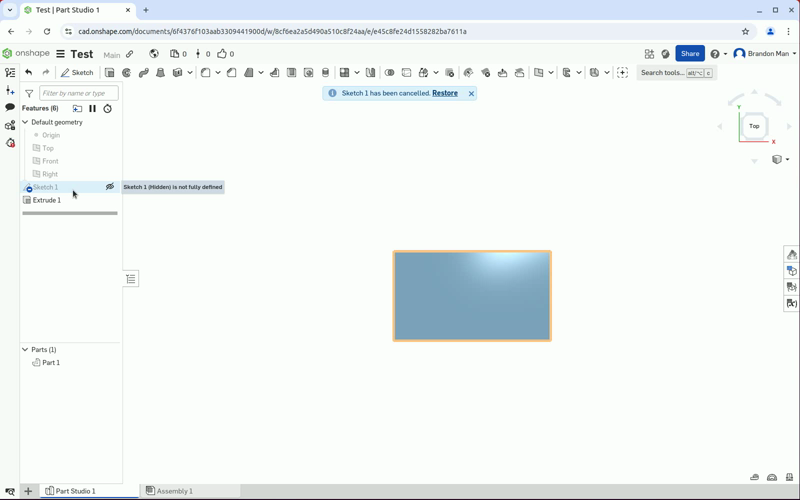
click(73, 189)
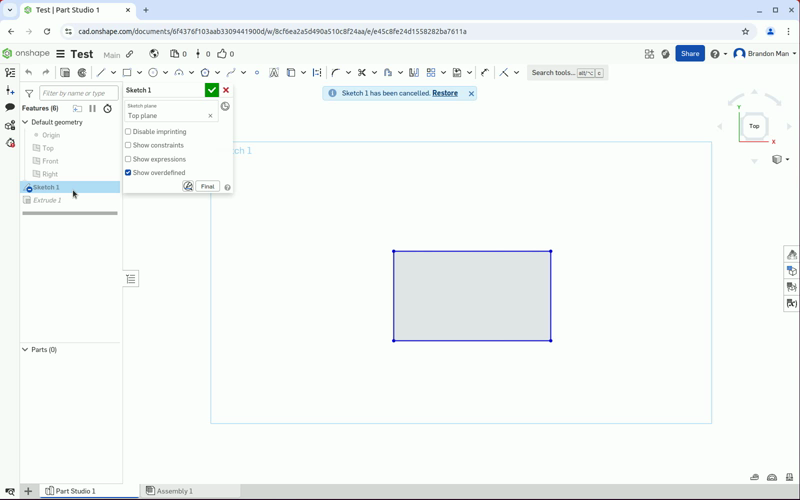
mouse_move(229, 92)
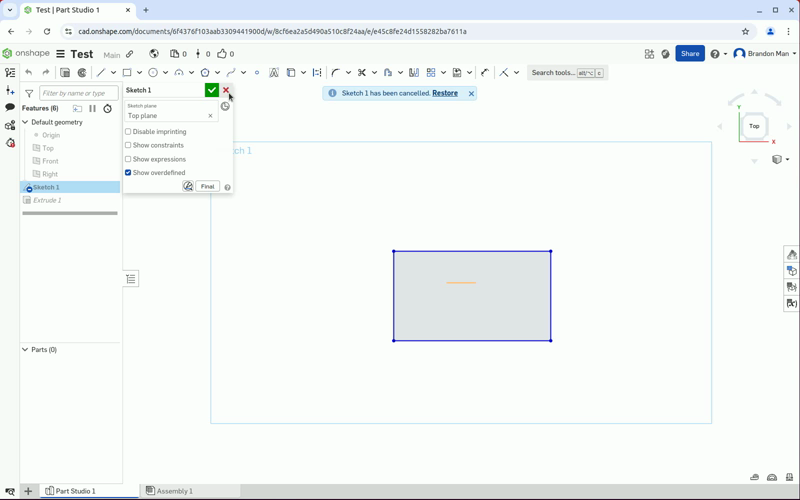
click(229, 92)
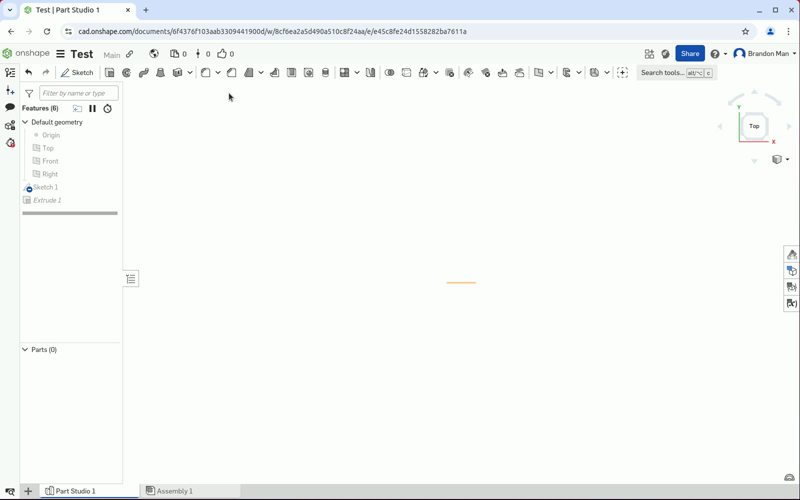
mouse_move(73, 352)
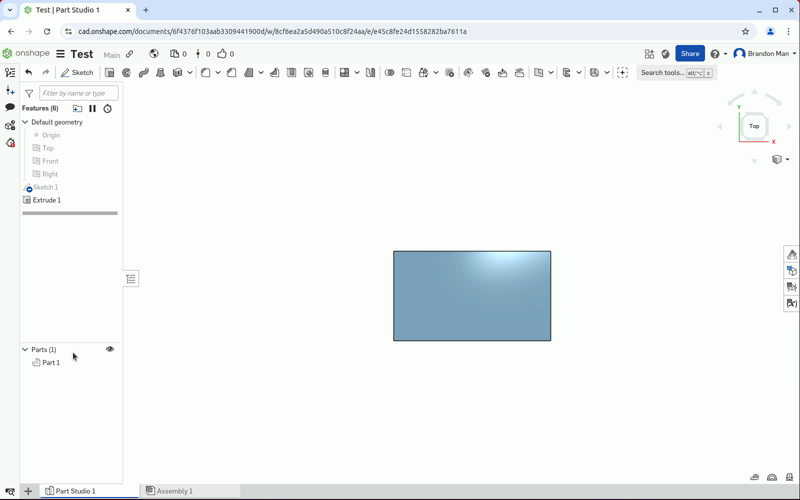
key(y)
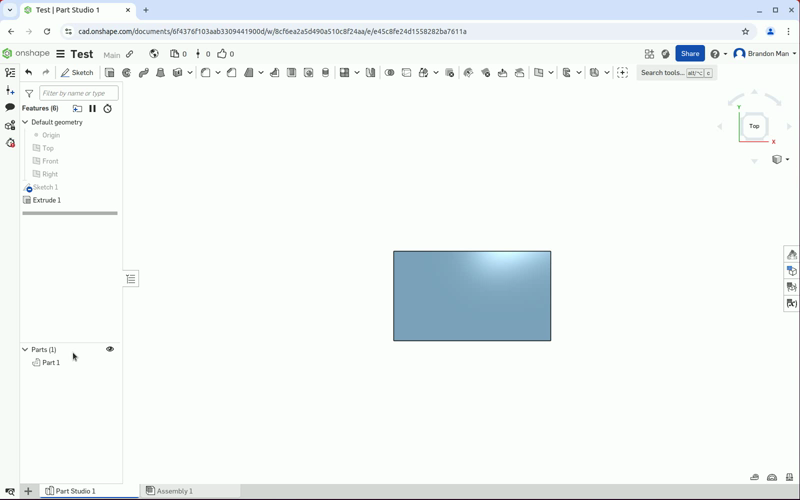
key(shift+p)
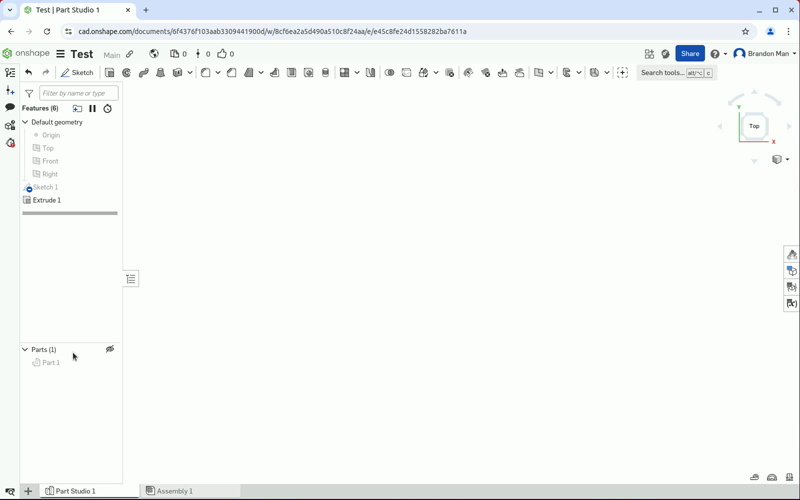
key(space)
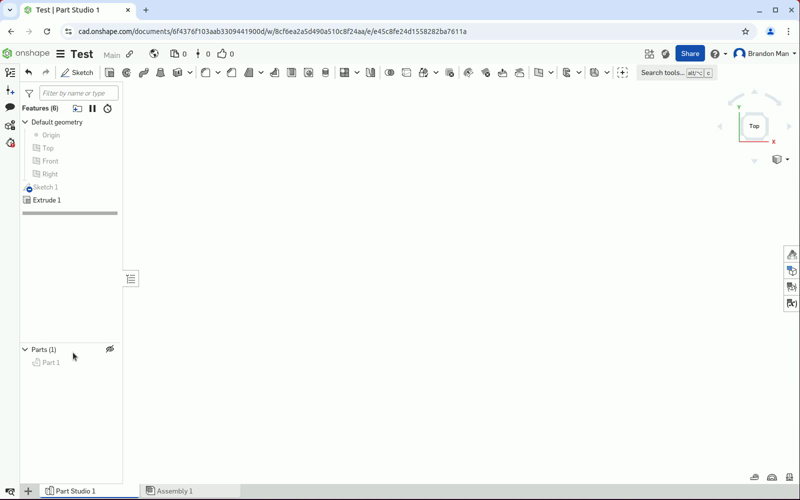
key_down(shift)
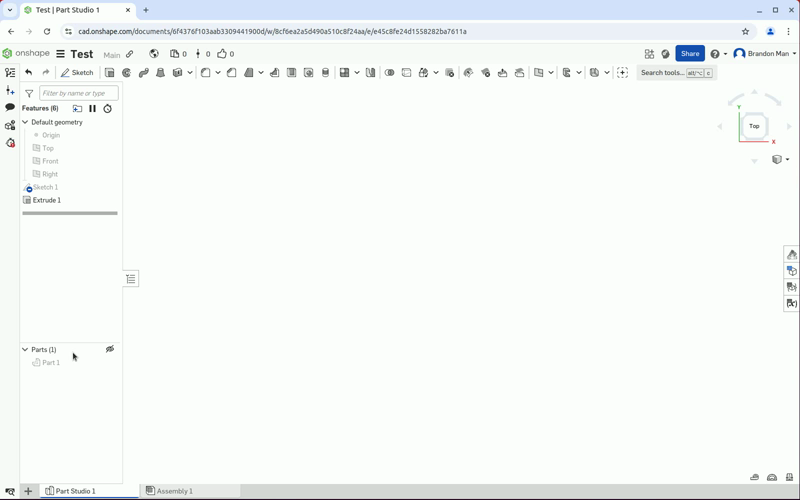
key(up)
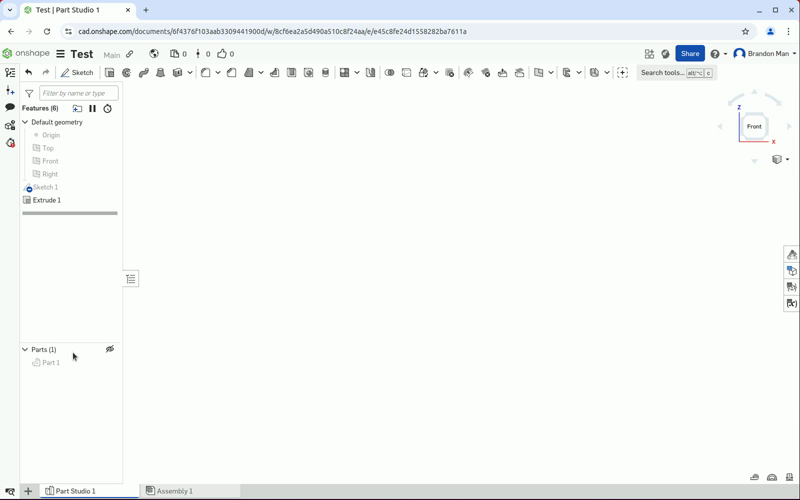
key_up(shift)
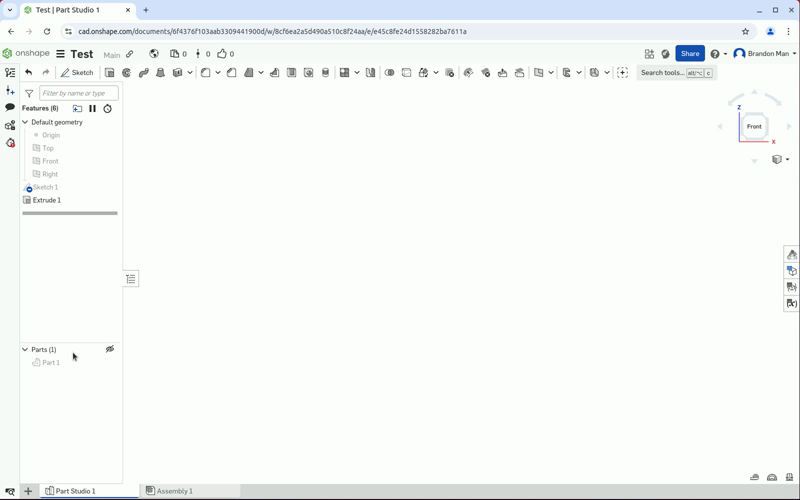
mouse_move(73, 352)
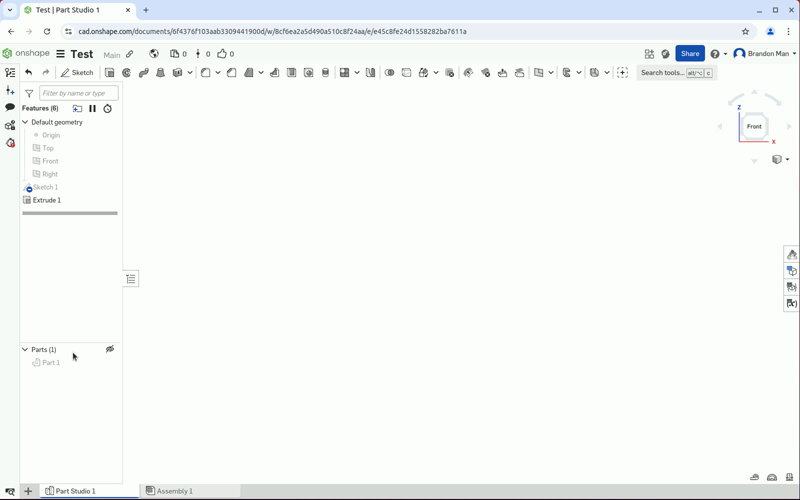
key(shift+y)
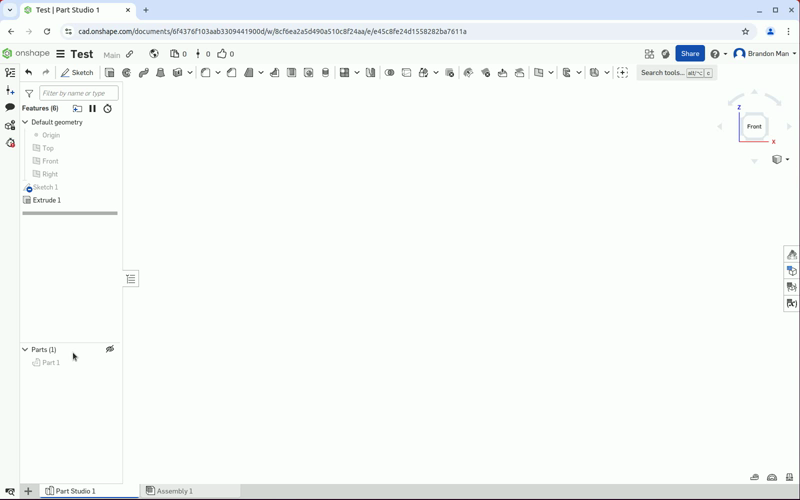
key(shift+s)
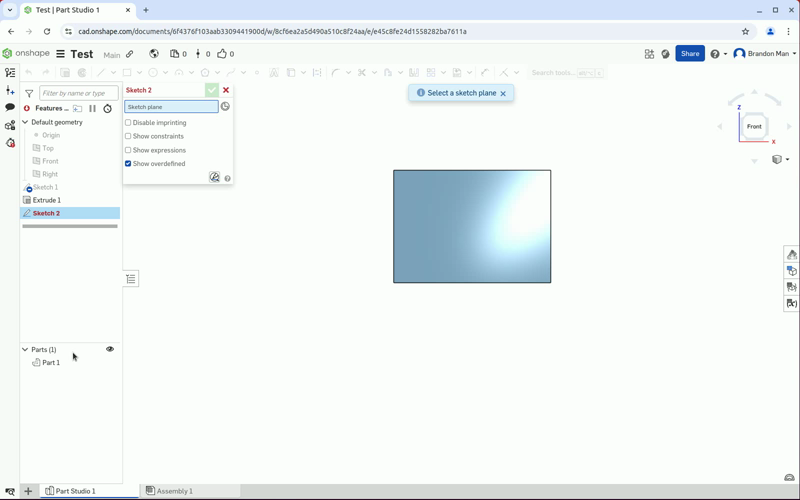
mouse_move(73, 163)
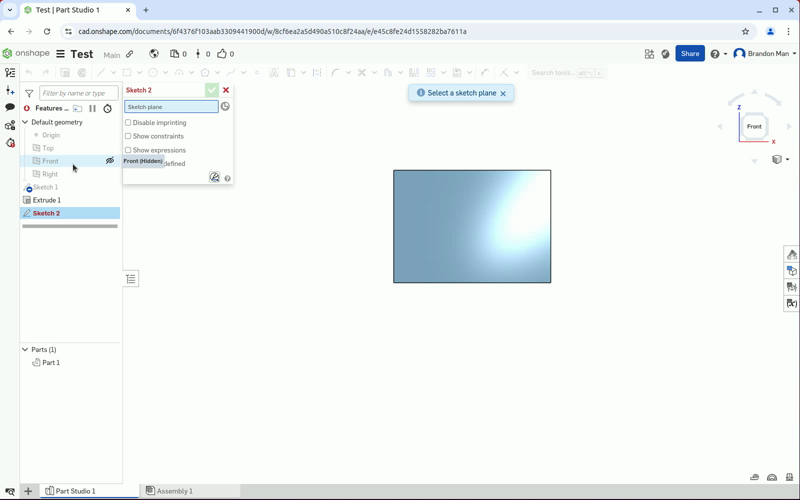
click(73, 163)
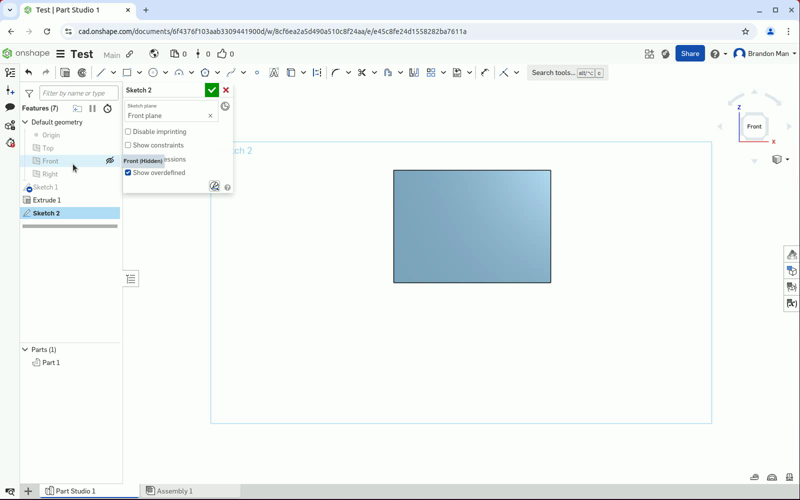
mouse_move(73, 352)
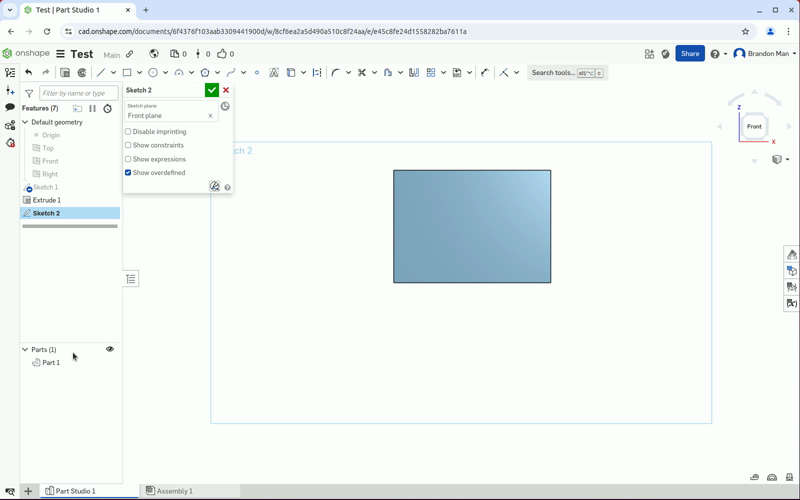
key(y)
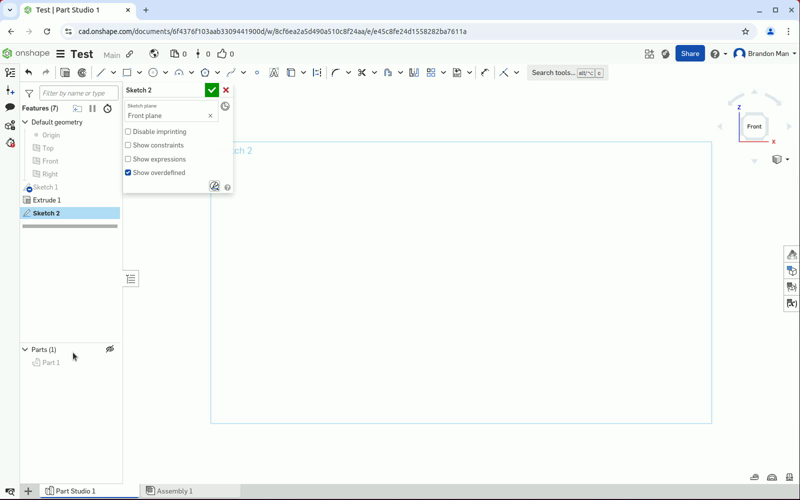
key(l)
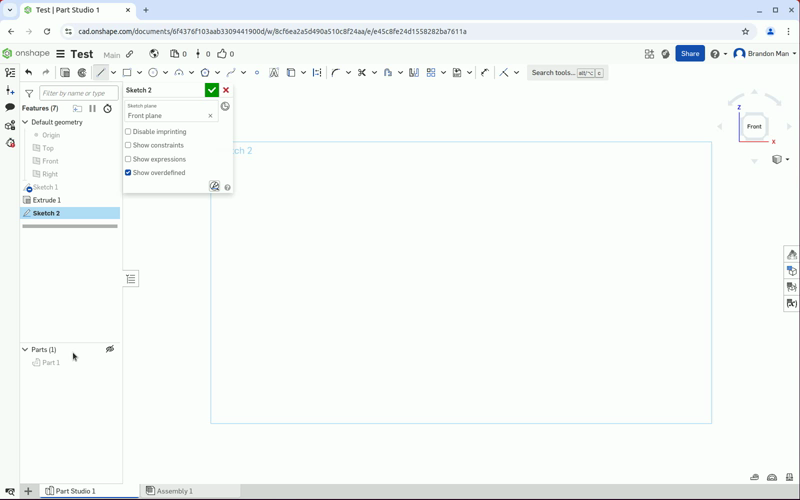
key_down(shift)
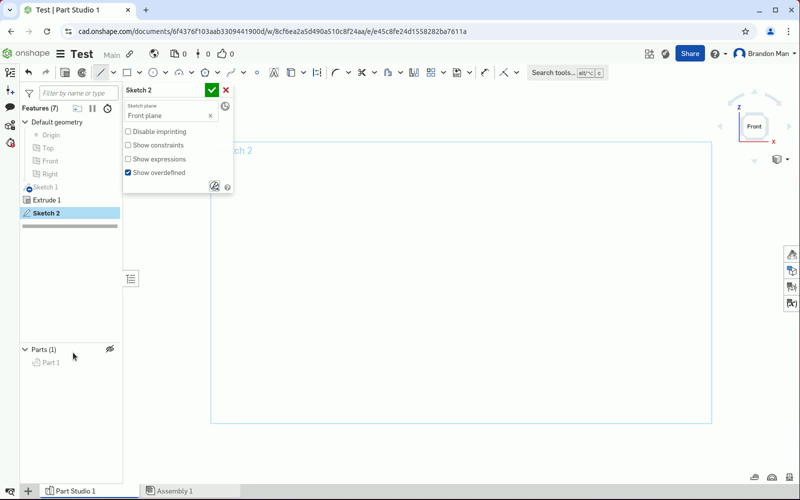
mouse_move(404, 204)
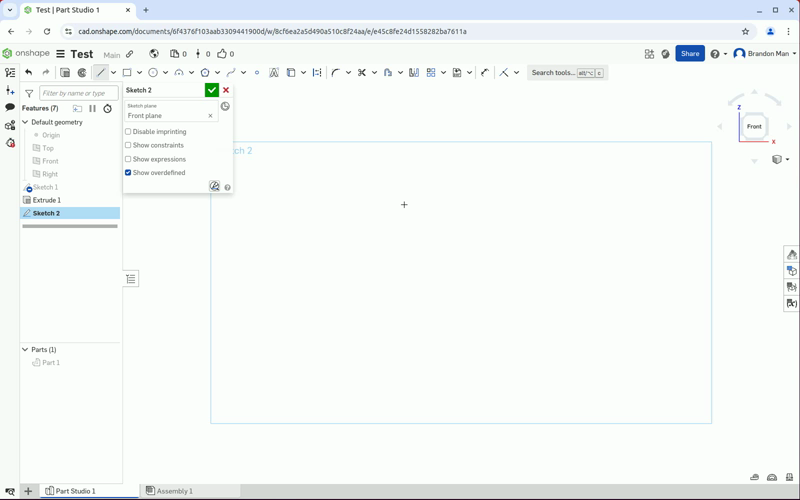
click(404, 204)
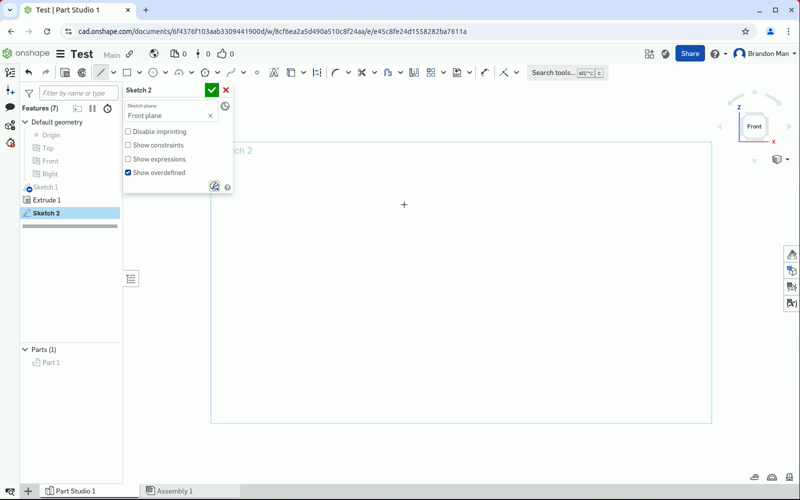
key_up(shift)
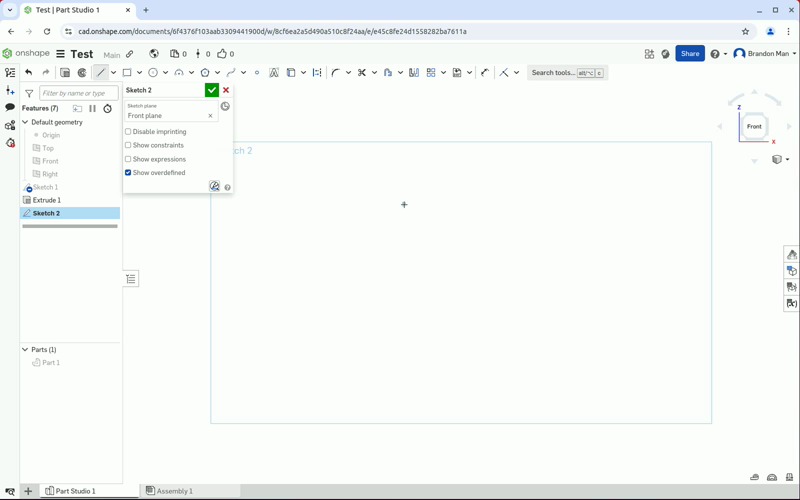
key_down(shift)
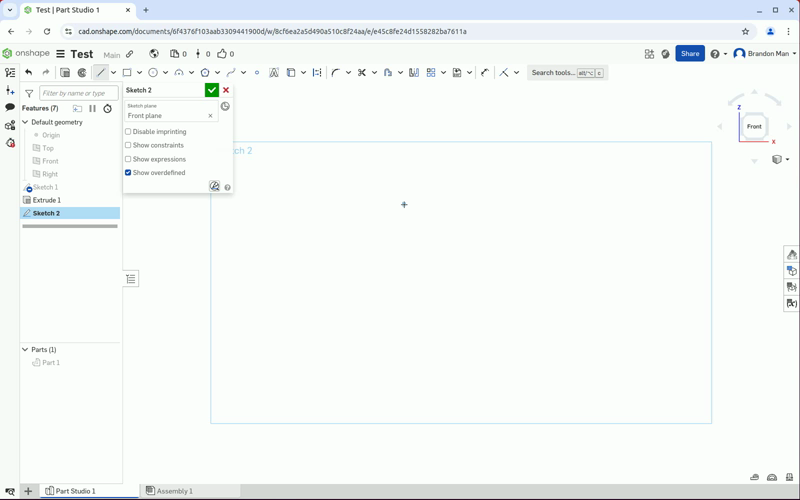
mouse_move(541, 204)
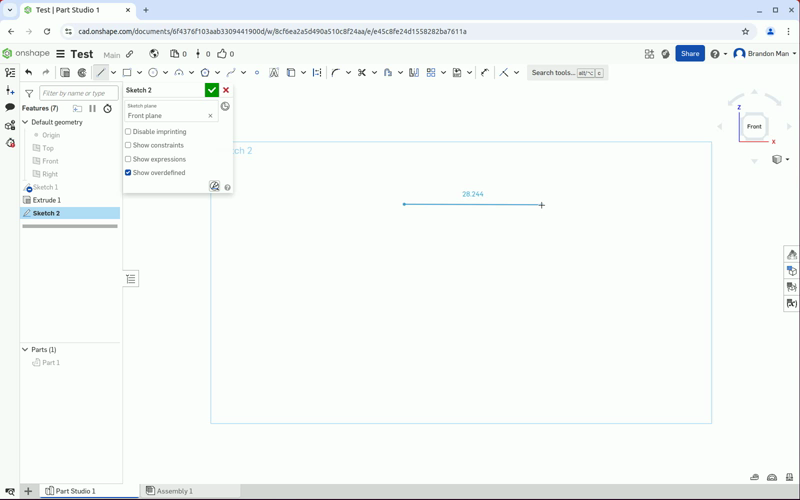
click(541, 204)
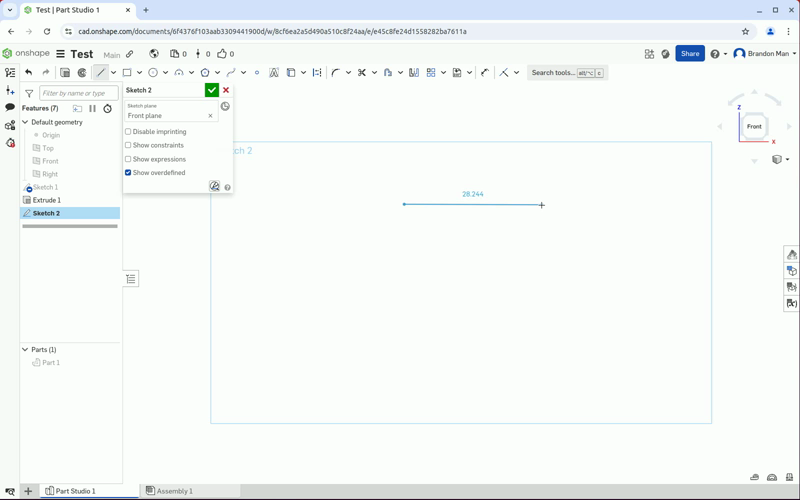
key_up(shift)
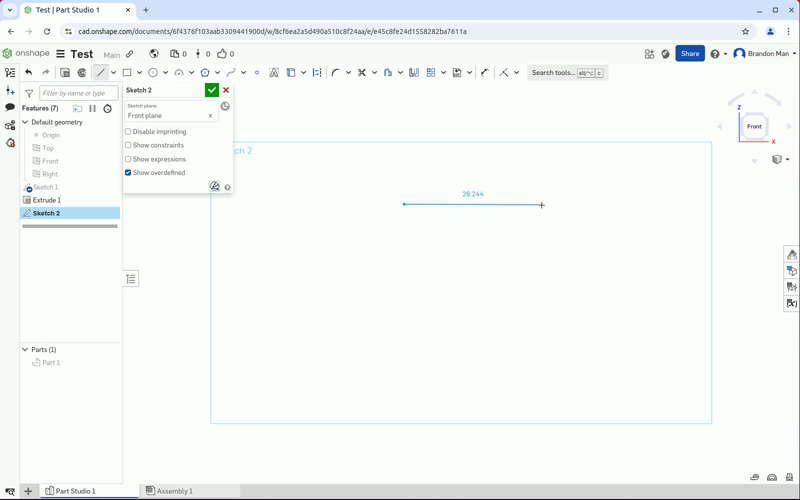
key_down(shift)
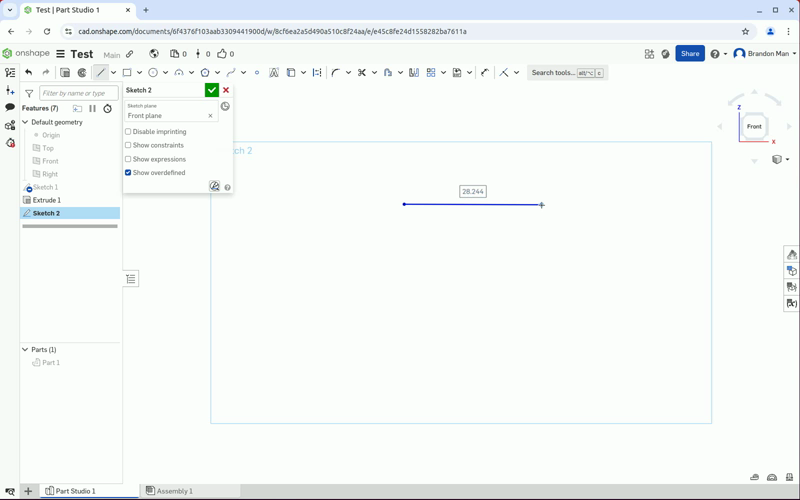
mouse_move(571, 204)
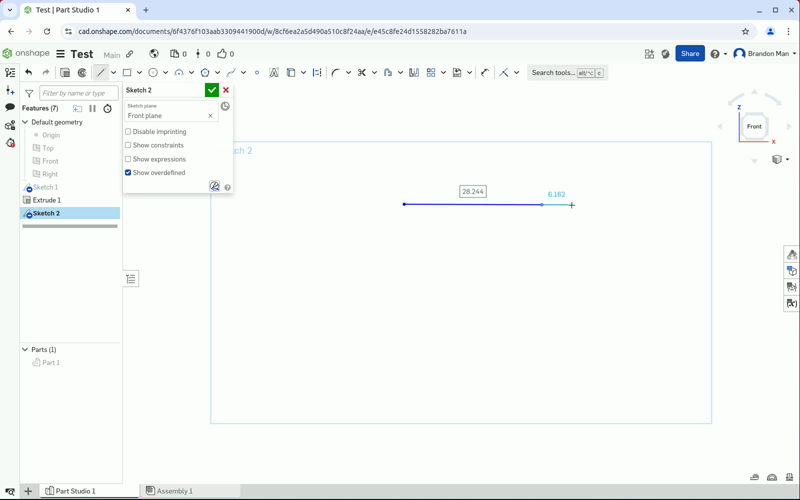
mouse_move(541, 187)
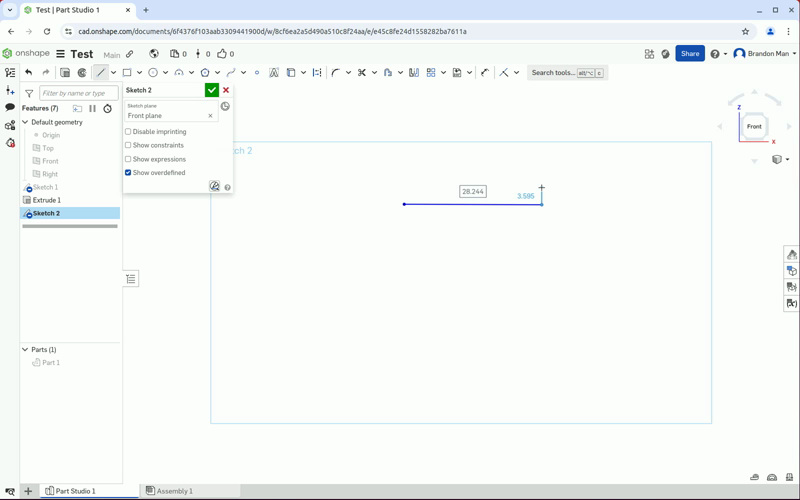
click(541, 187)
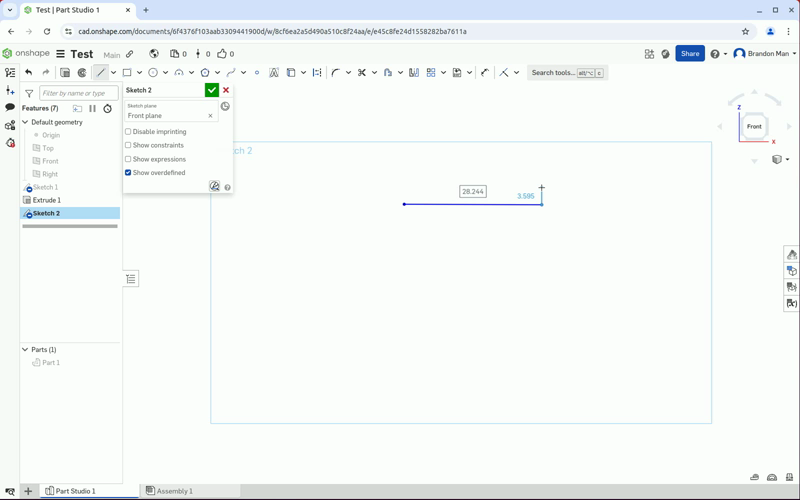
key_up(shift)
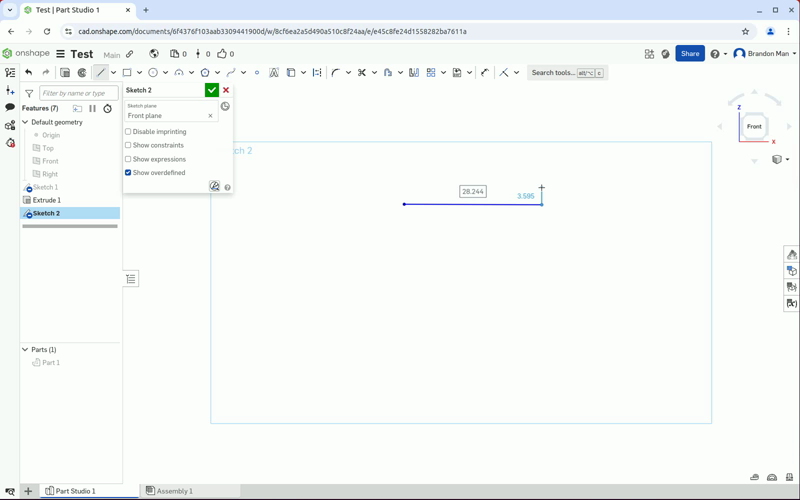
key_down(shift)
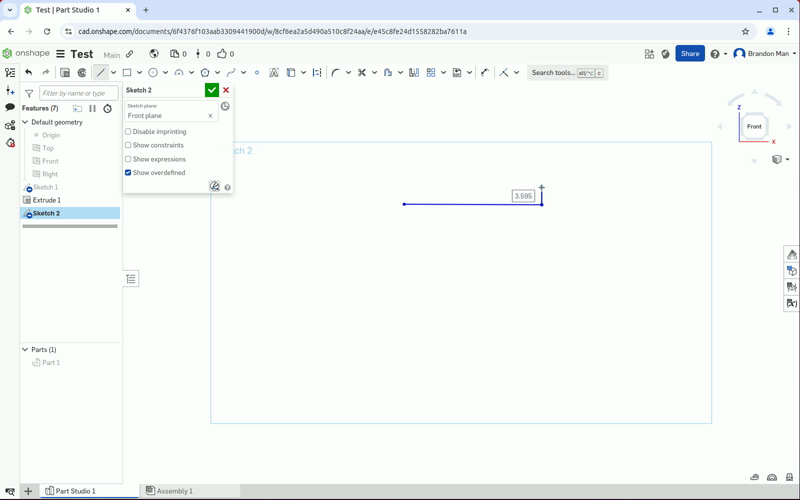
mouse_move(404, 187)
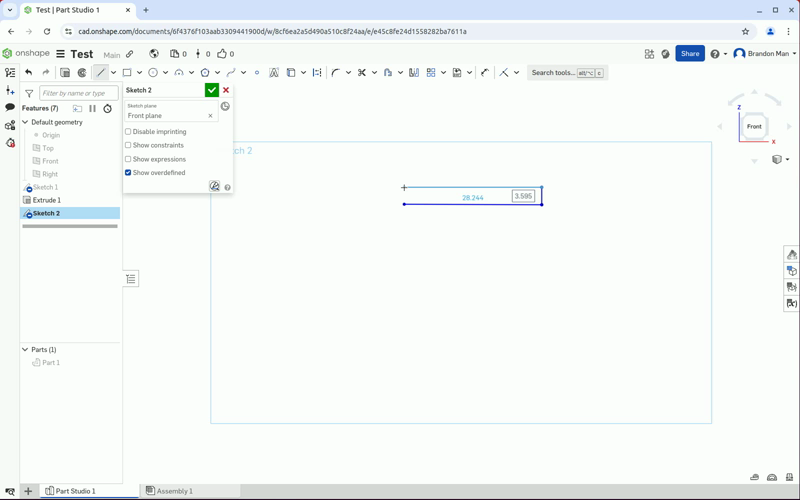
click(404, 187)
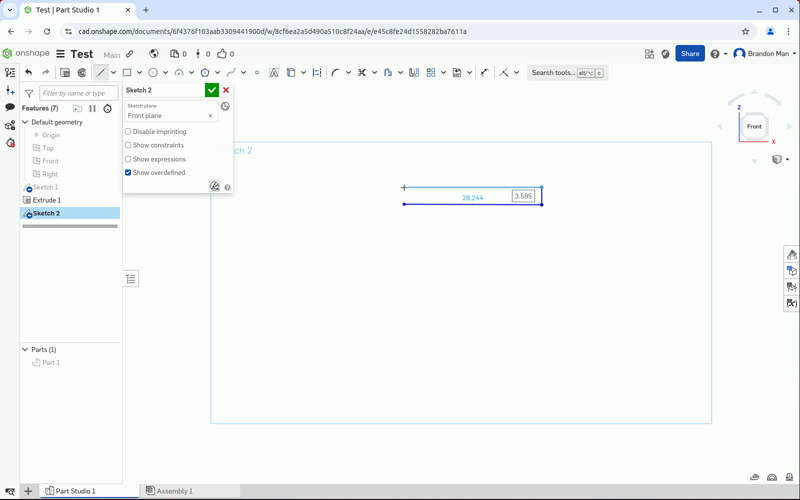
key_up(shift)
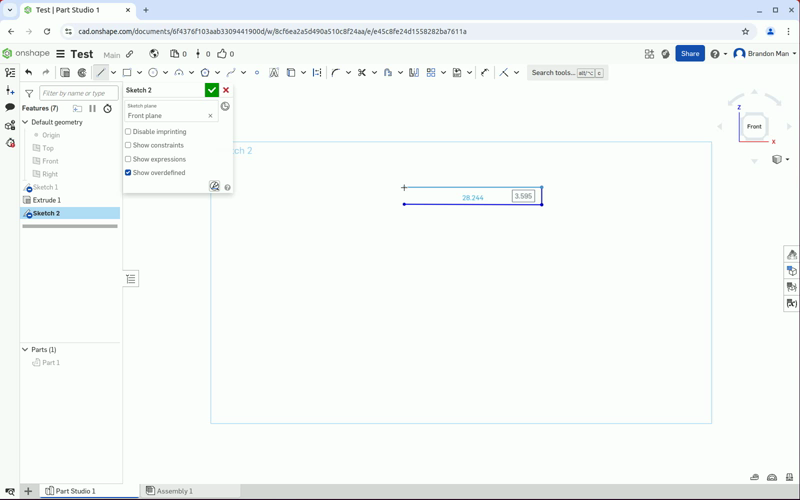
mouse_move(434, 187)
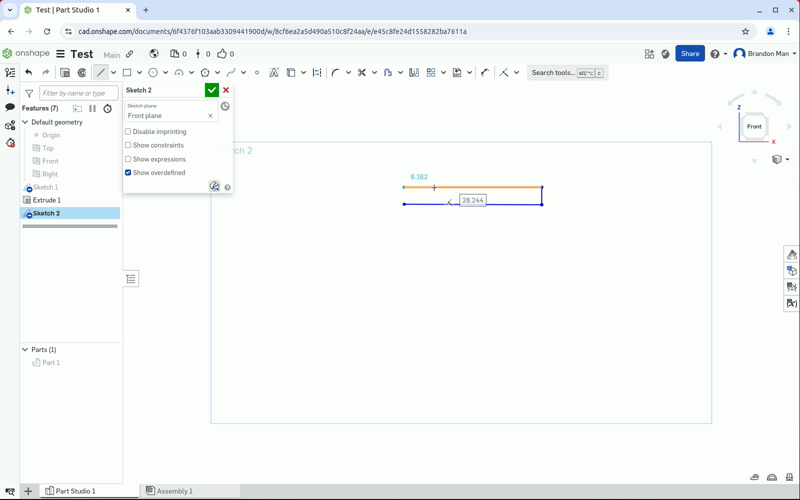
key_down(shift)
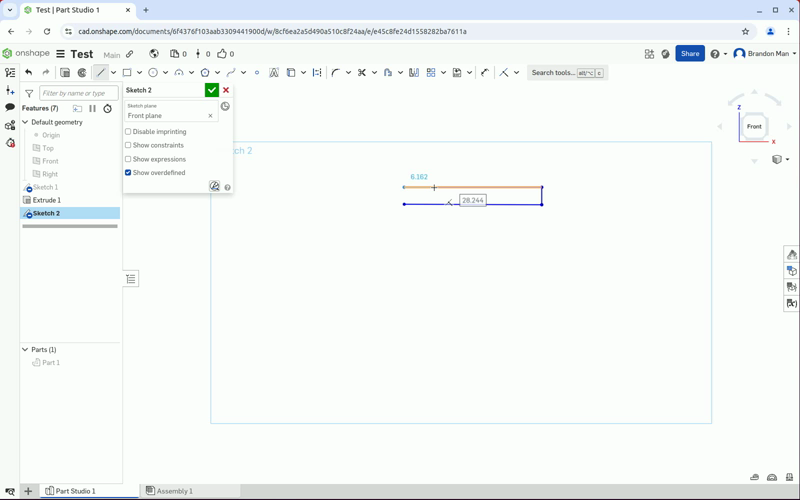
mouse_move(404, 204)
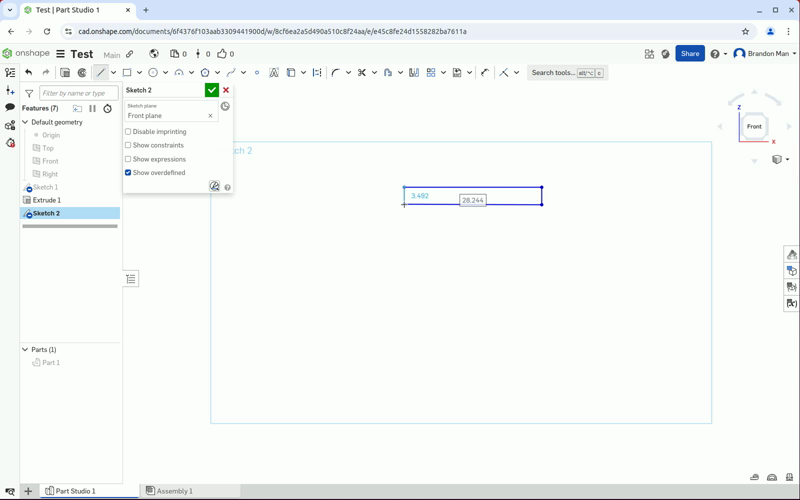
key_up(shift)
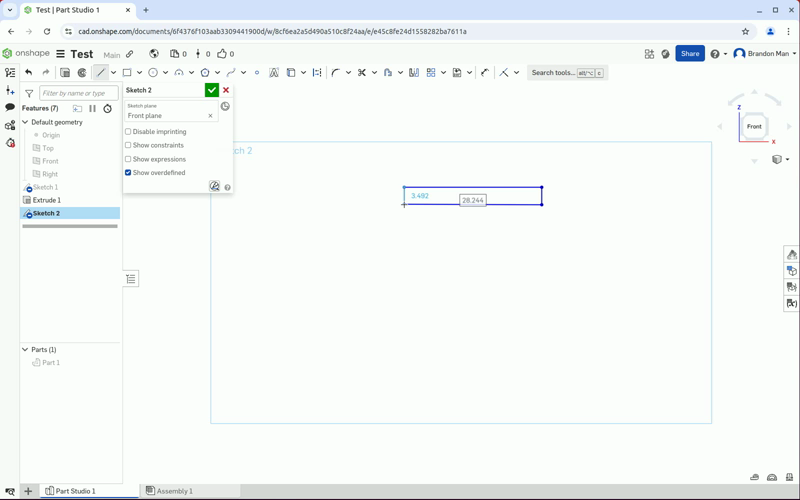
click(404, 204)
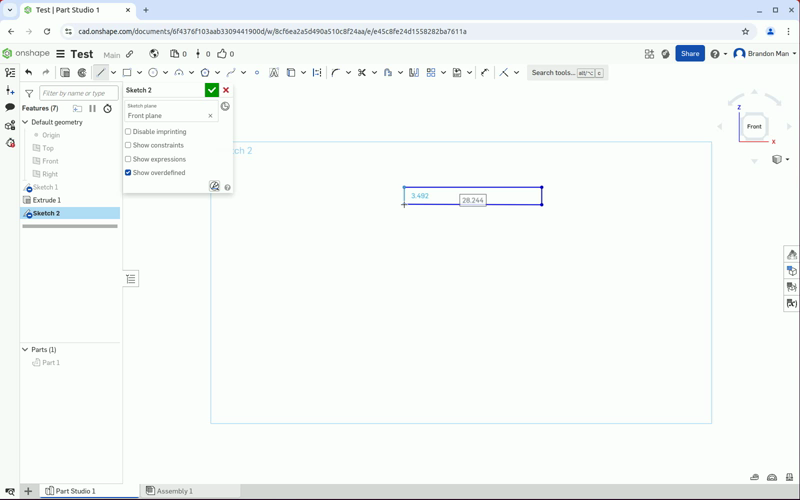
key(esc)
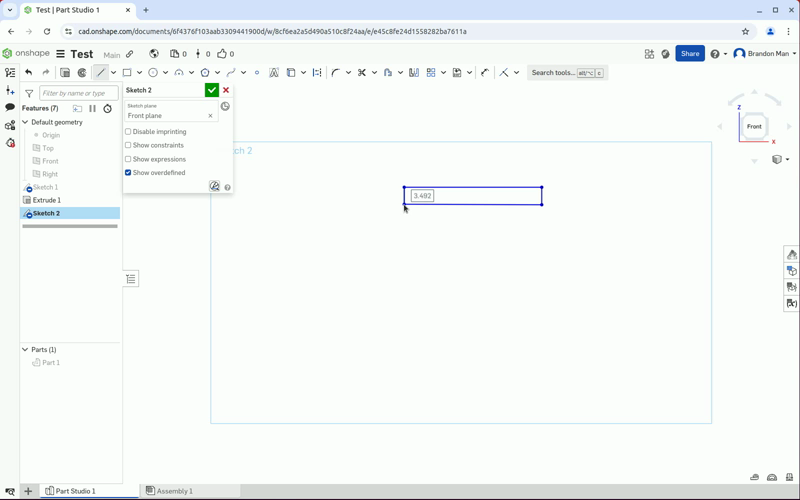
mouse_move(407, 197)
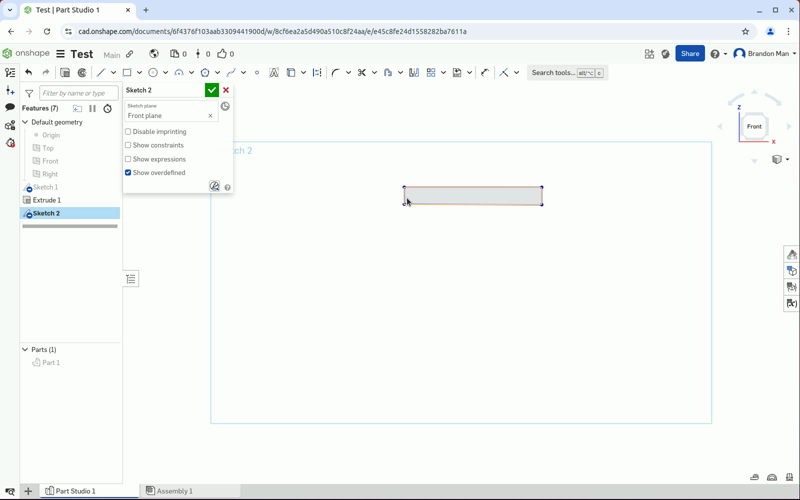
click(407, 197)
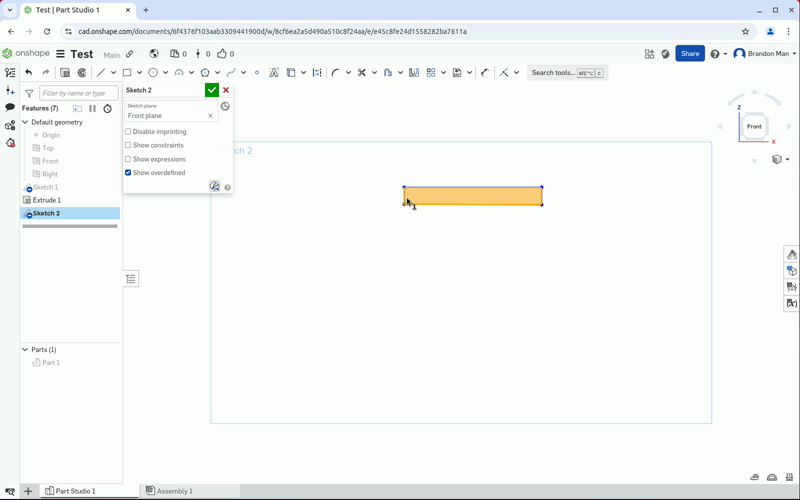
mouse_move(73, 352)
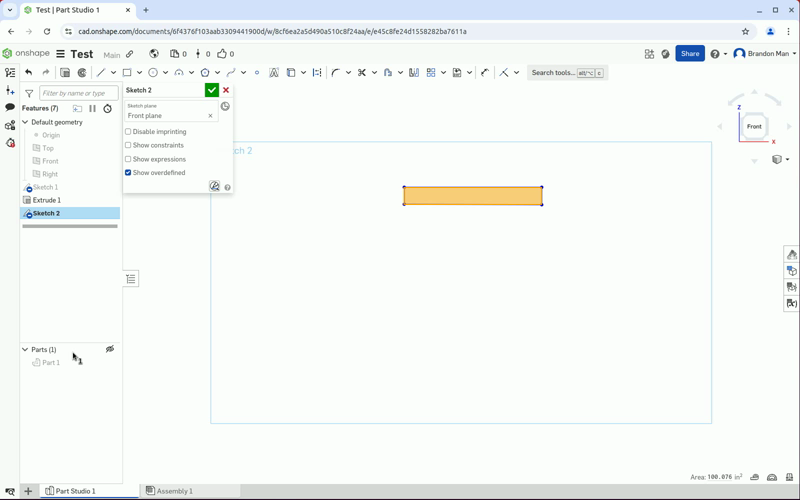
key(shift+y)
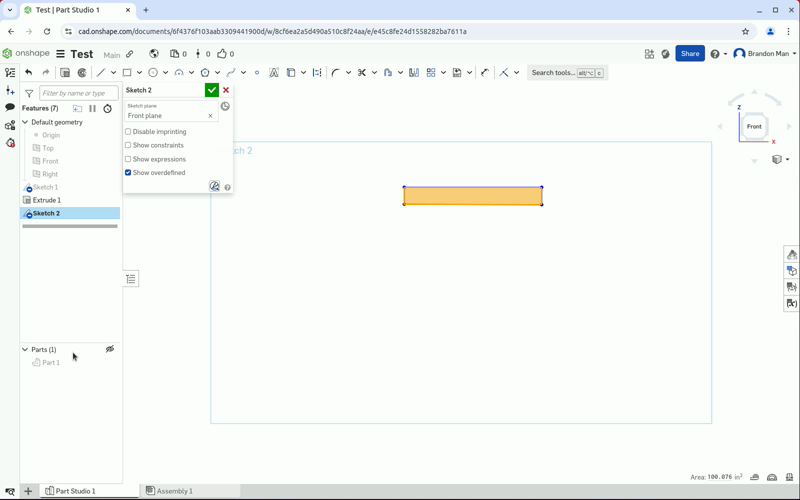
key(shift+e)
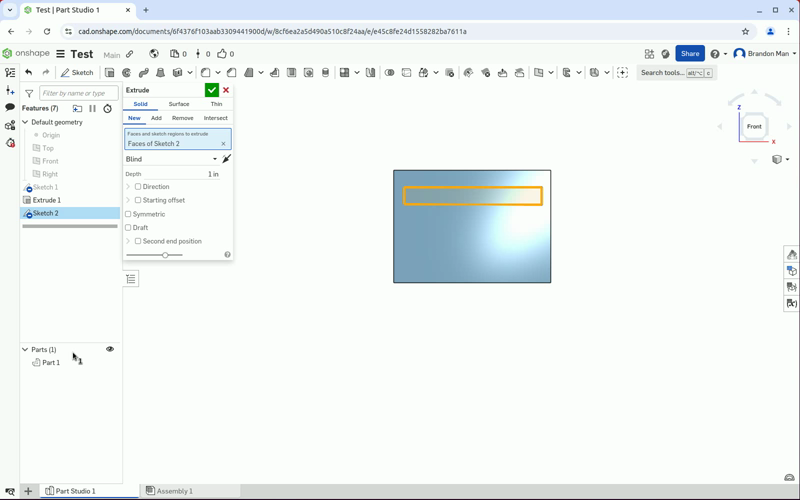
mouse_move(143, 106)
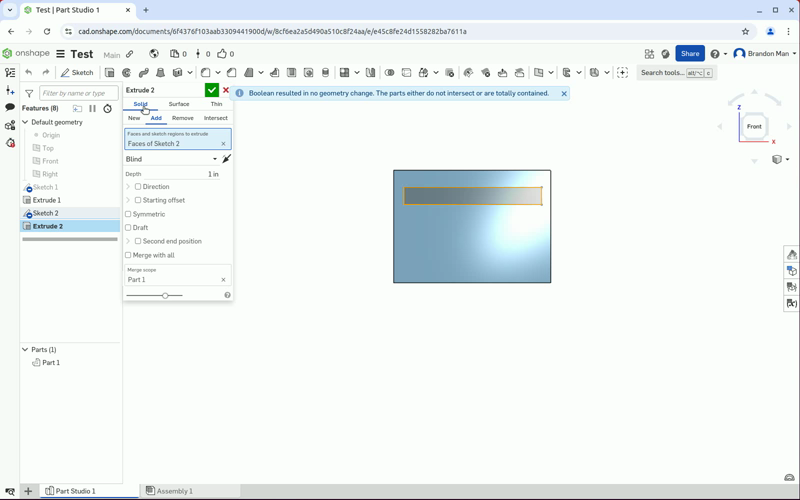
click(143, 106)
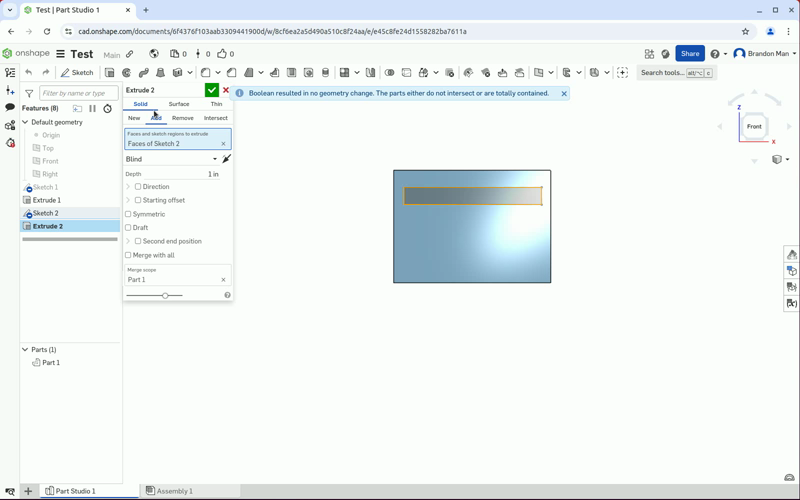
mouse_move(186, 120)
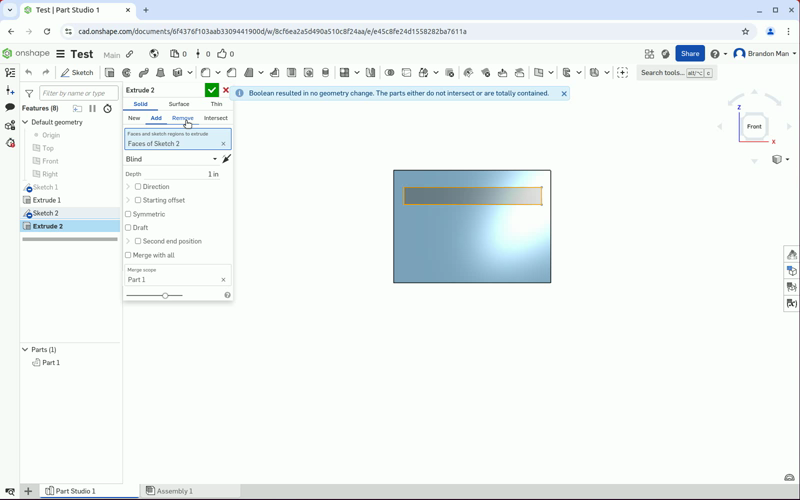
click(186, 120)
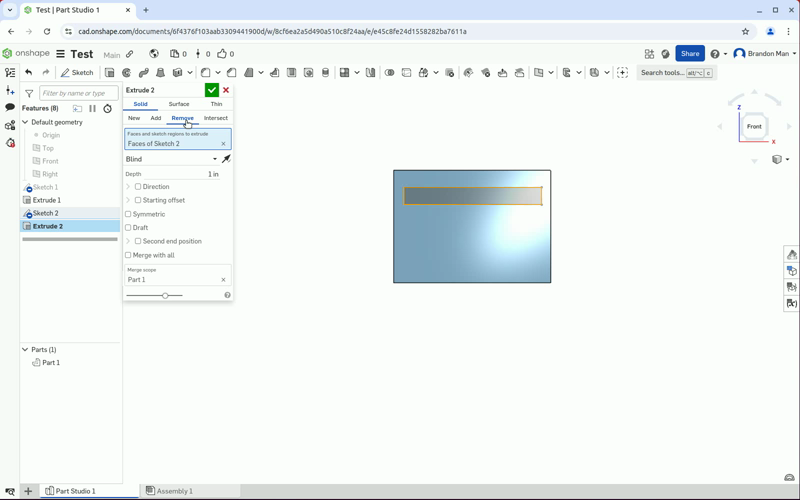
key(tab, 4)
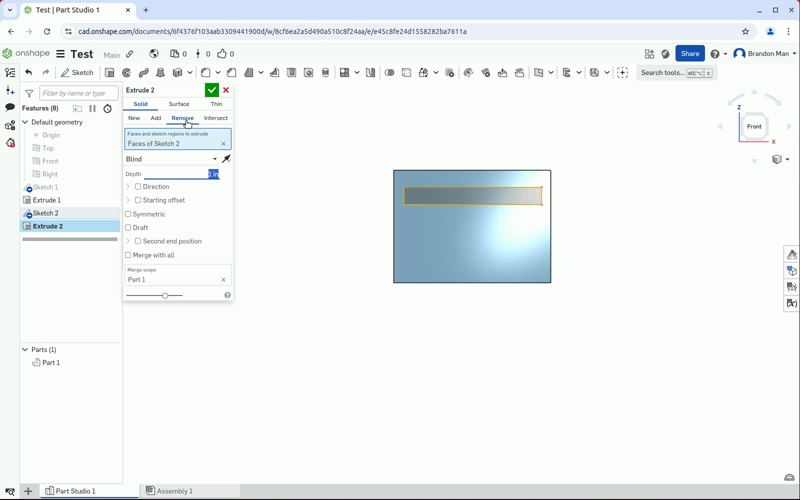
text(-30.57)
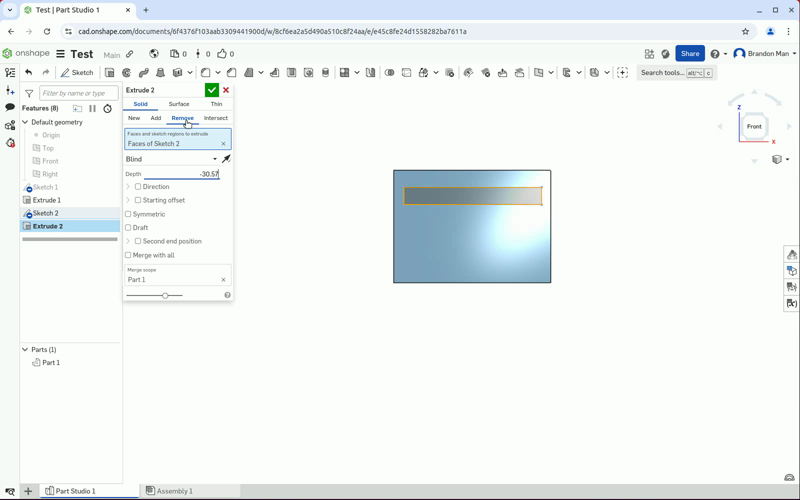
key(tab, 6)
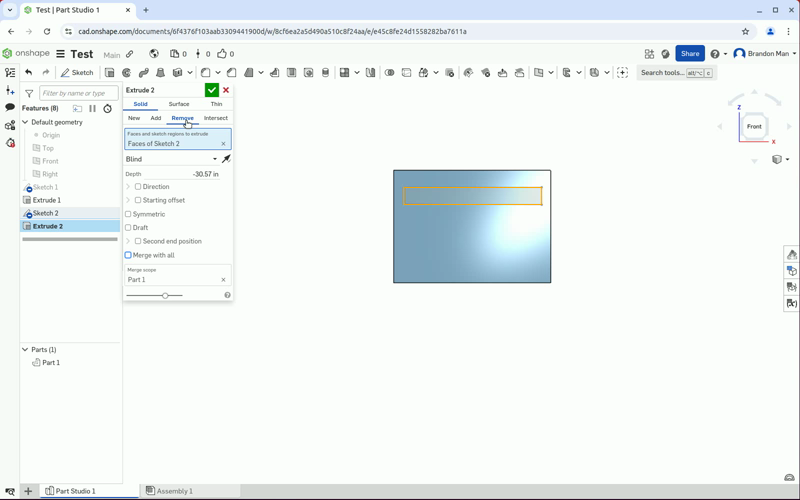
key(space)
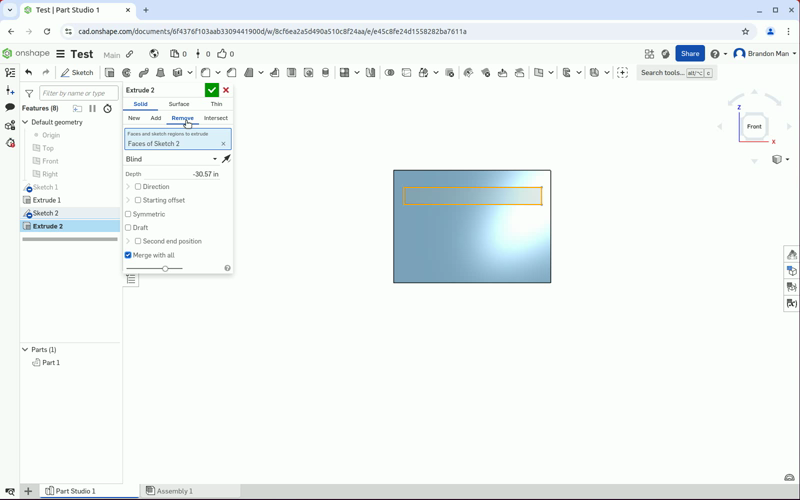
key(enter)
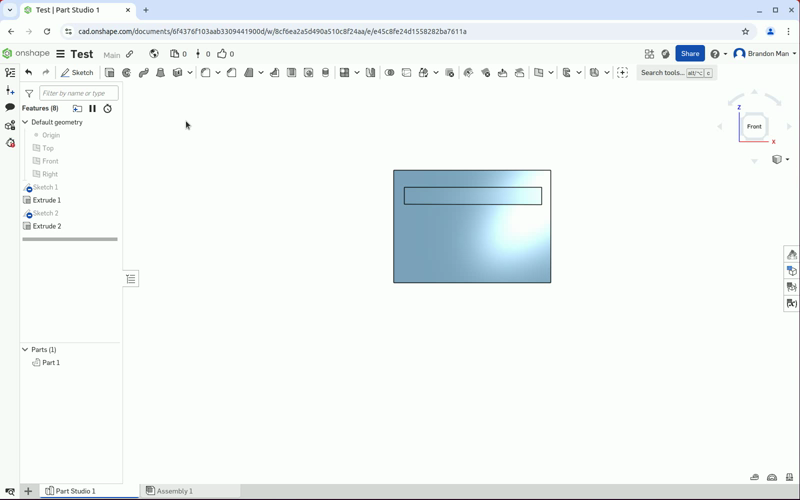
key(shift+h)
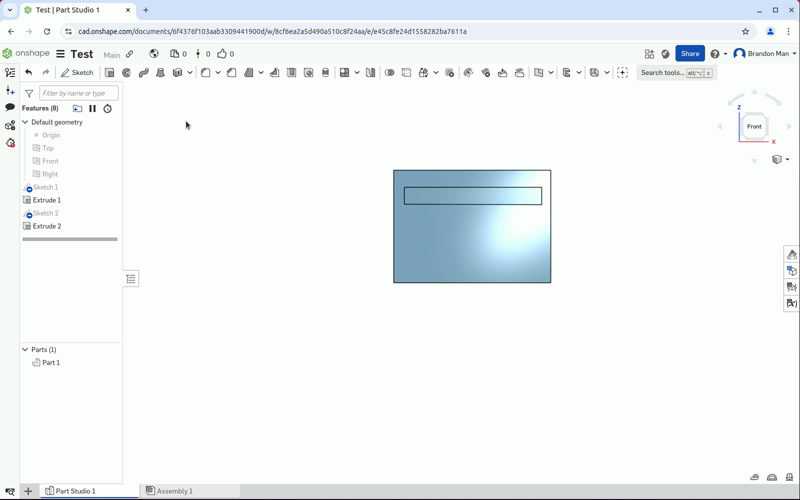
key(shift+h)
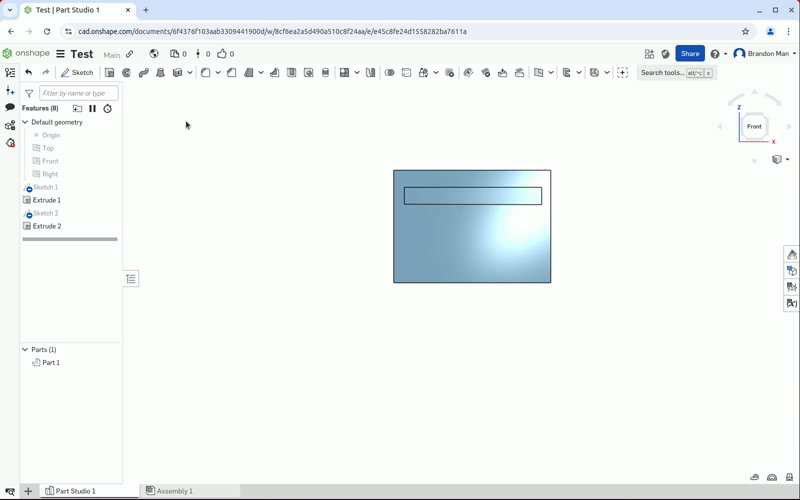
mouse_move(73, 189)
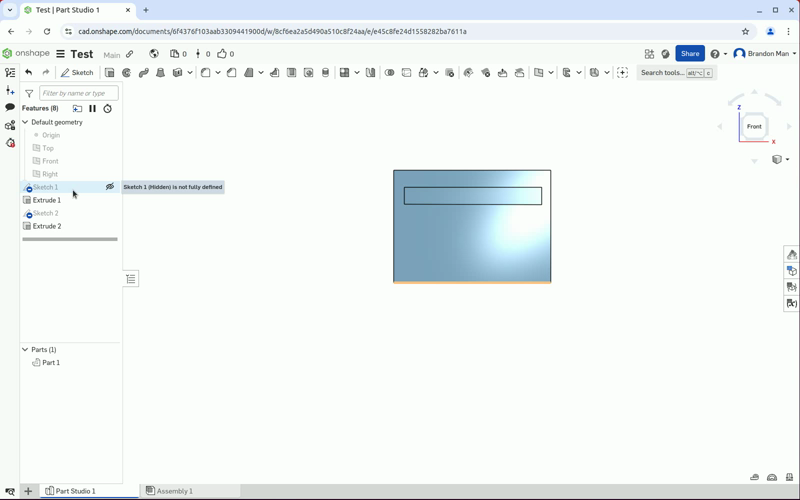
click(73, 189)
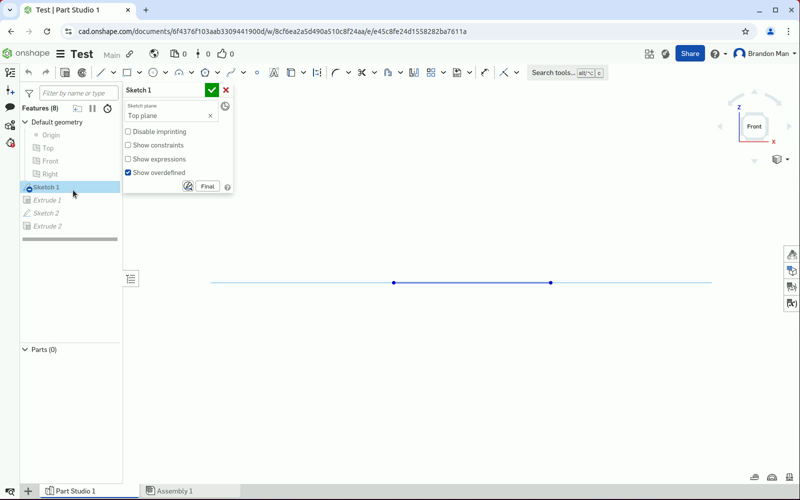
mouse_move(229, 92)
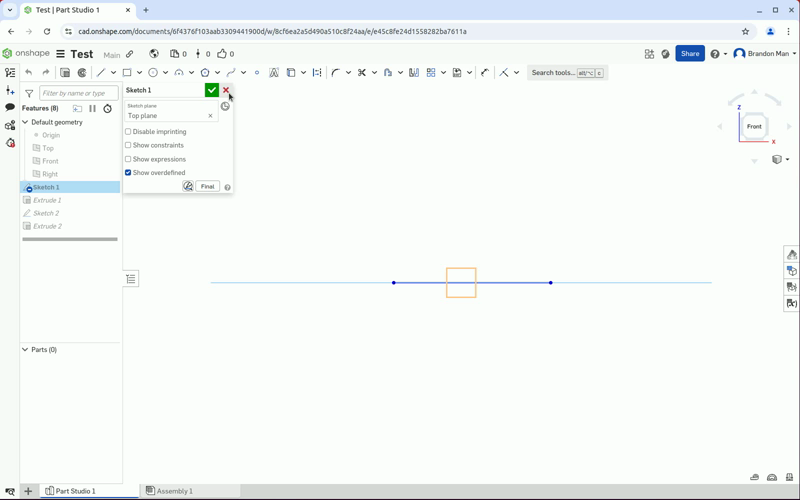
click(229, 92)
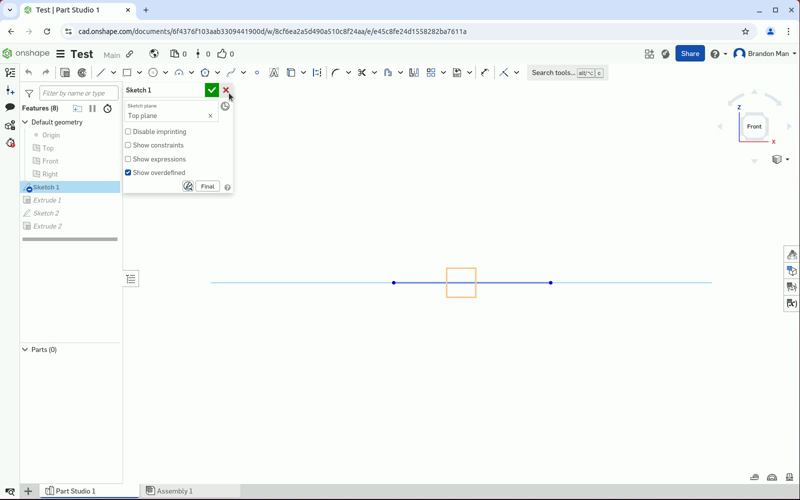
key(shift+s)
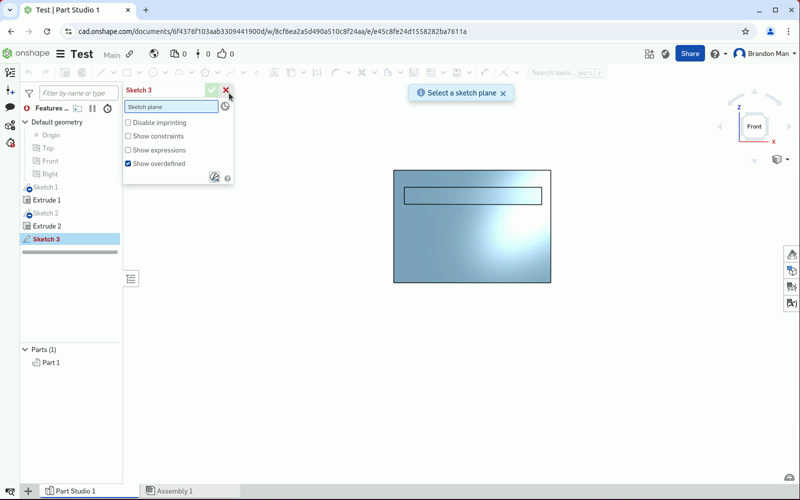
mouse_move(73, 163)
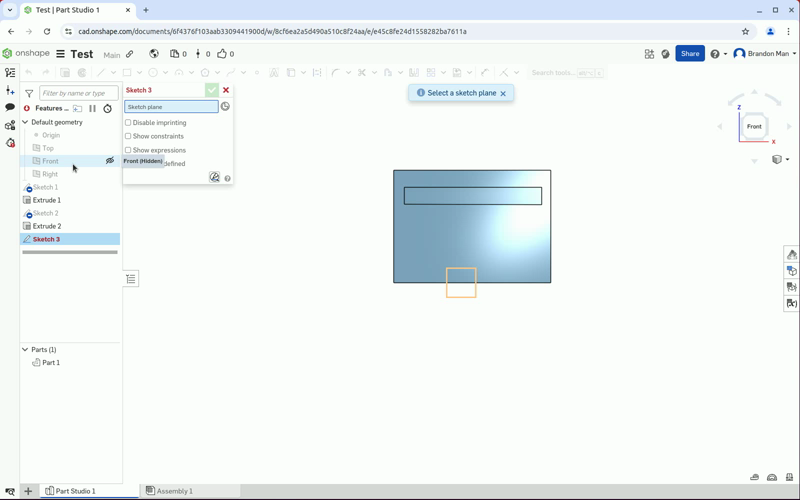
click(73, 163)
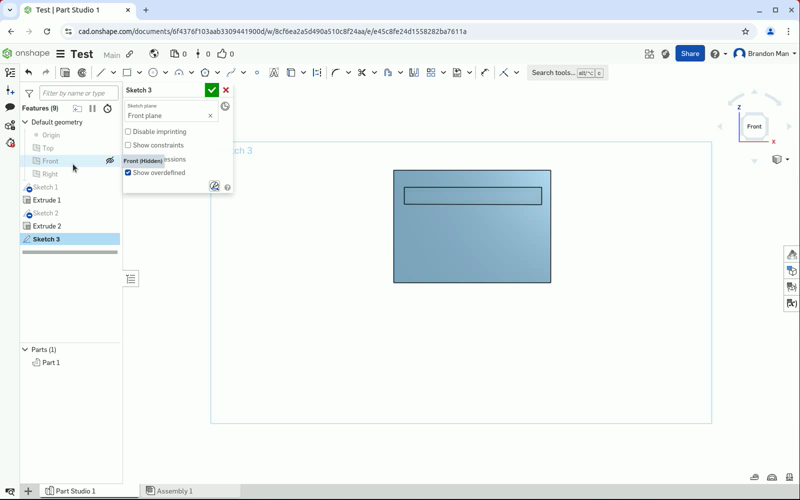
mouse_move(73, 352)
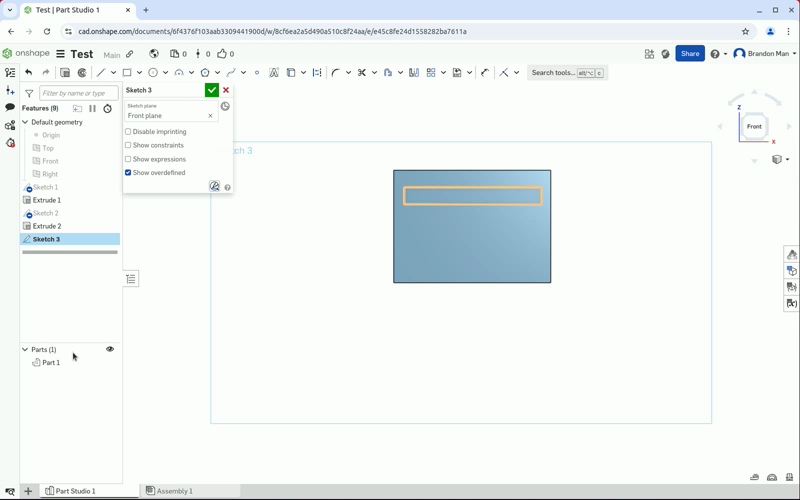
key(y)
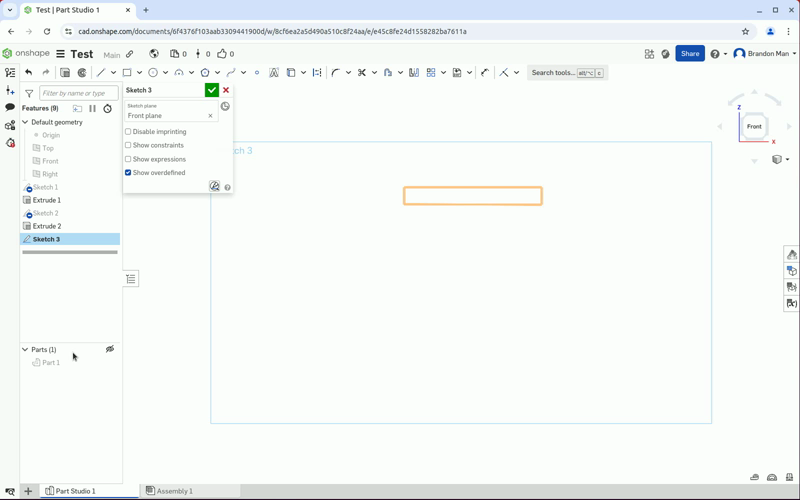
key(l)
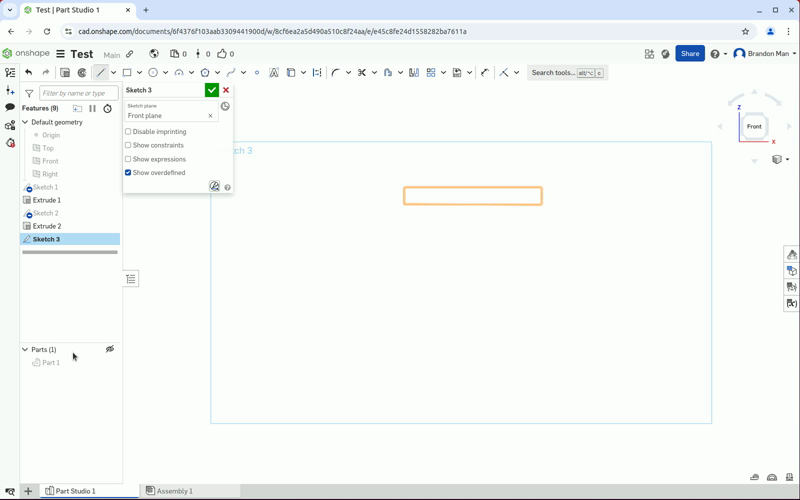
key_down(shift)
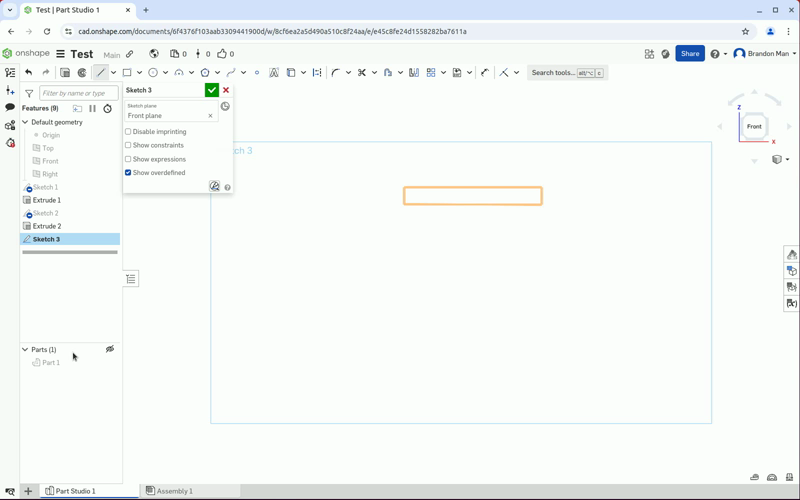
mouse_move(404, 236)
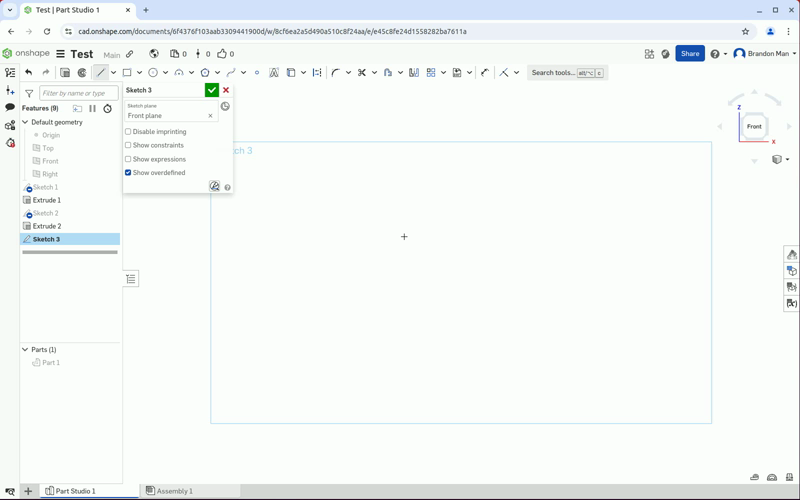
click(404, 236)
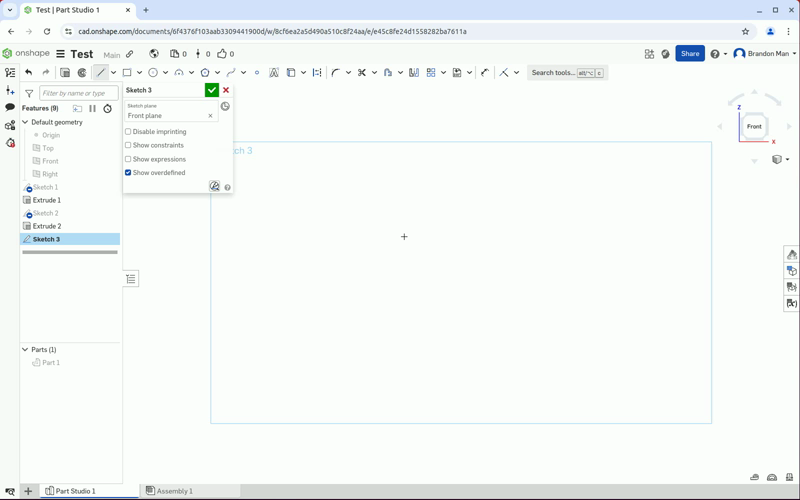
key_up(shift)
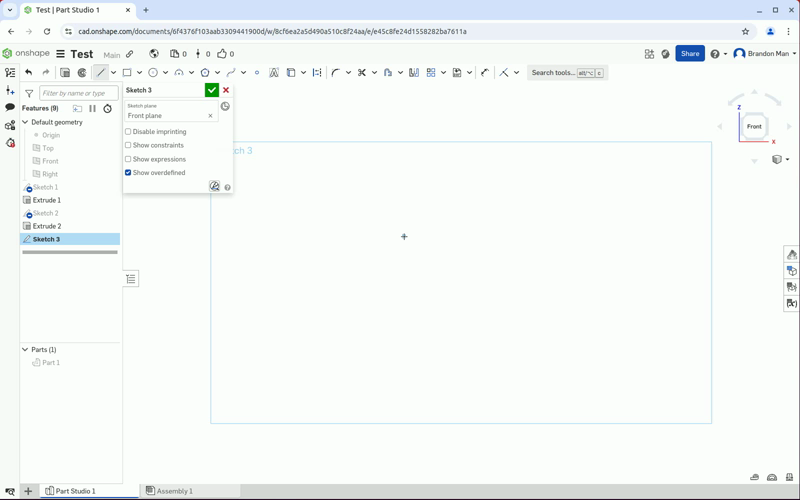
key_down(shift)
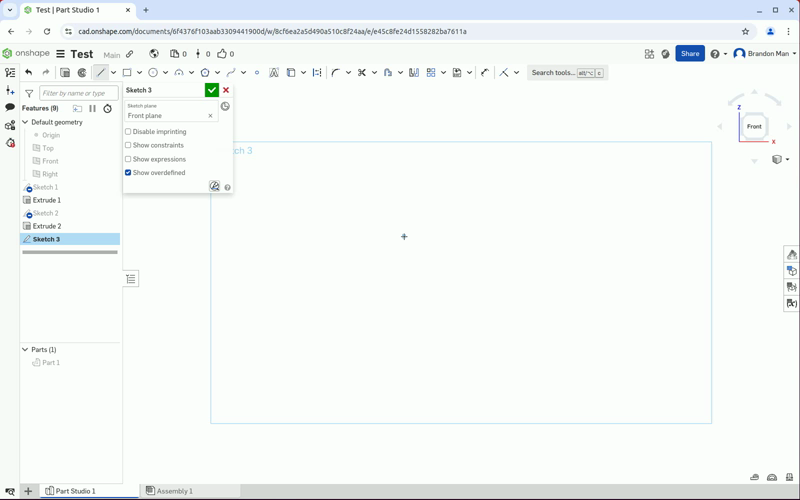
mouse_move(541, 236)
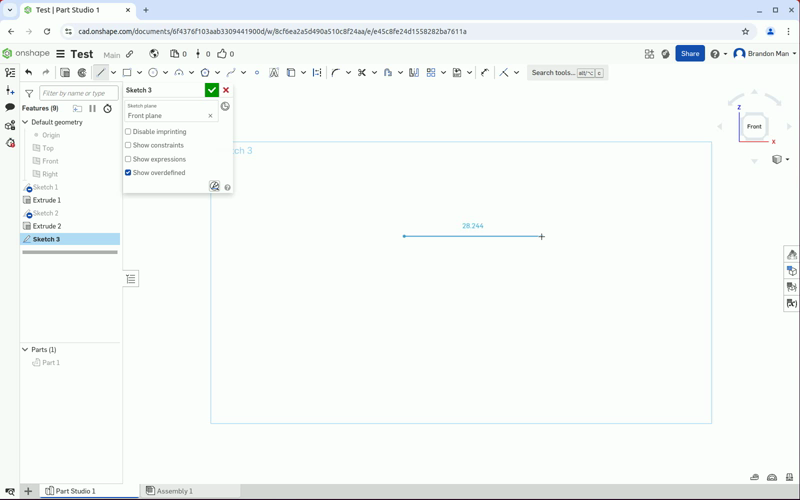
click(541, 236)
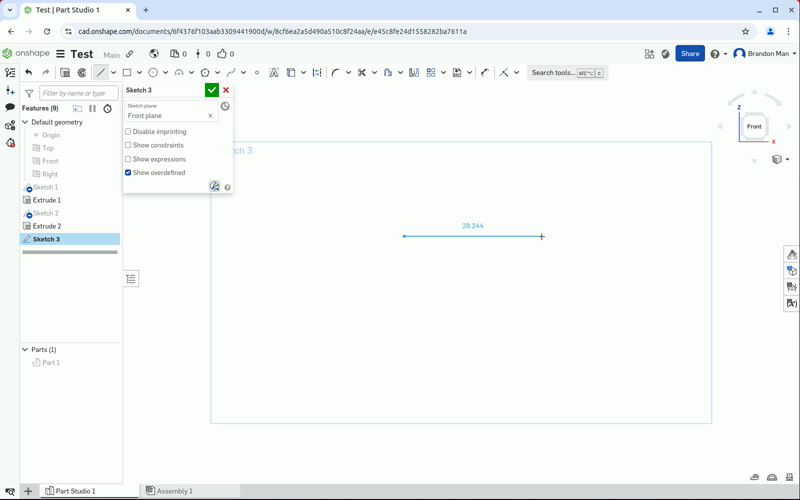
key_up(shift)
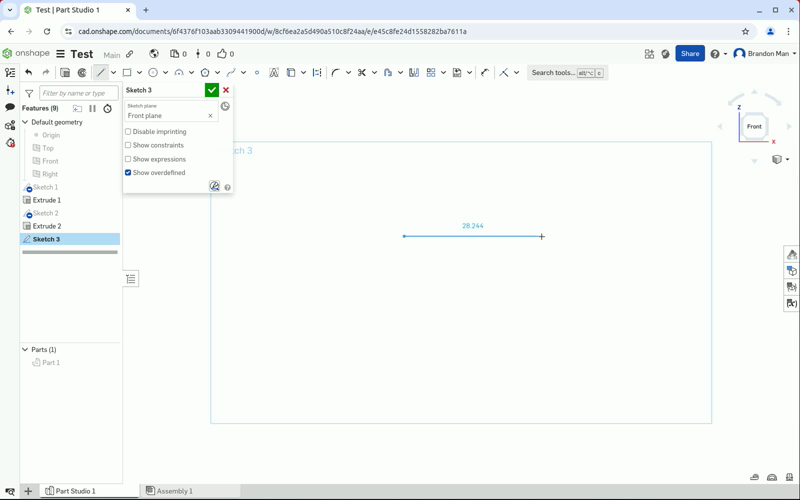
key_down(shift)
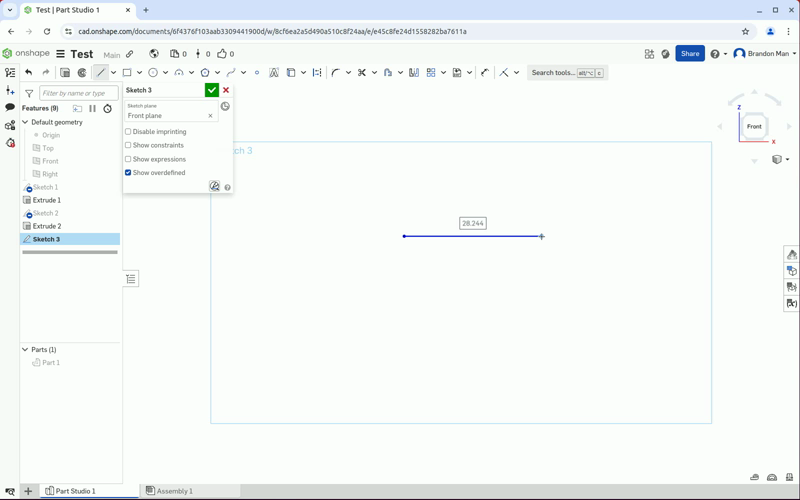
mouse_move(571, 236)
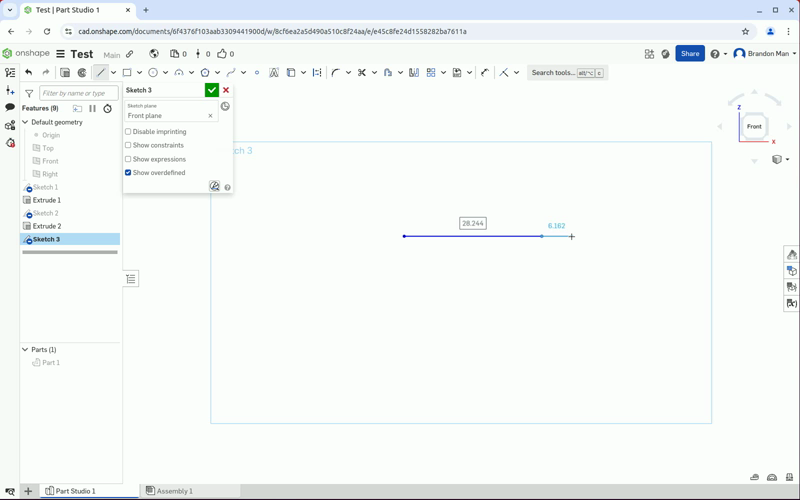
mouse_move(541, 218)
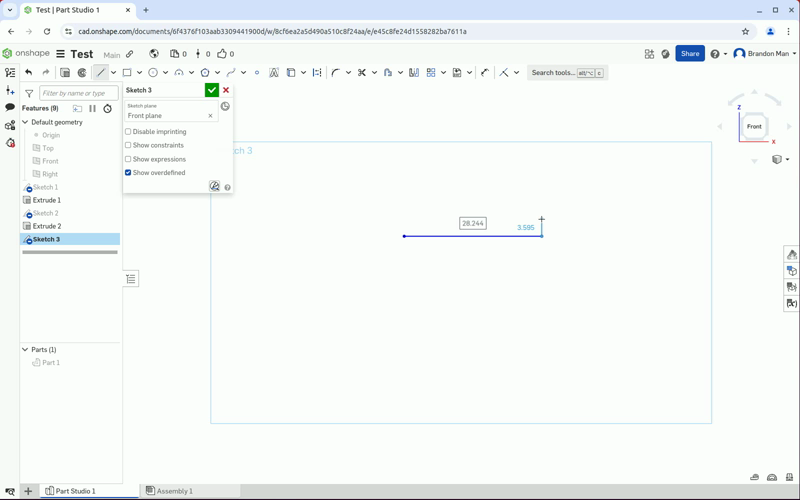
click(541, 218)
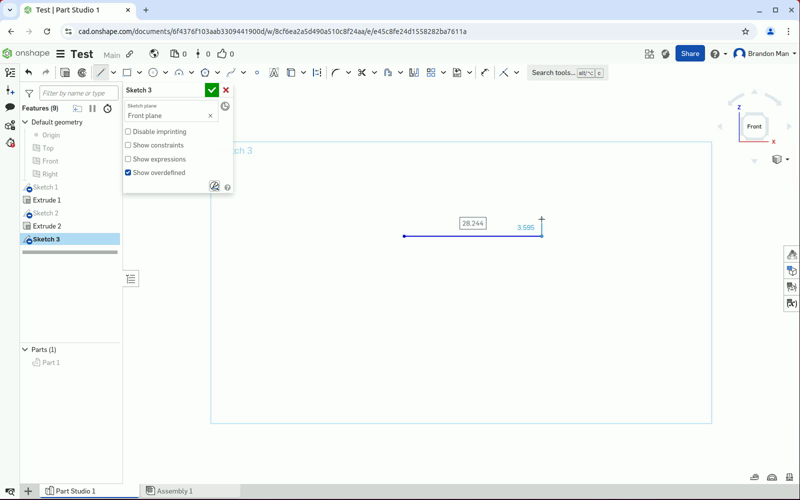
key_up(shift)
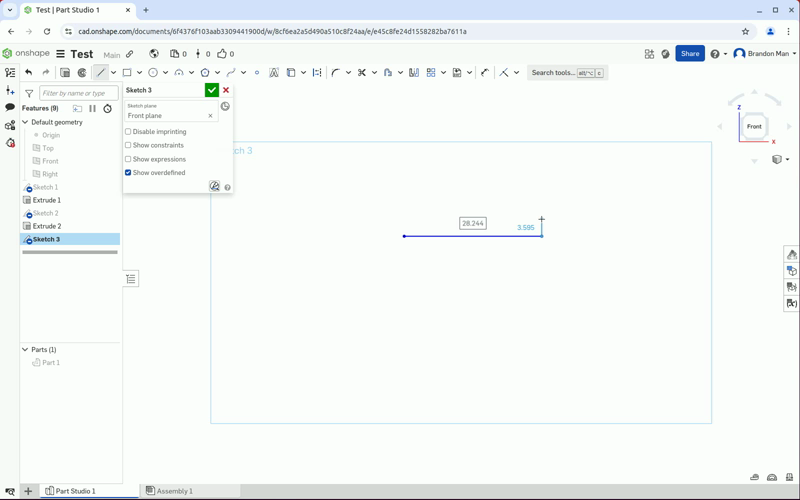
key_down(shift)
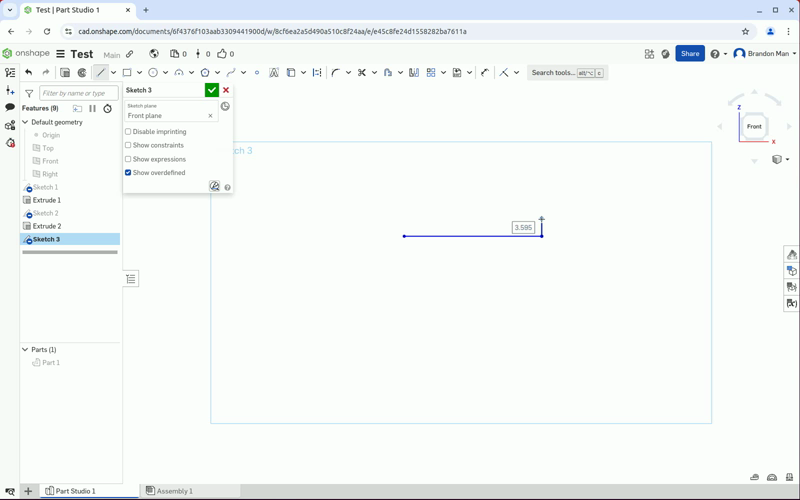
mouse_move(404, 218)
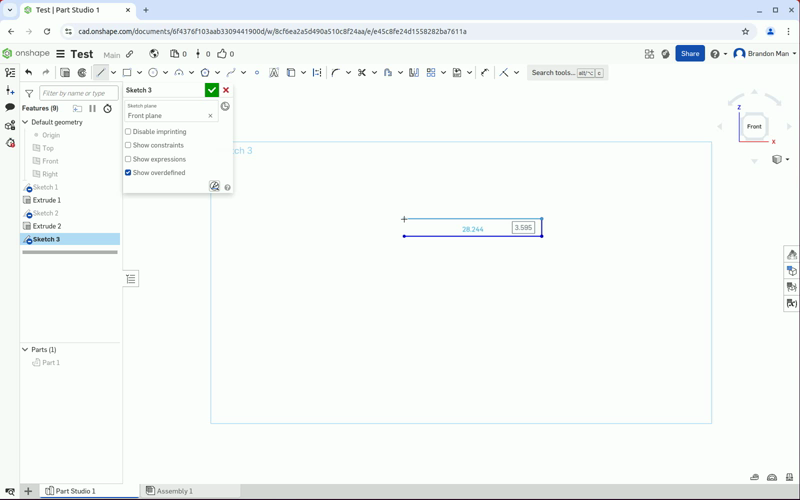
click(404, 218)
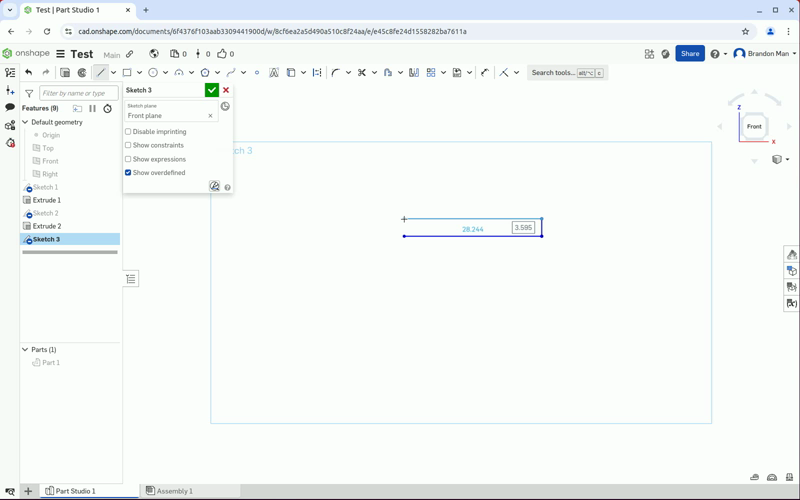
key_up(shift)
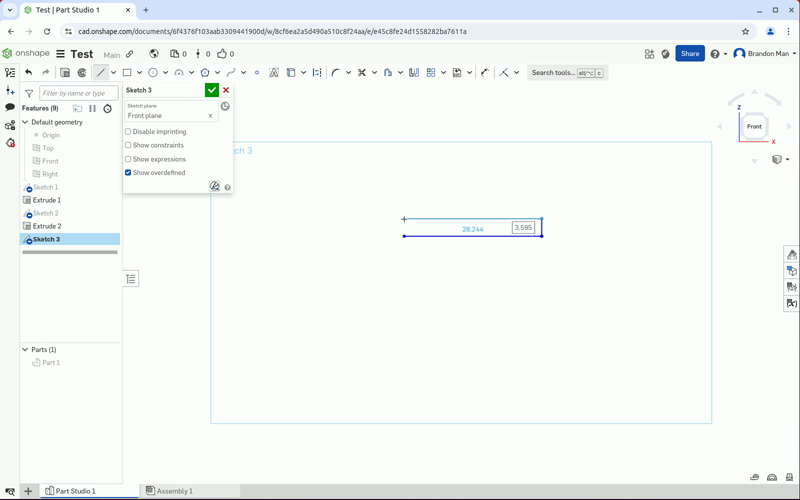
mouse_move(434, 218)
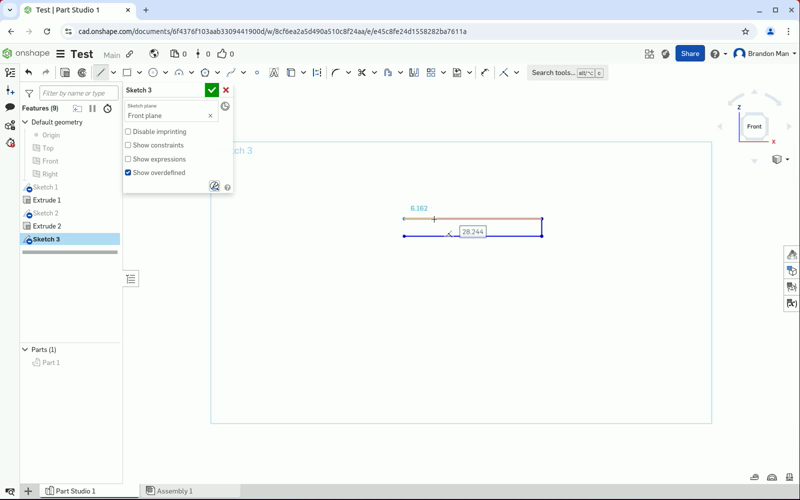
key_down(shift)
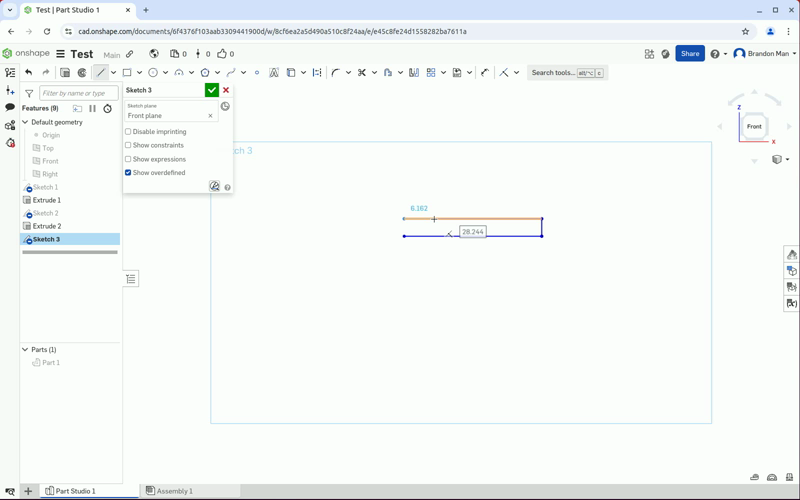
mouse_move(404, 236)
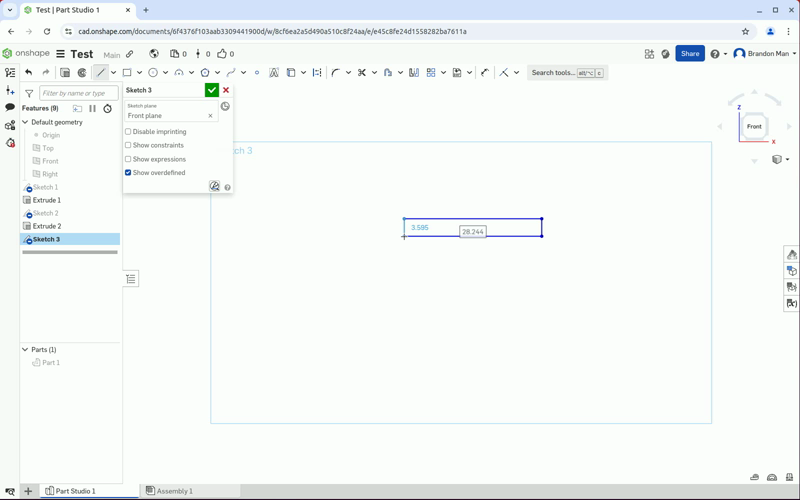
key_up(shift)
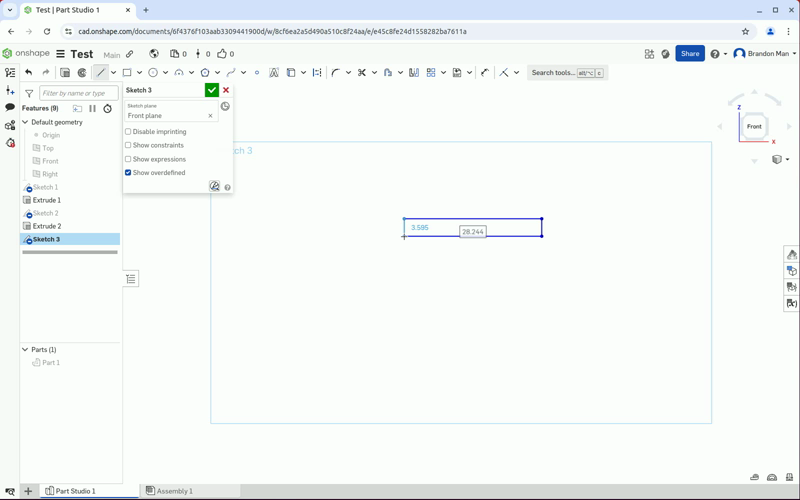
click(404, 236)
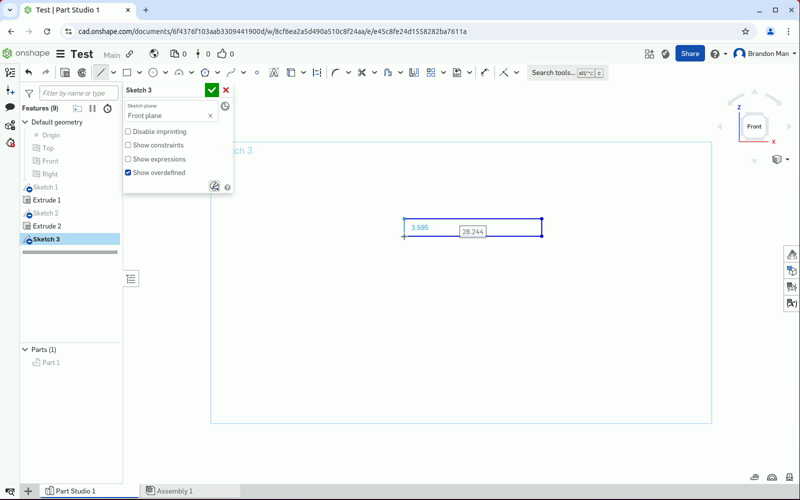
key(esc)
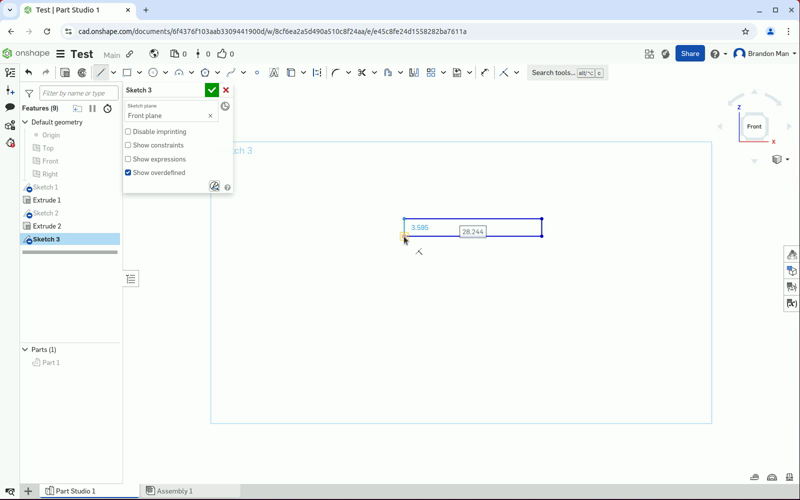
mouse_move(442, 224)
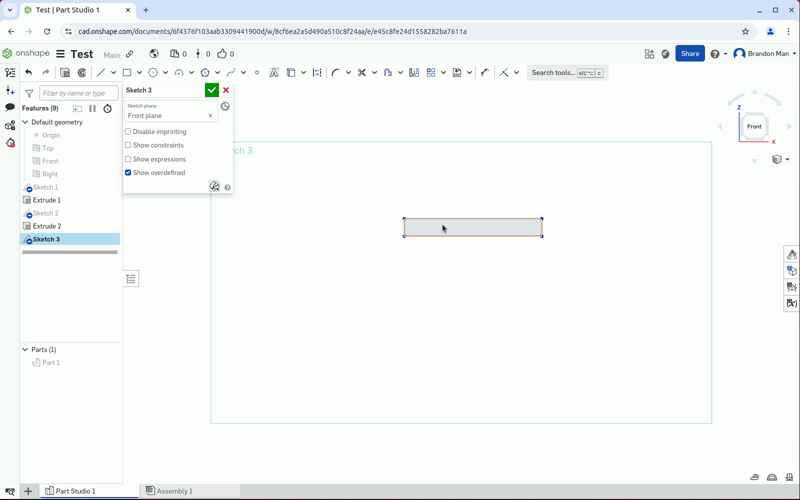
click(442, 224)
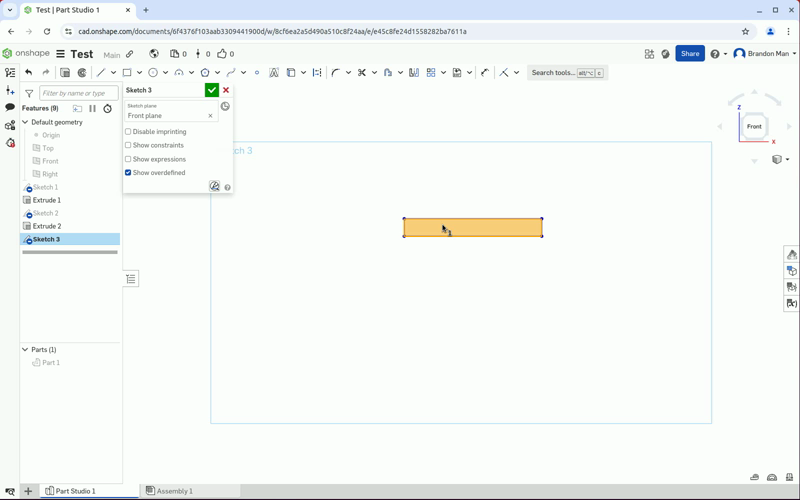
mouse_move(73, 352)
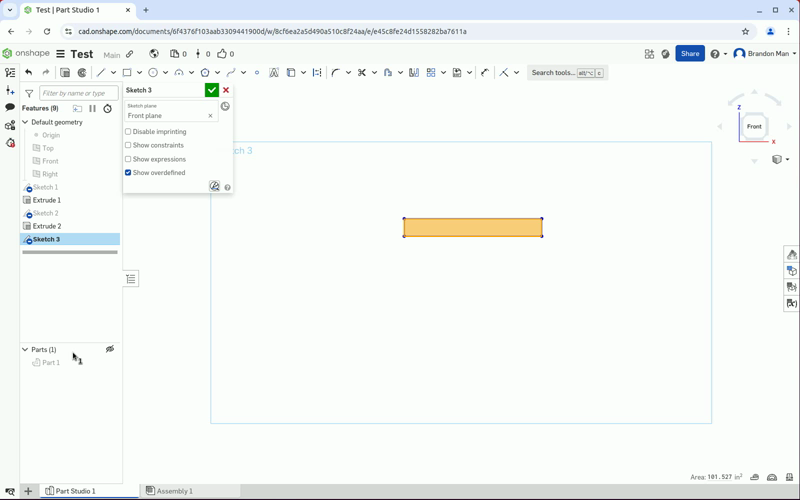
key(shift+y)
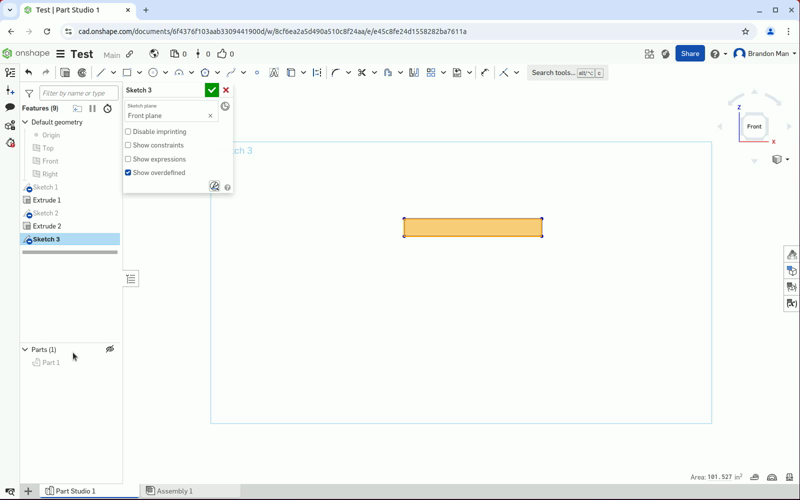
key(shift+e)
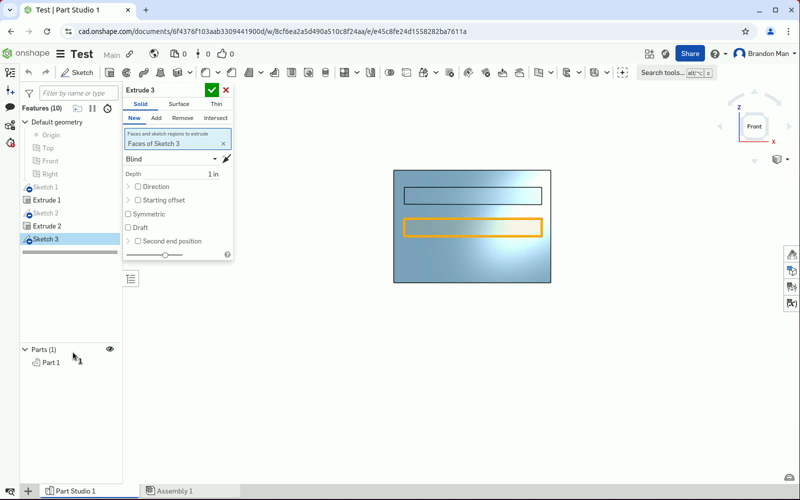
mouse_move(143, 106)
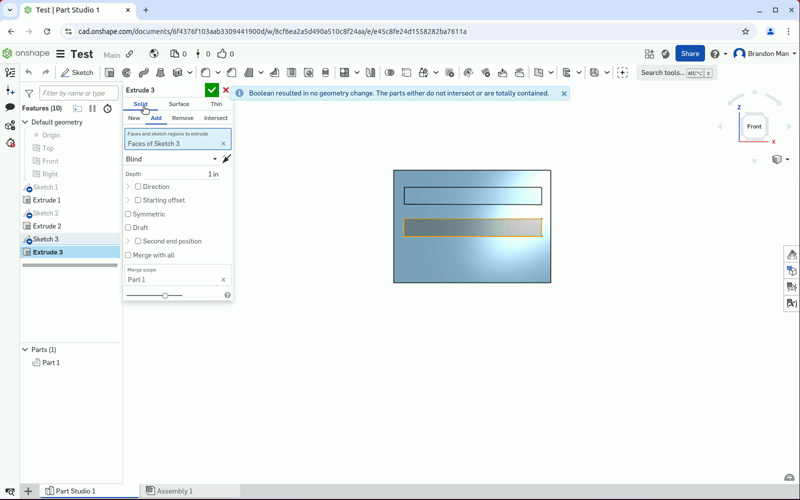
click(143, 106)
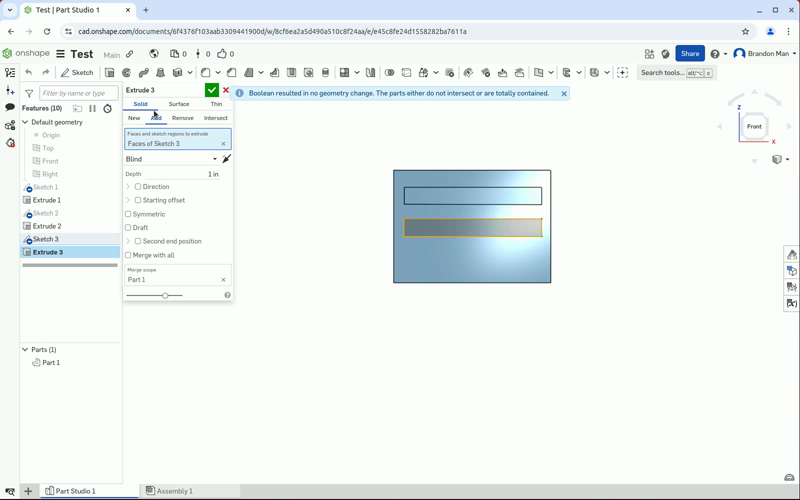
mouse_move(186, 120)
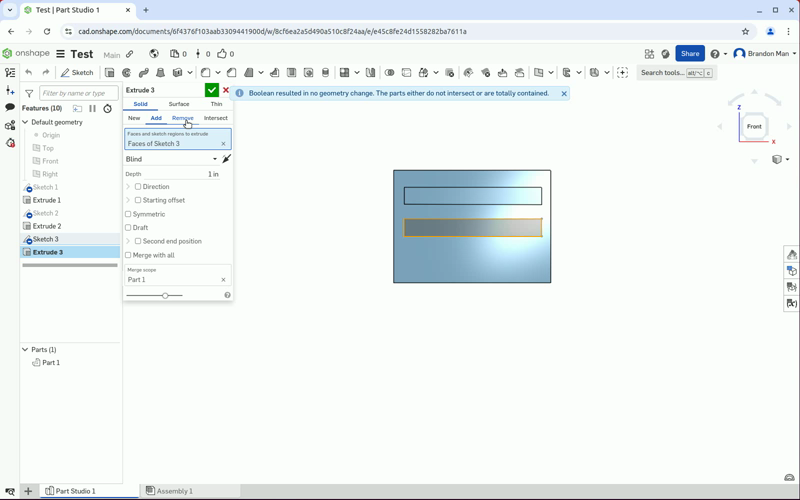
click(186, 120)
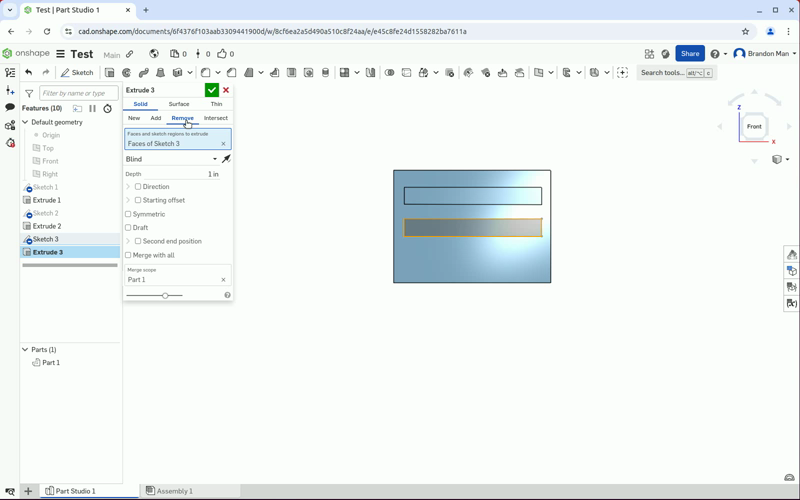
key(tab, 4)
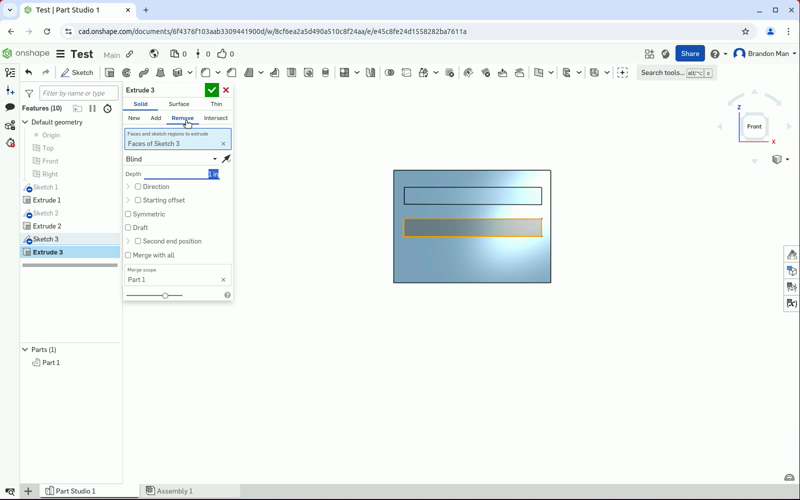
text(-30.57)
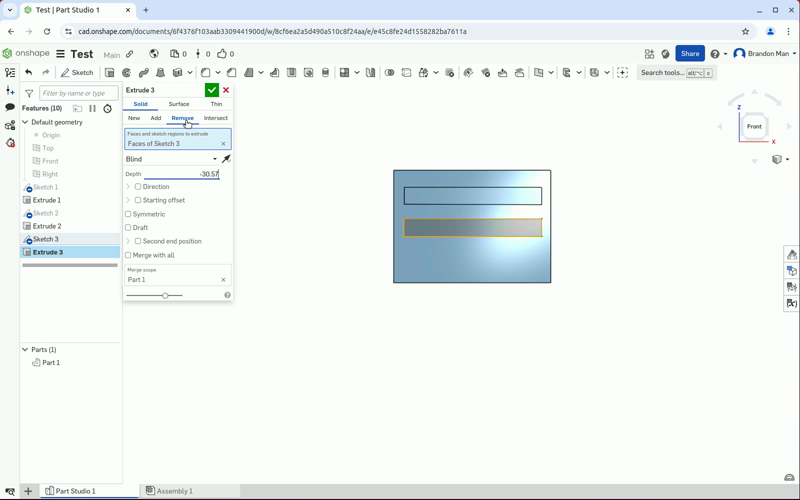
key(tab, 6)
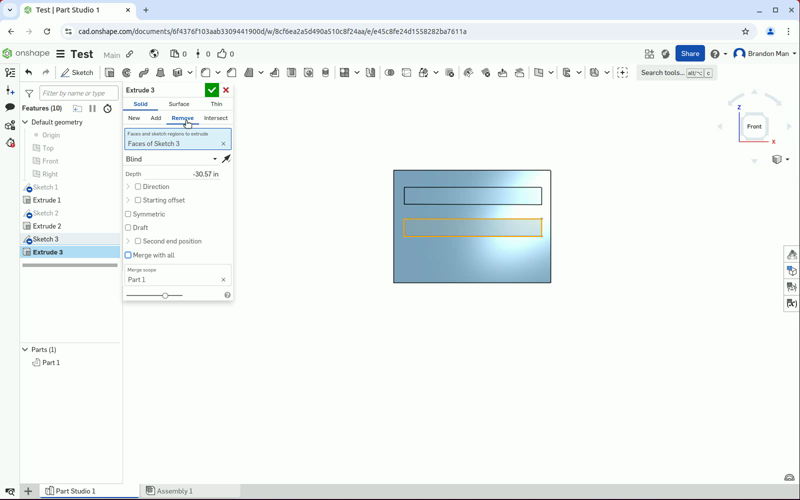
key(space)
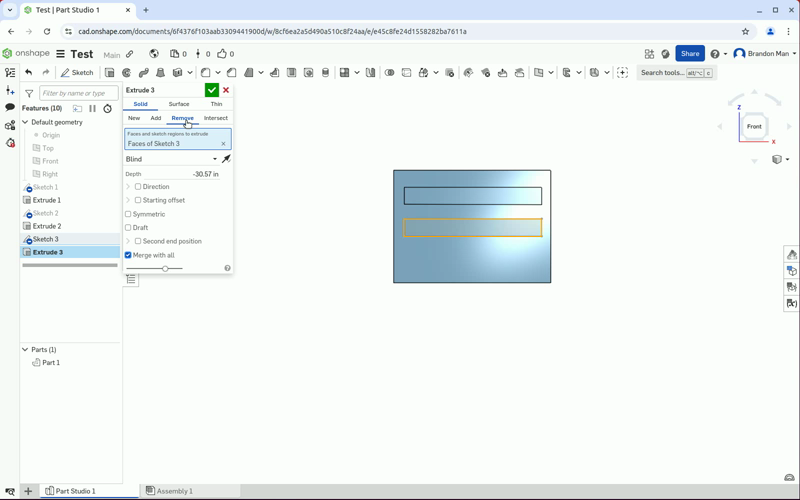
key(enter)
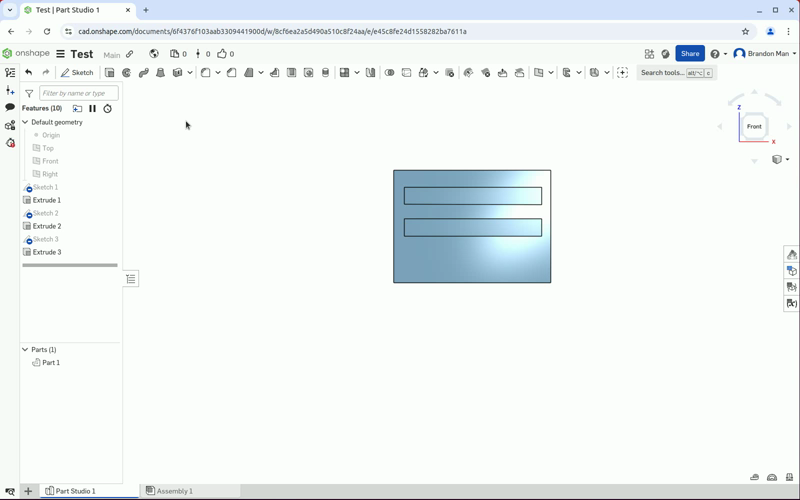
key(shift+h)
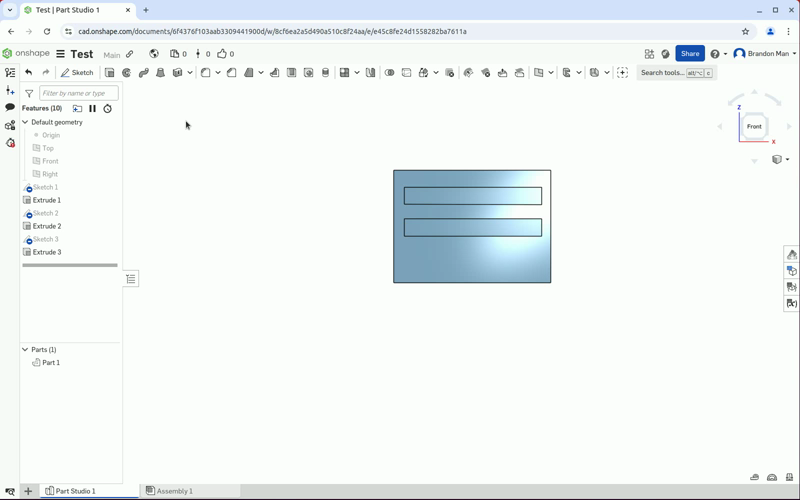
key(shift+h)
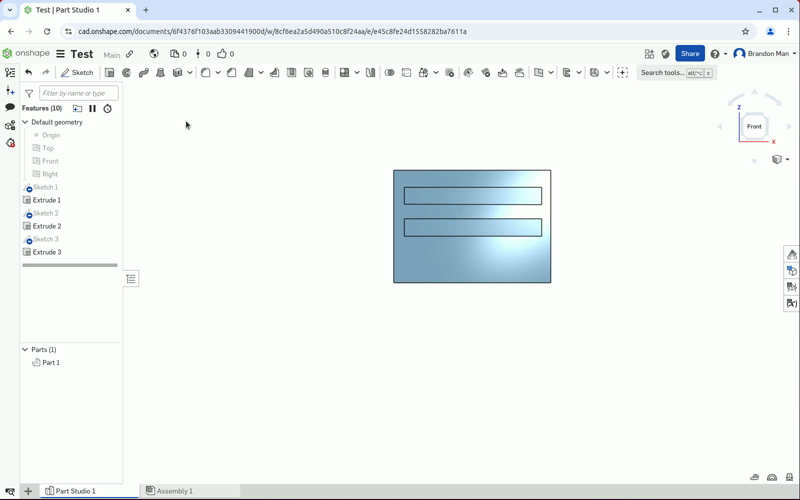
mouse_move(73, 189)
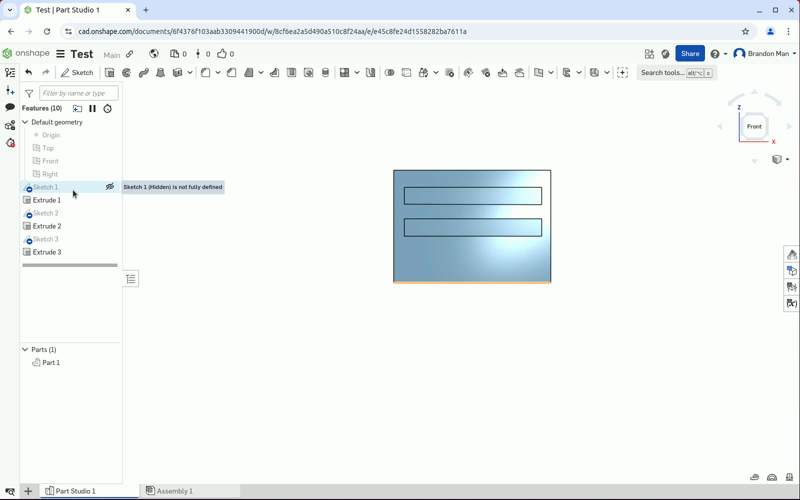
click(73, 189)
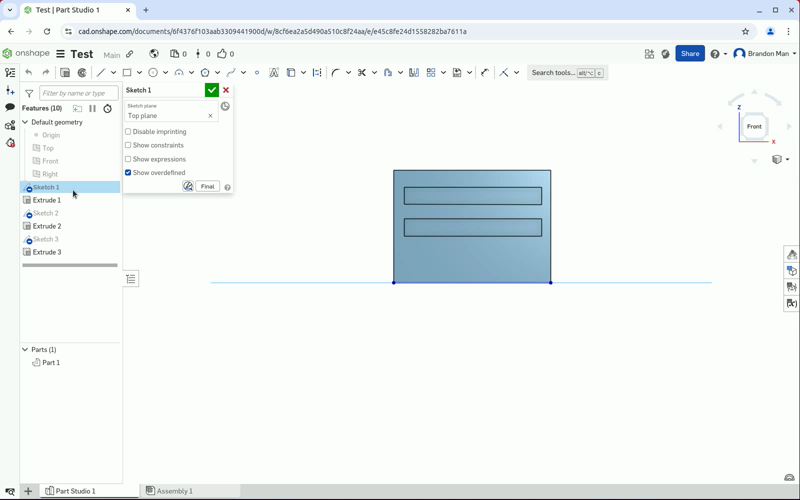
mouse_move(229, 92)
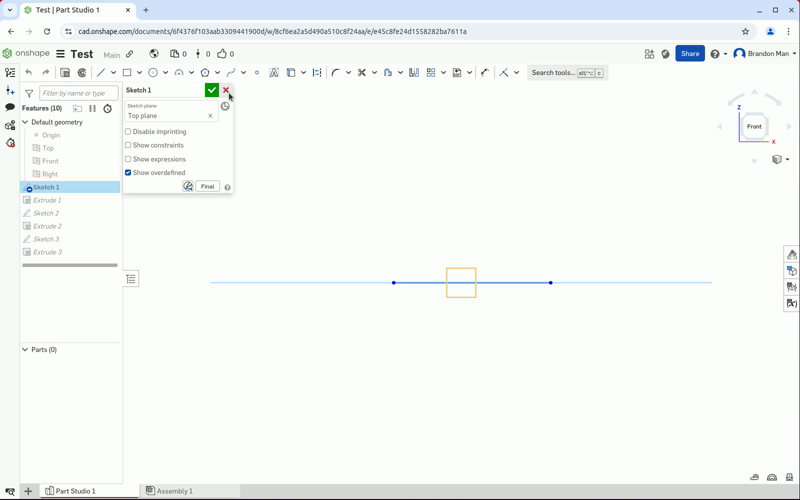
click(229, 92)
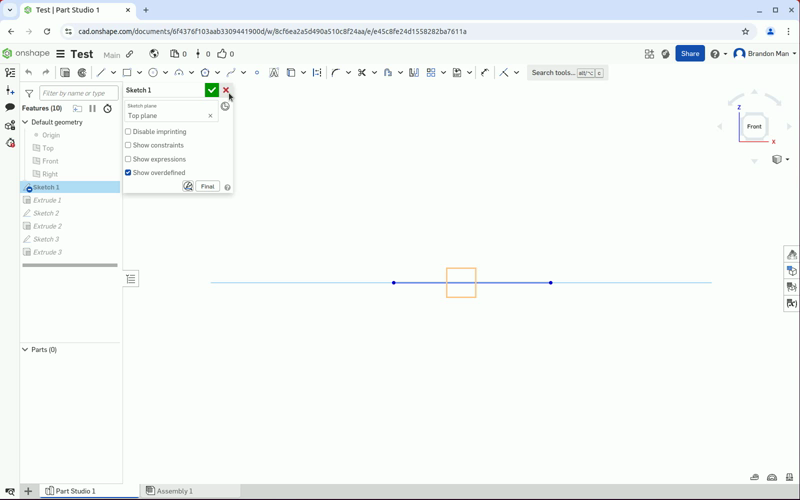
key(shift+s)
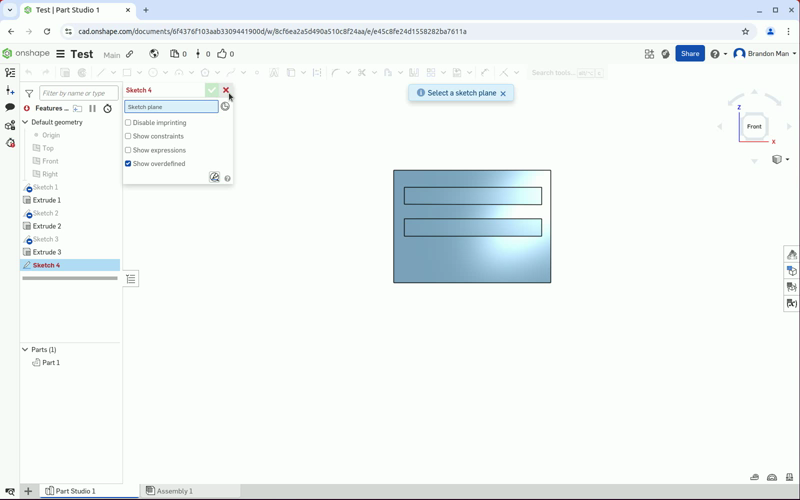
mouse_move(73, 163)
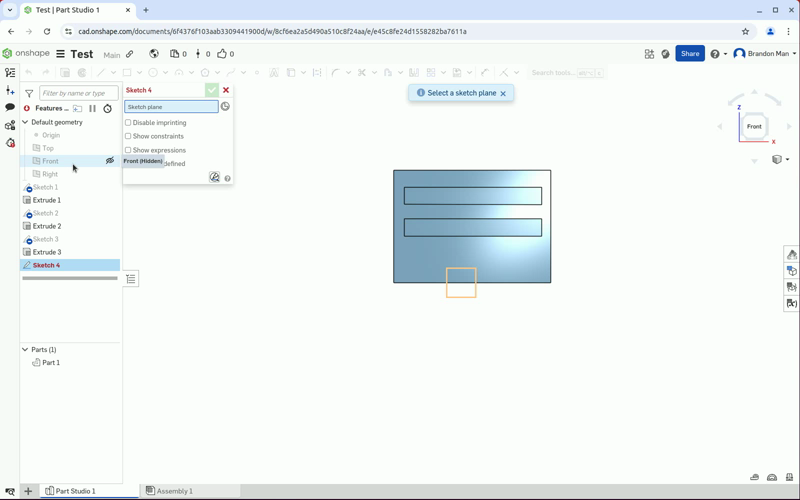
click(73, 163)
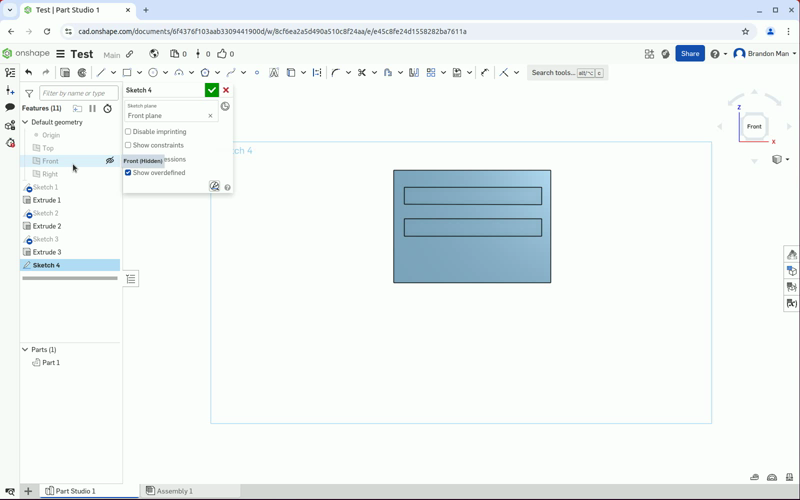
mouse_move(73, 352)
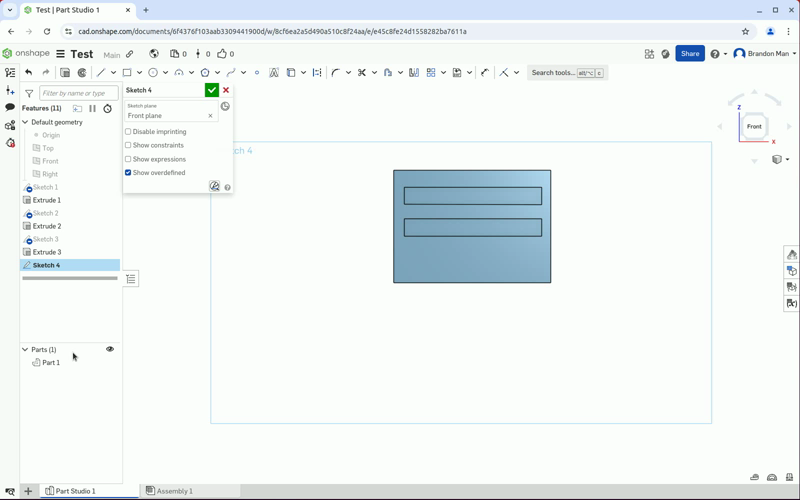
key(y)
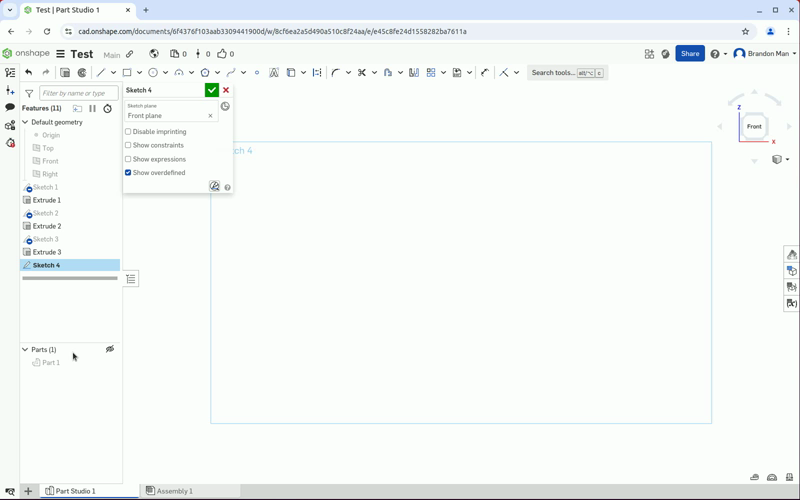
key(l)
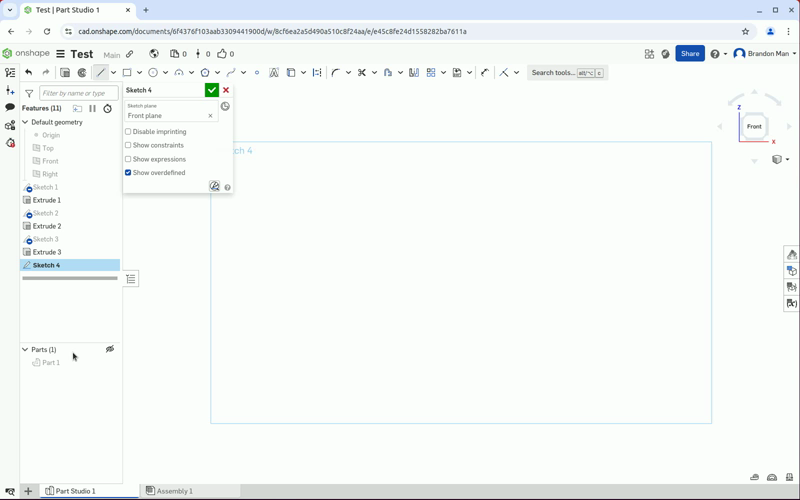
key_down(shift)
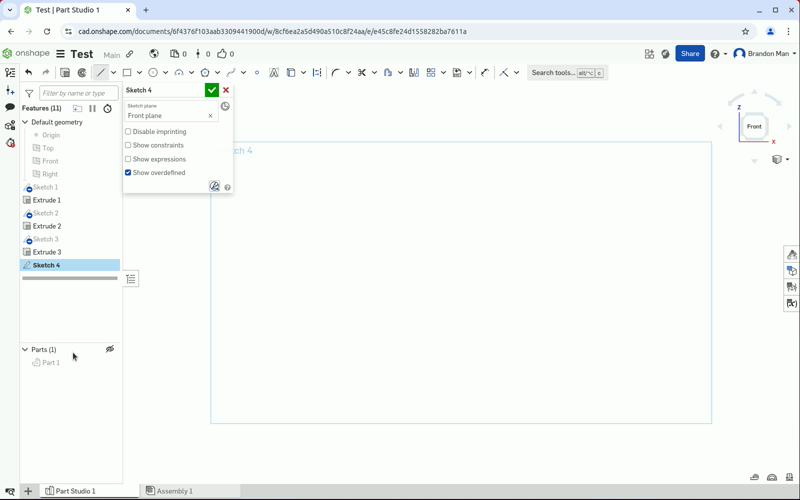
mouse_move(404, 266)
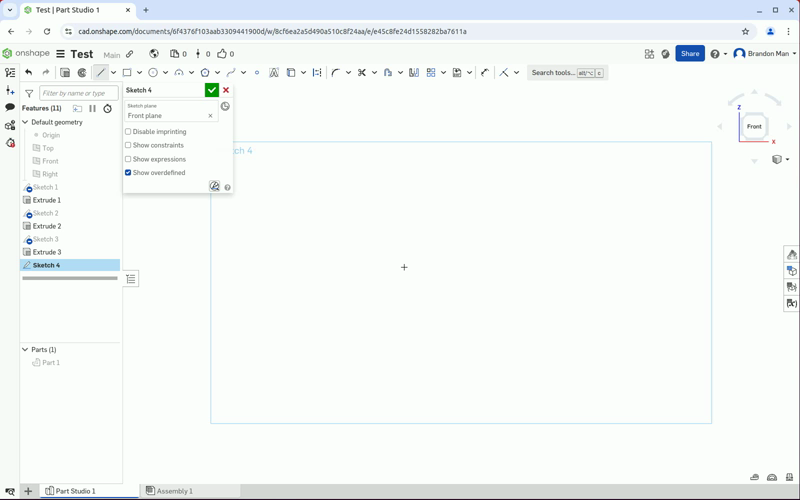
click(404, 266)
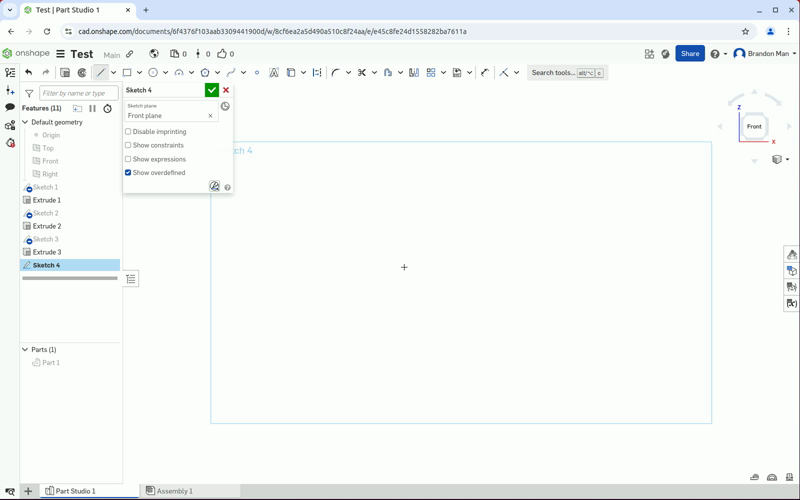
key_up(shift)
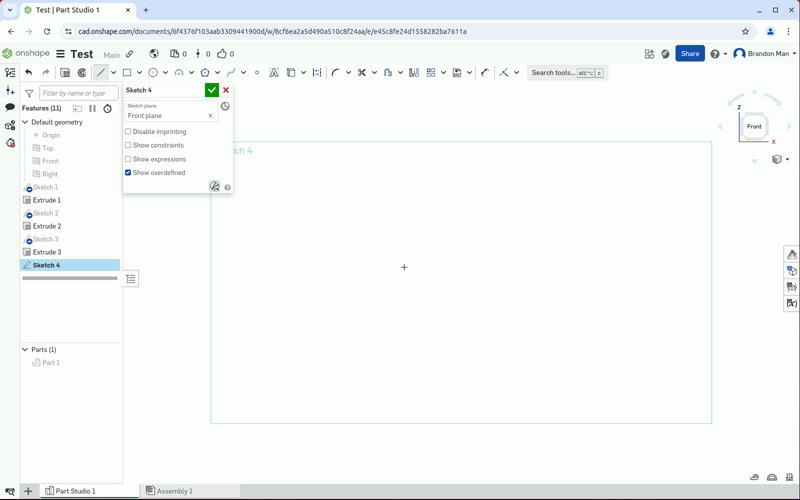
key_down(shift)
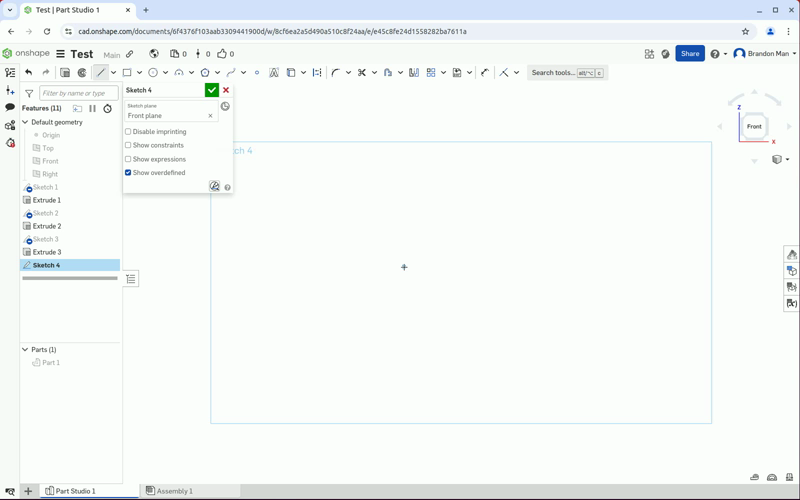
mouse_move(541, 266)
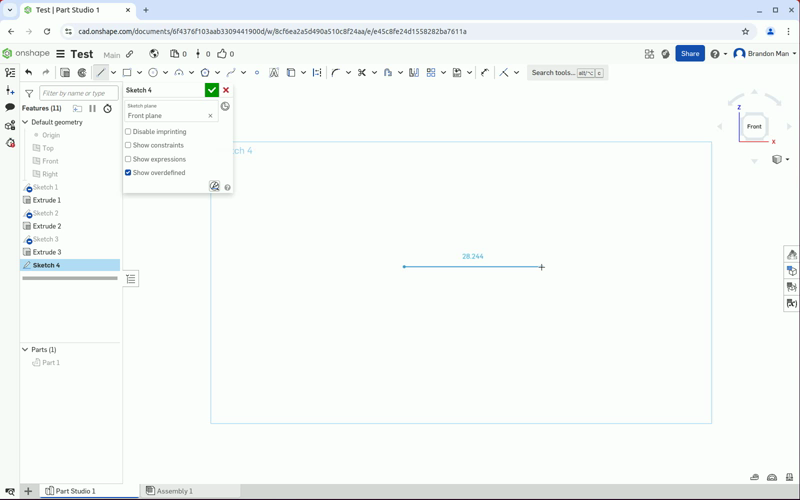
click(541, 266)
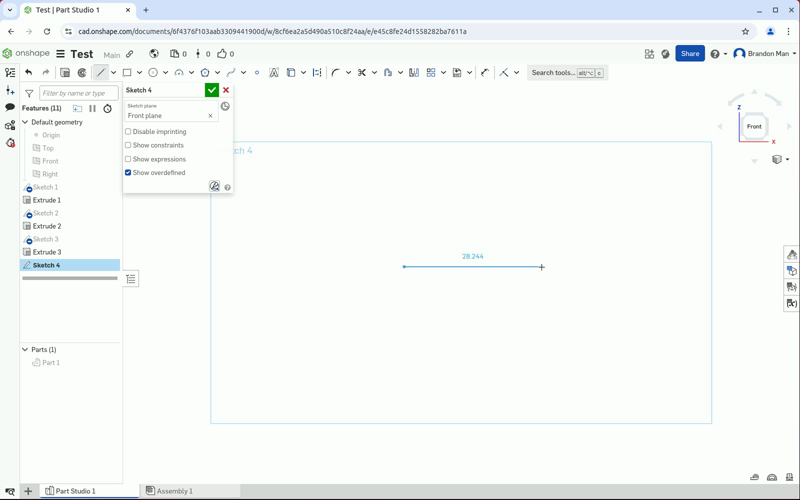
key_up(shift)
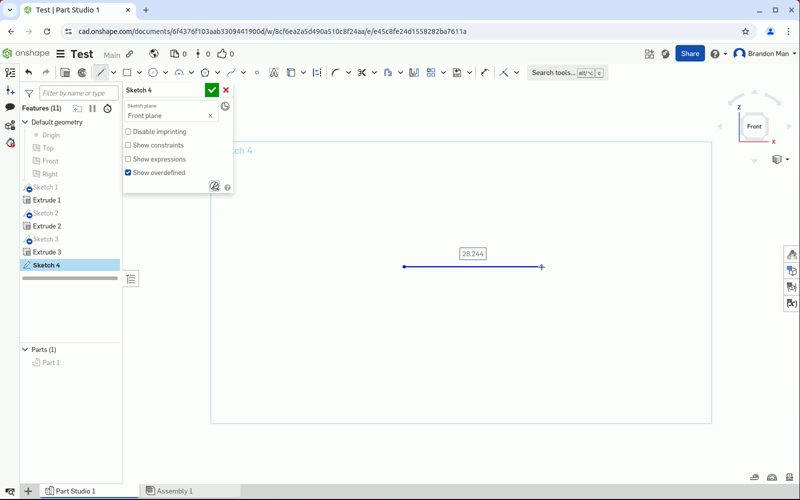
key_down(shift)
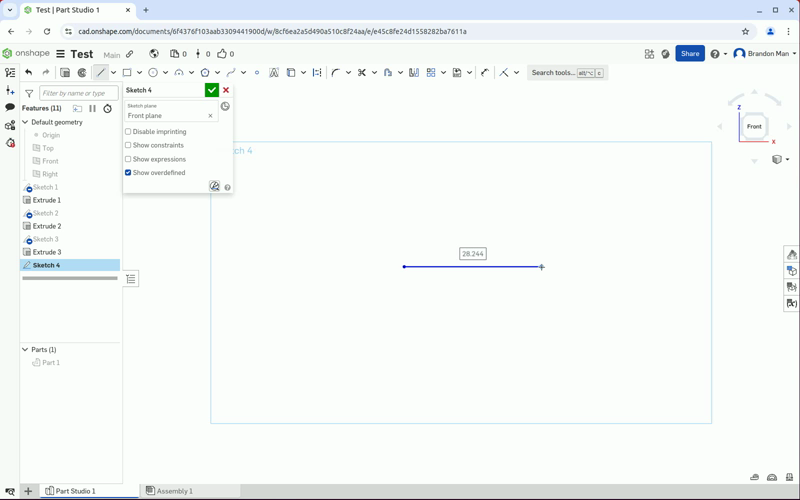
mouse_move(571, 266)
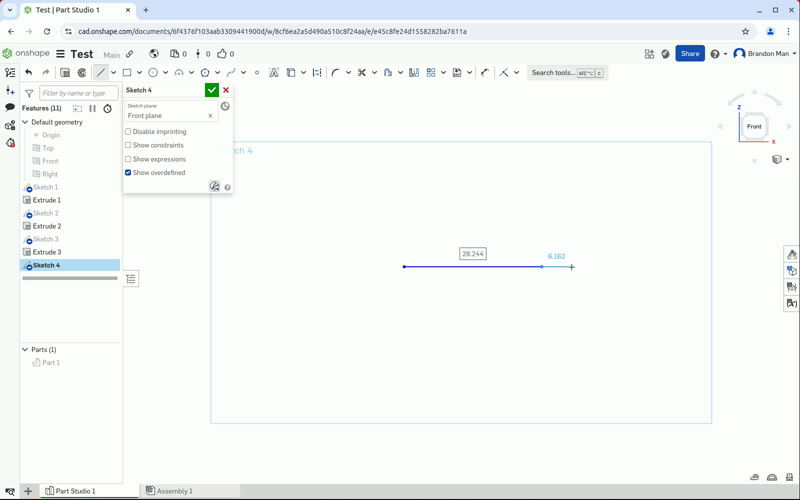
mouse_move(541, 249)
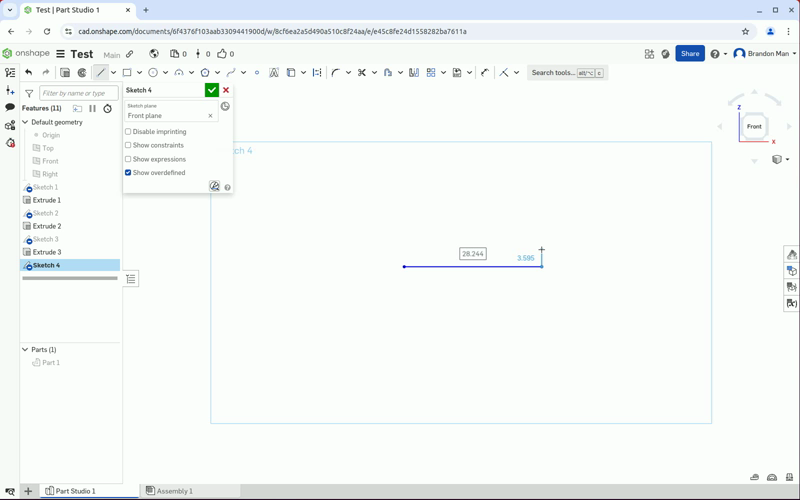
click(541, 249)
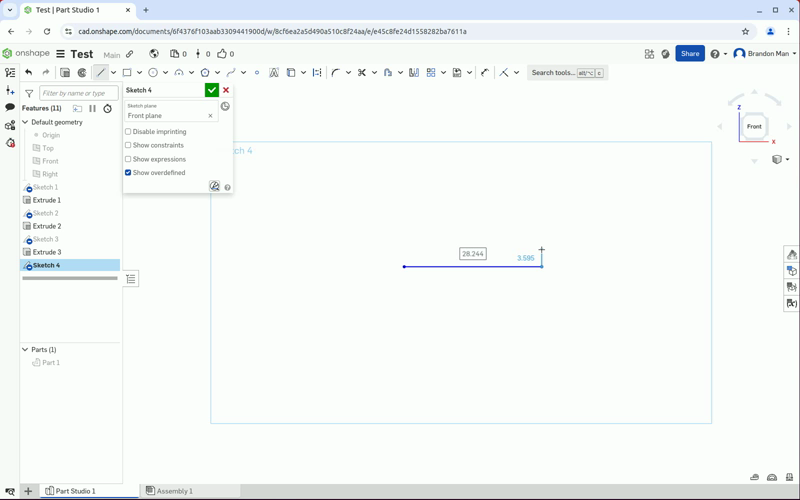
key_up(shift)
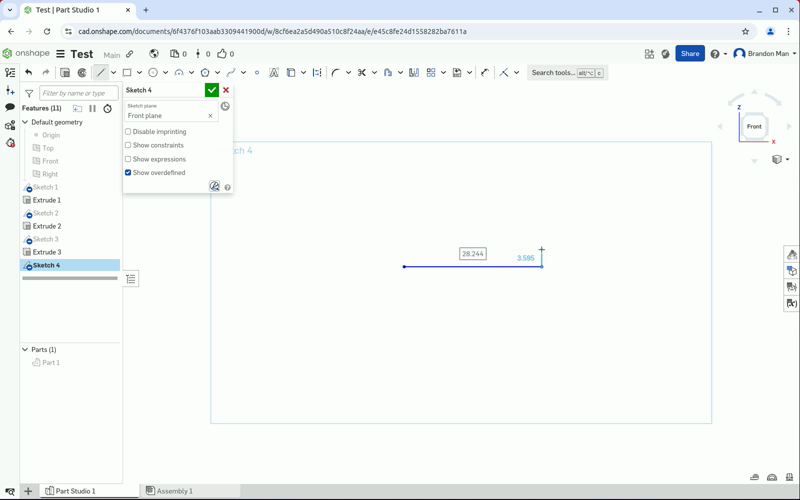
key_down(shift)
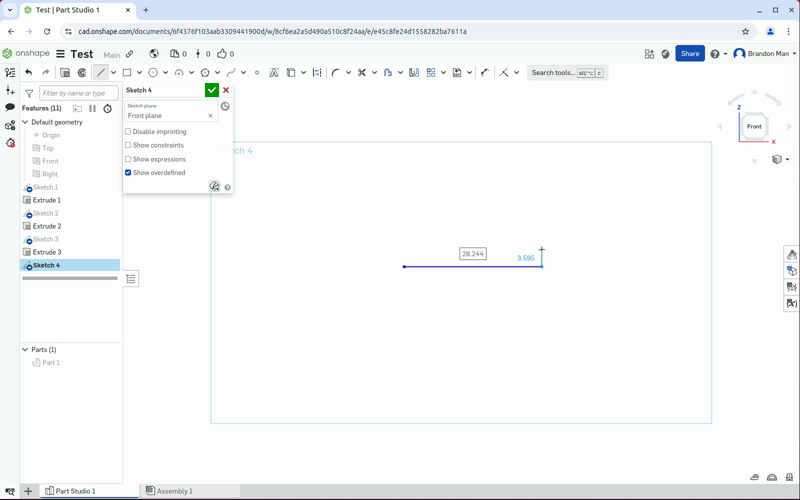
mouse_move(404, 249)
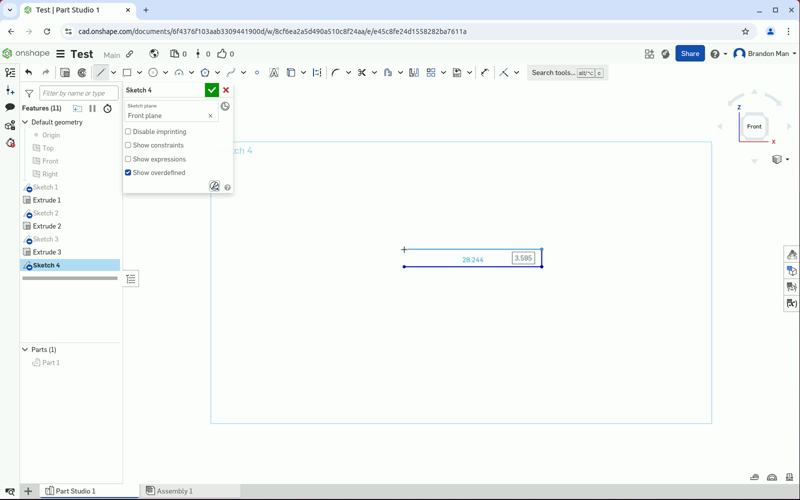
click(404, 249)
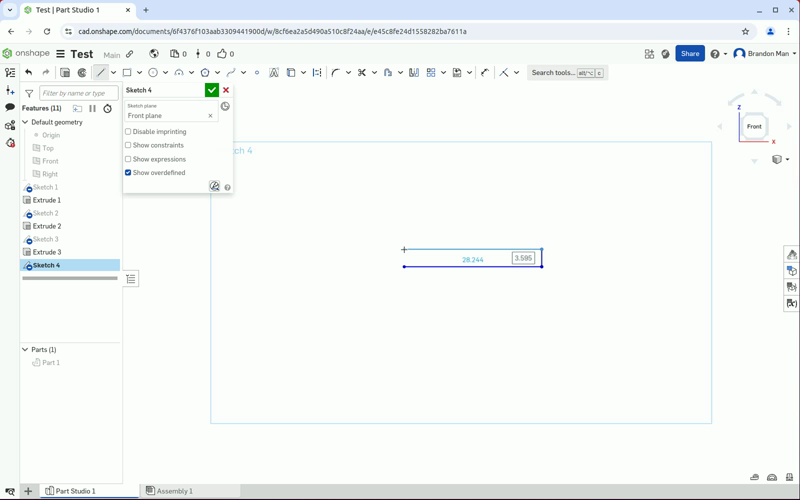
key_up(shift)
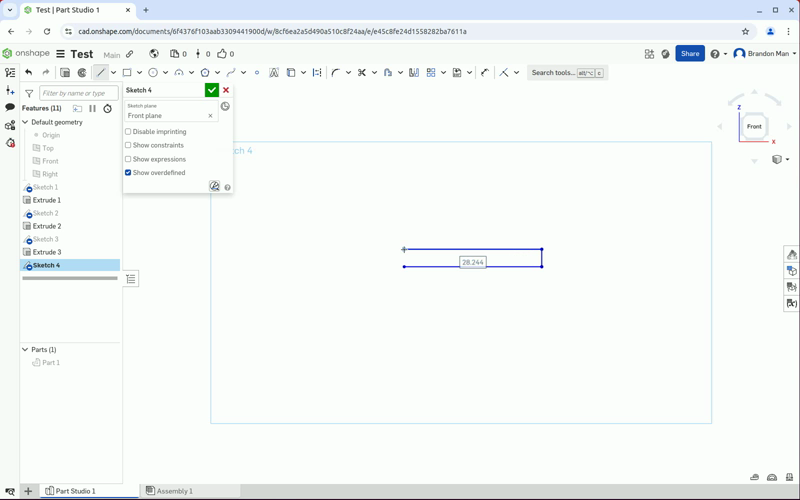
mouse_move(434, 249)
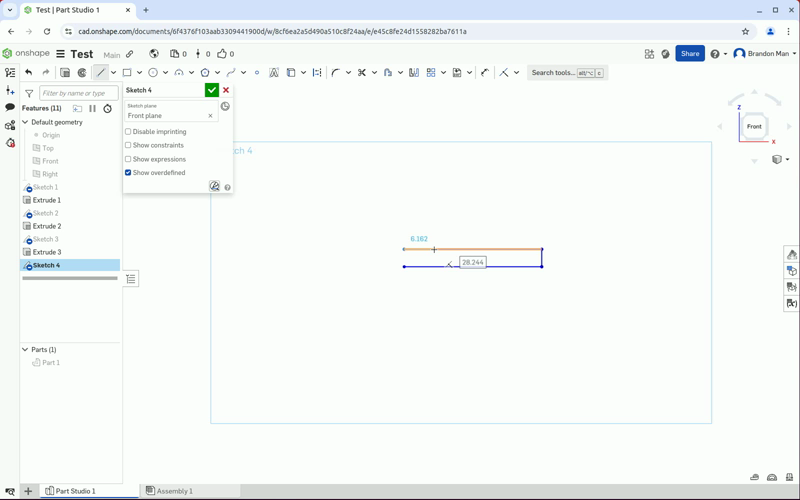
key_down(shift)
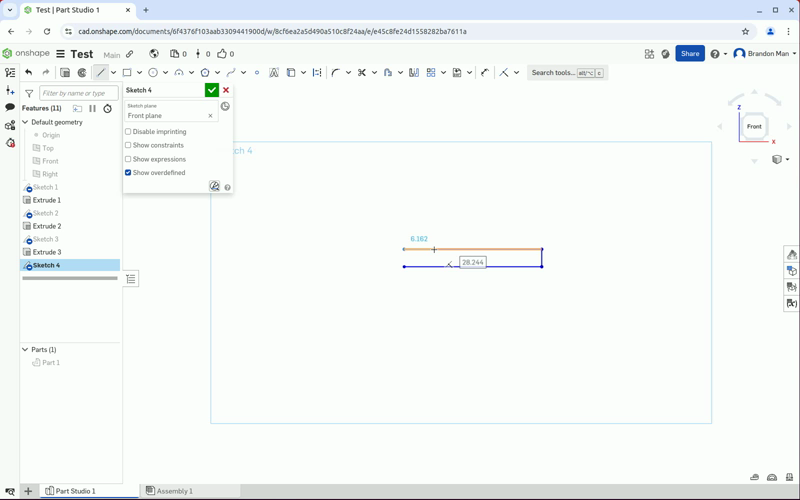
mouse_move(404, 266)
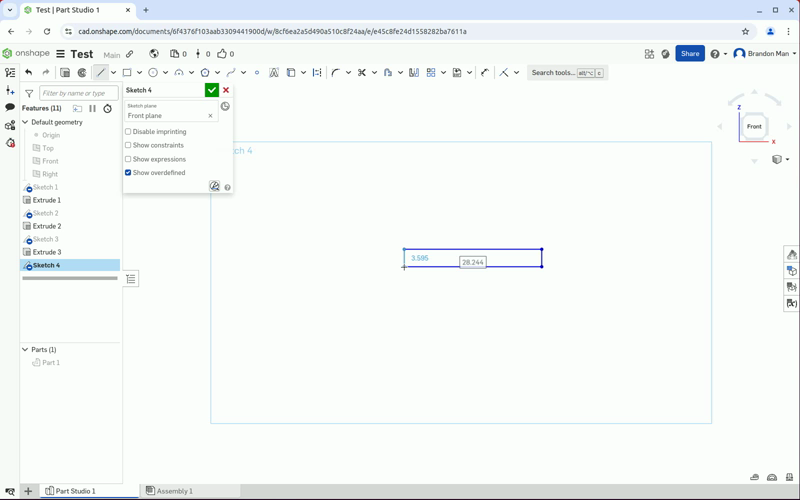
key_up(shift)
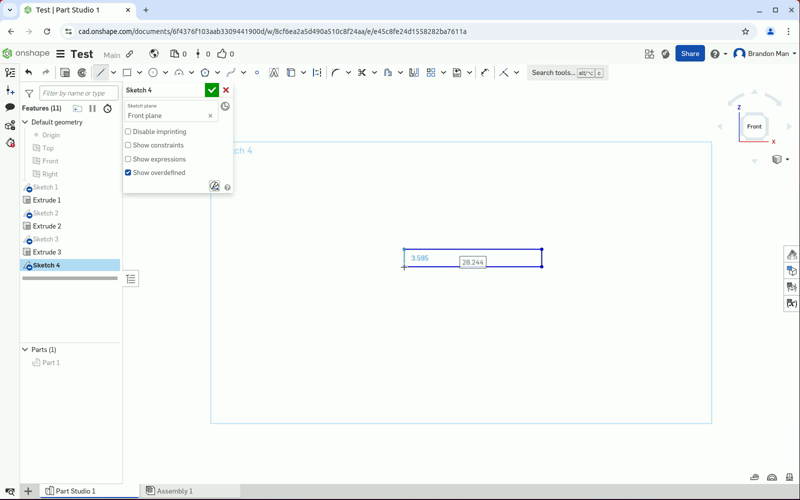
click(404, 266)
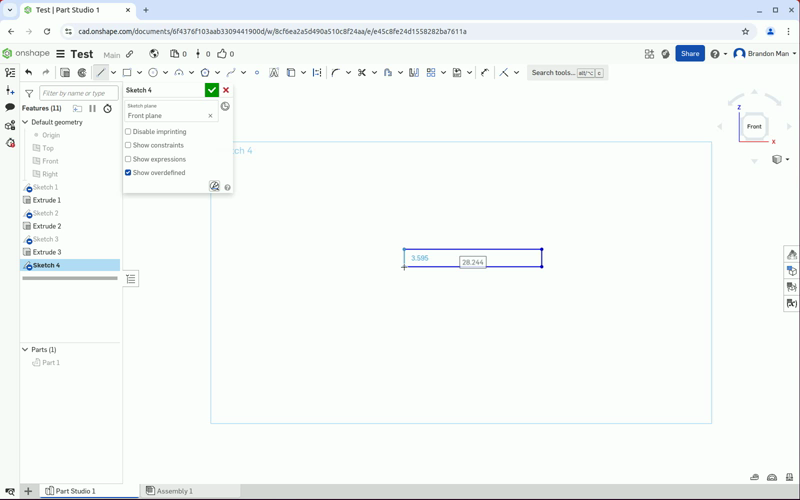
key(esc)
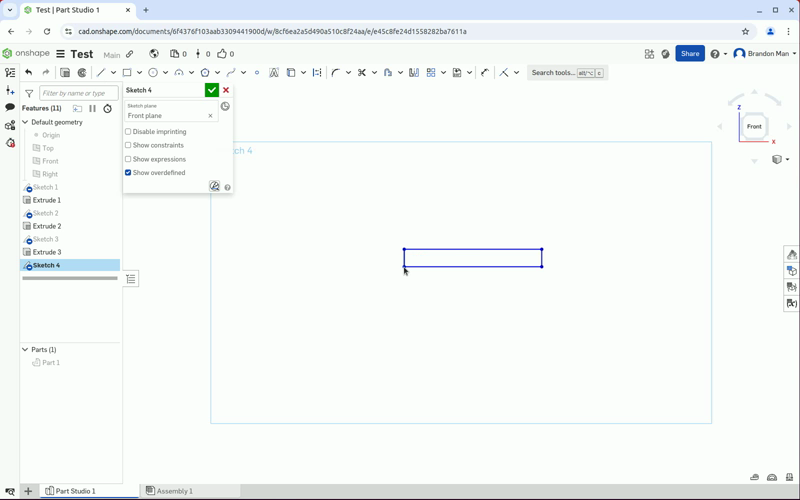
mouse_move(533, 263)
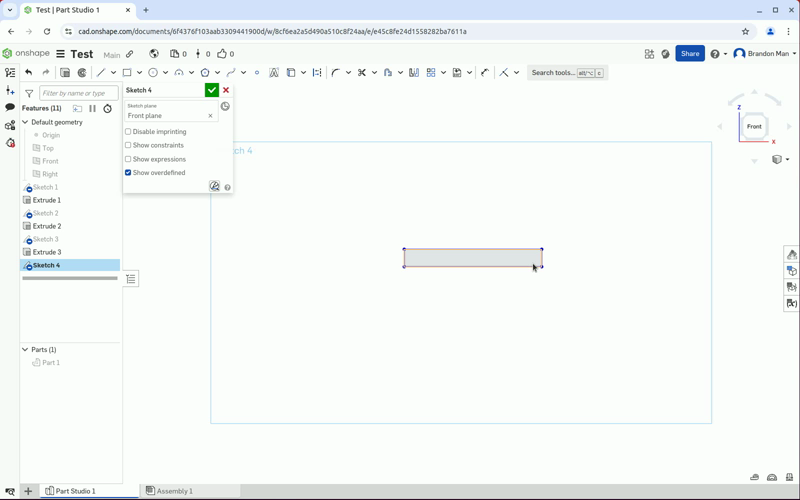
click(533, 263)
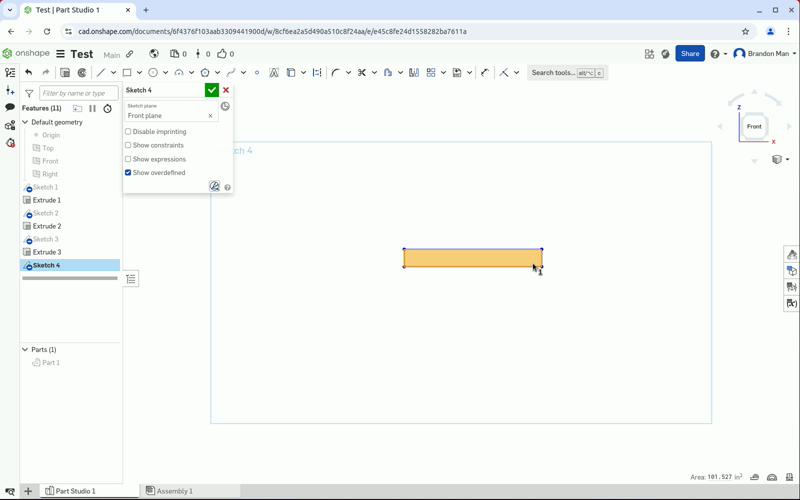
mouse_move(73, 352)
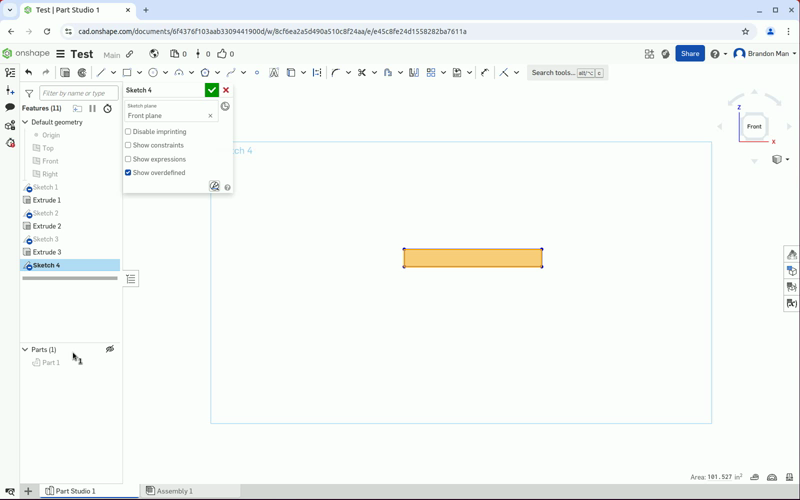
key(shift+y)
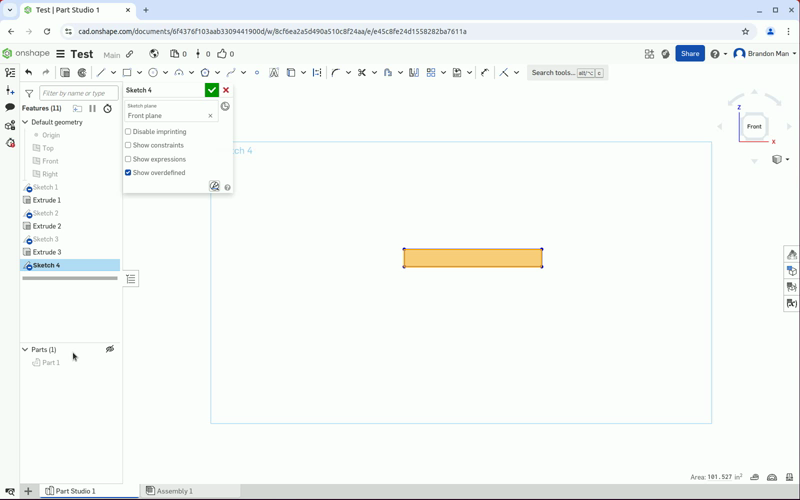
key(shift+e)
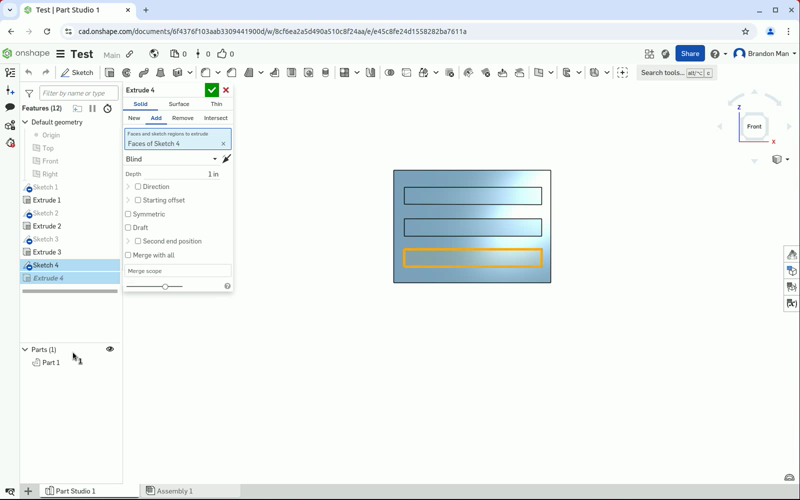
mouse_move(143, 106)
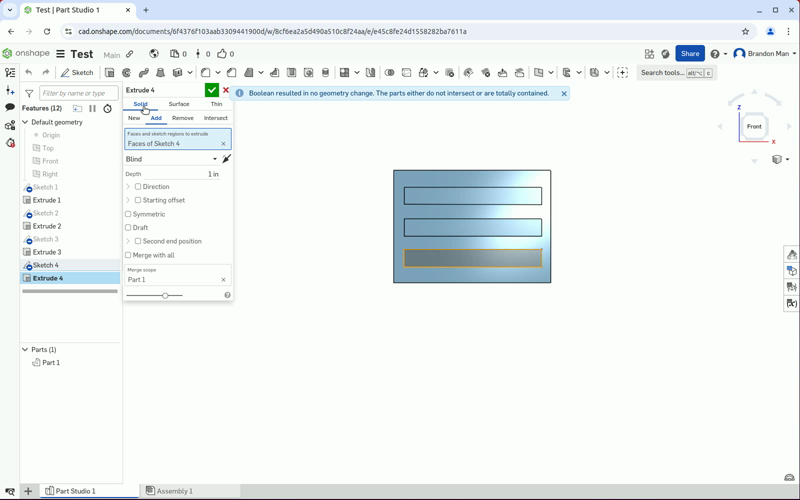
click(143, 106)
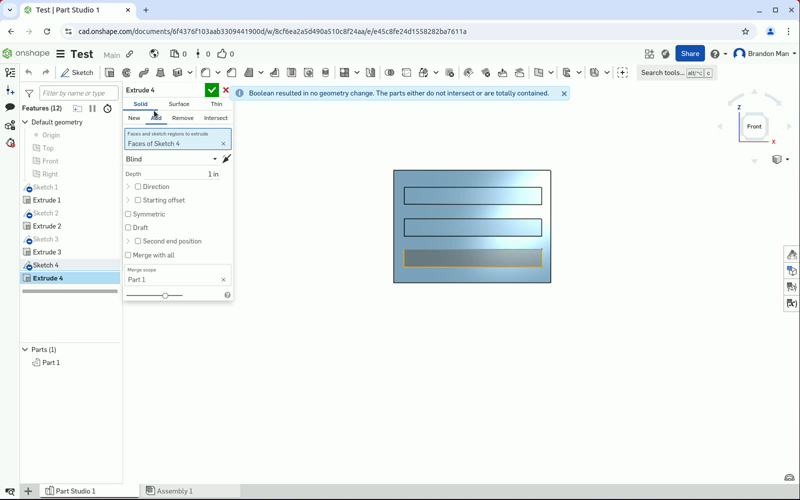
mouse_move(186, 120)
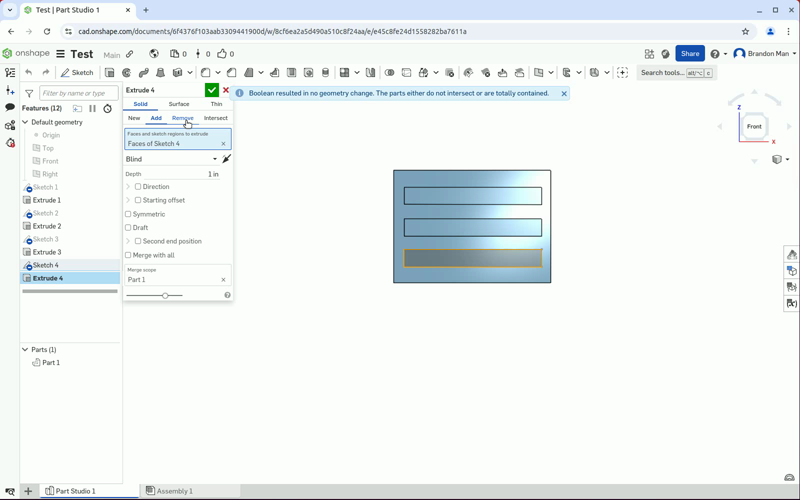
click(186, 120)
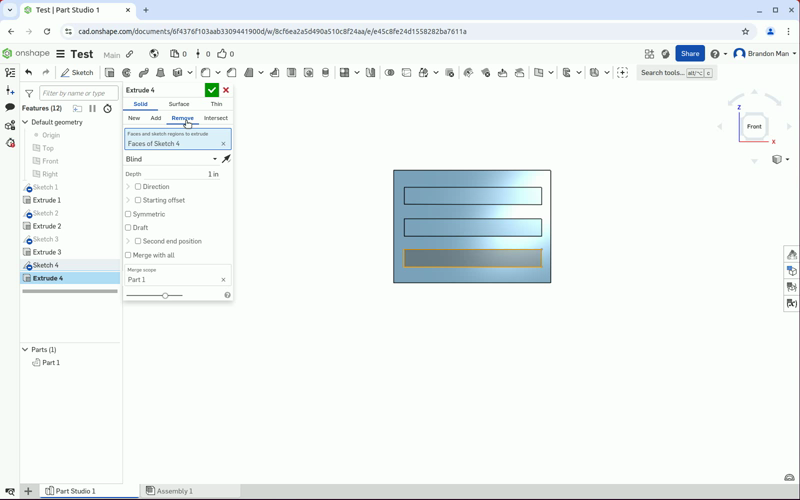
key(tab, 4)
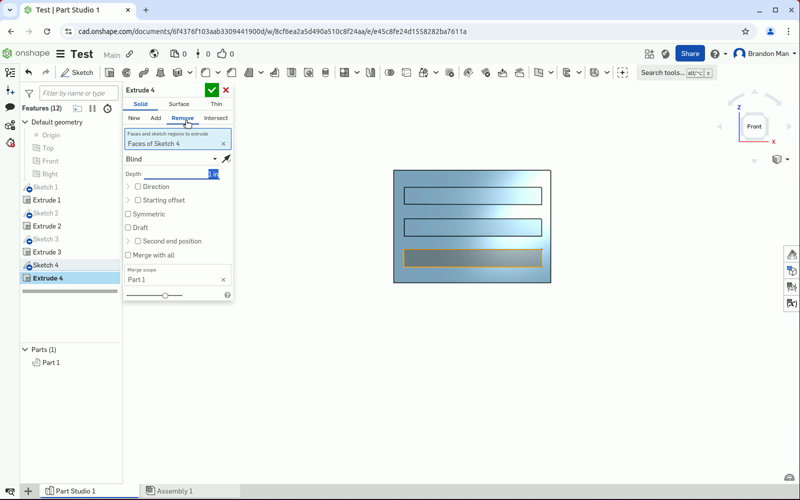
text(-30.57)
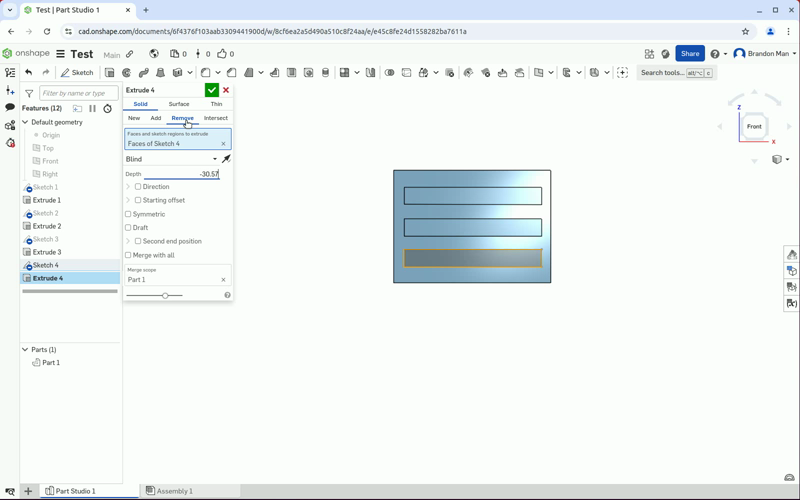
key(tab, 6)
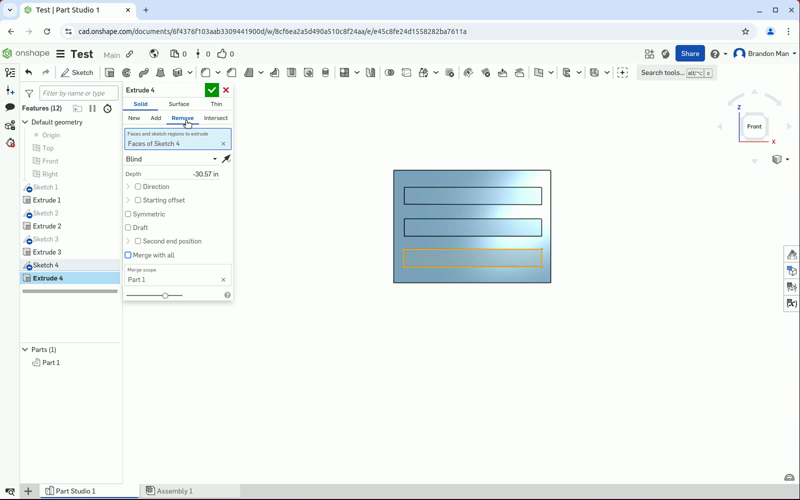
key(space)
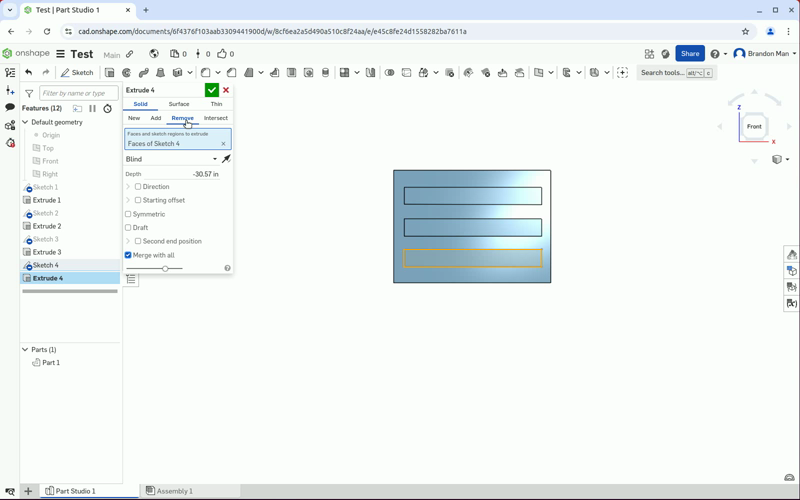
key(enter)
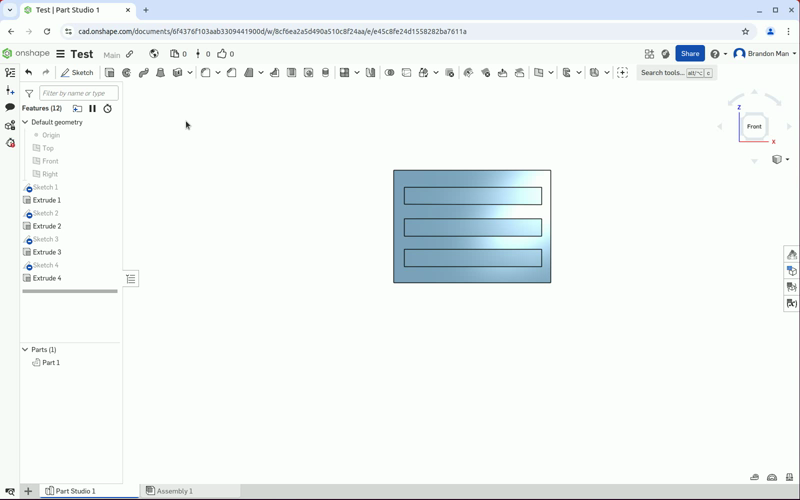
key(shift+h)
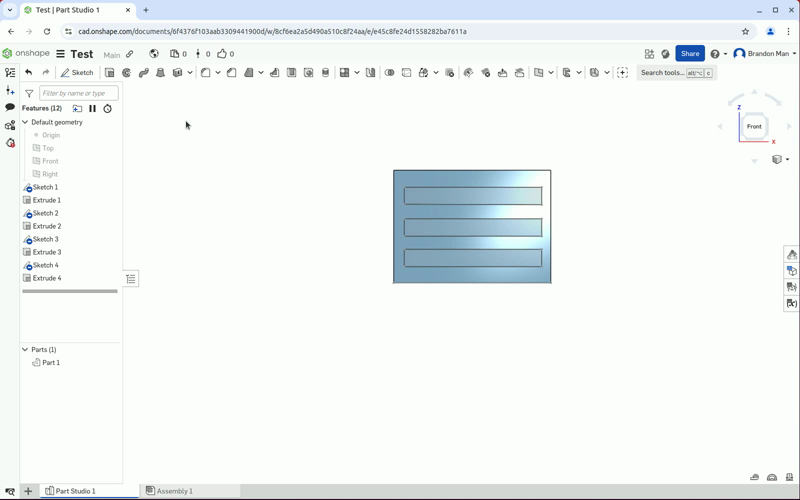
key(shift+h)
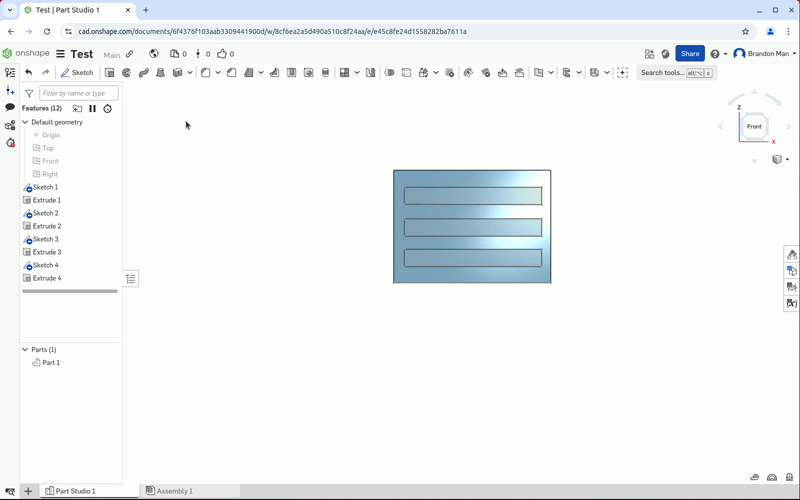
key(shift+7)
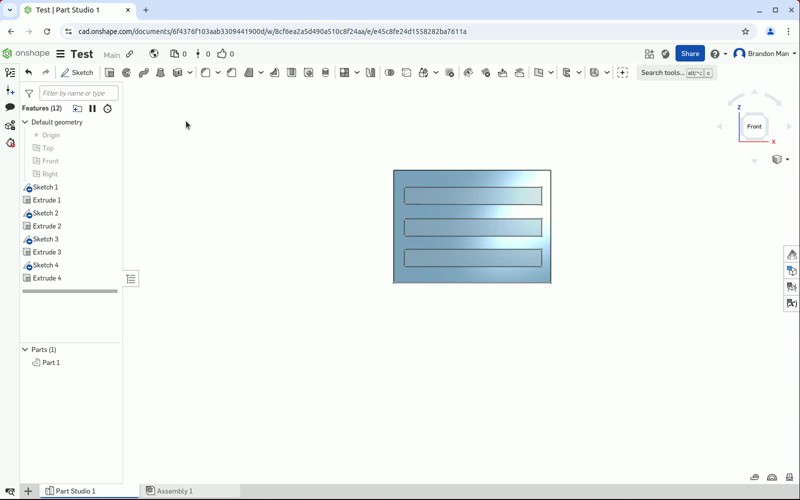
key(left, 2)
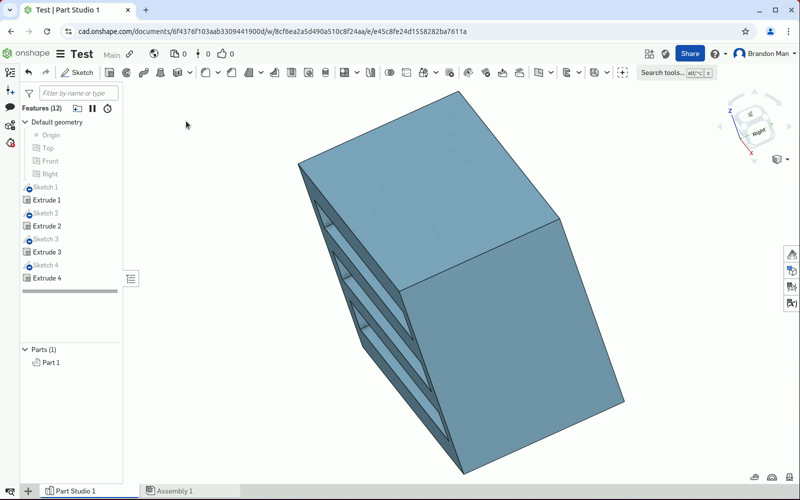
key(down, 2)
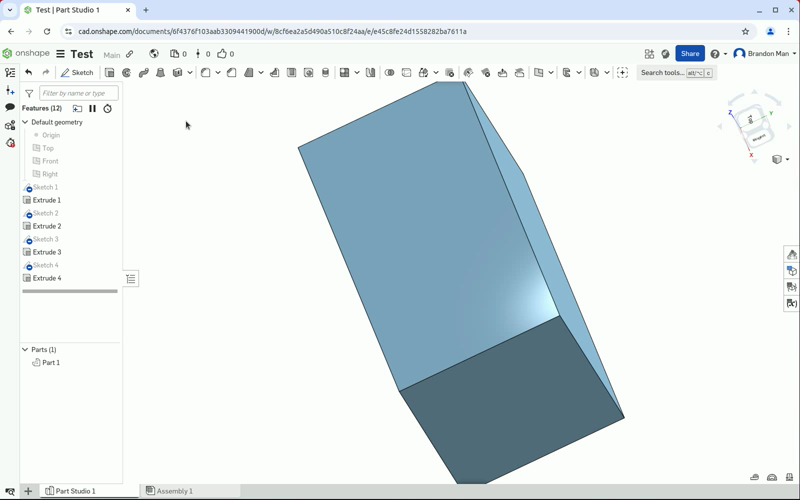
key(up, 2)
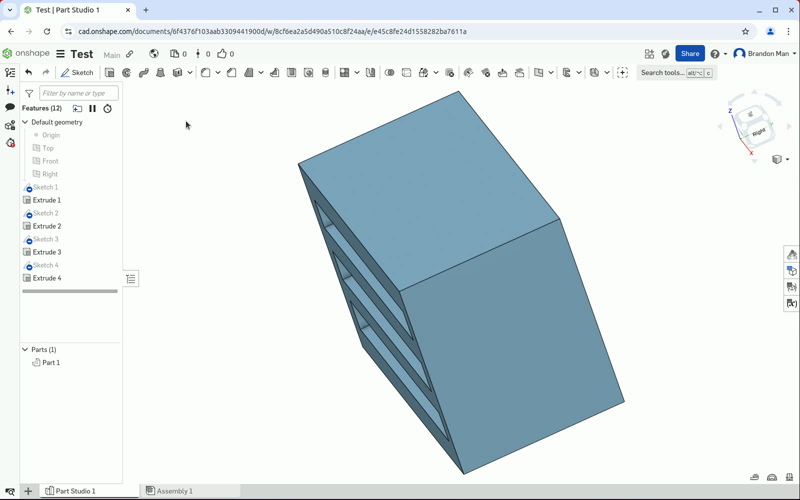
key(right, 2)
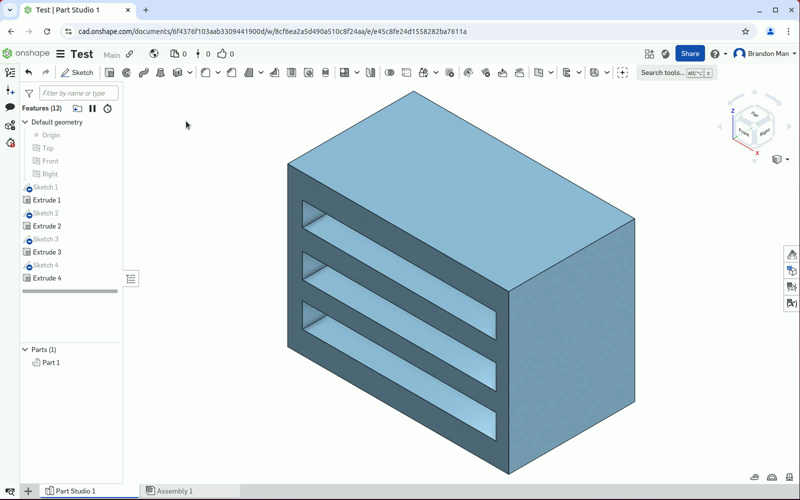
mouse_move(73, 189)
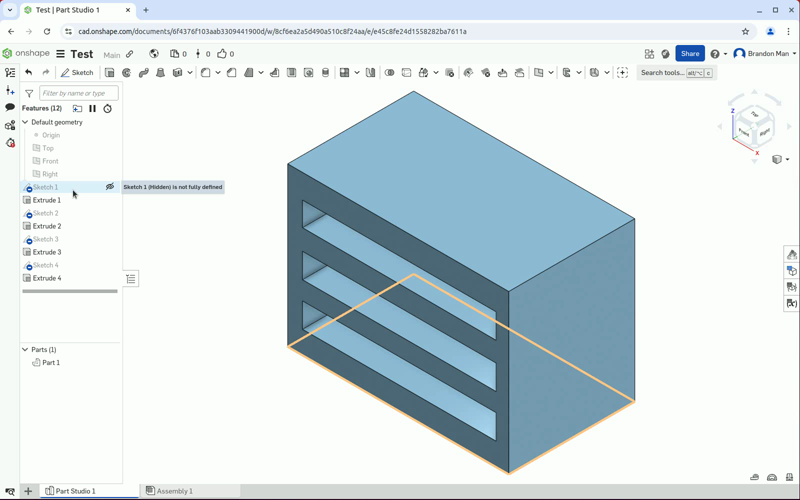
click(73, 189)